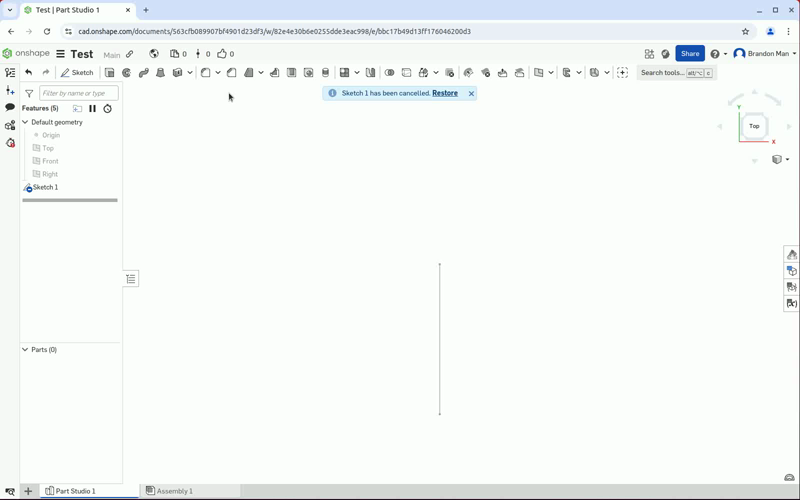
key(shift+h)
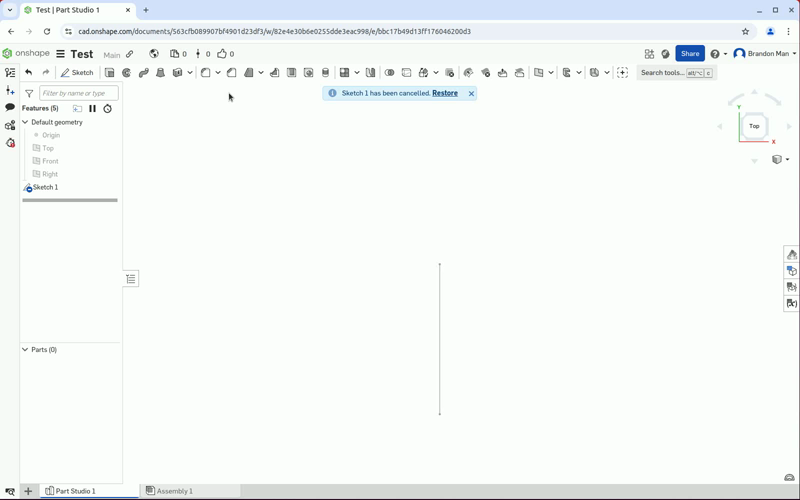
key(shift+s)
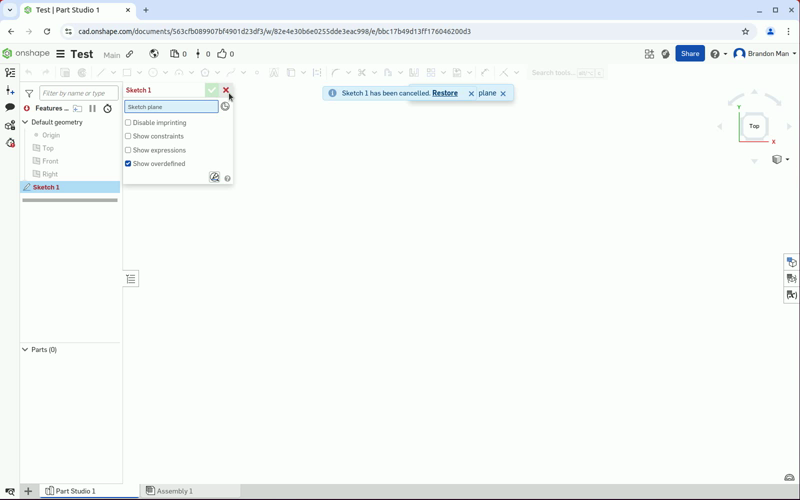
mouse_move(73, 150)
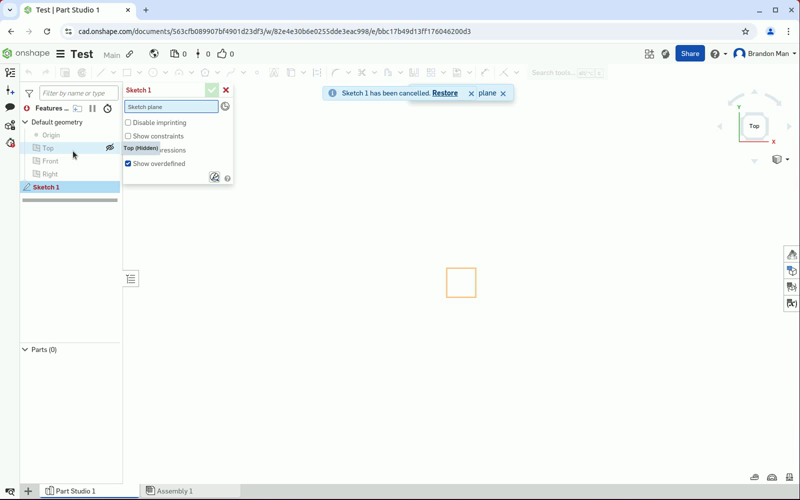
click(73, 150)
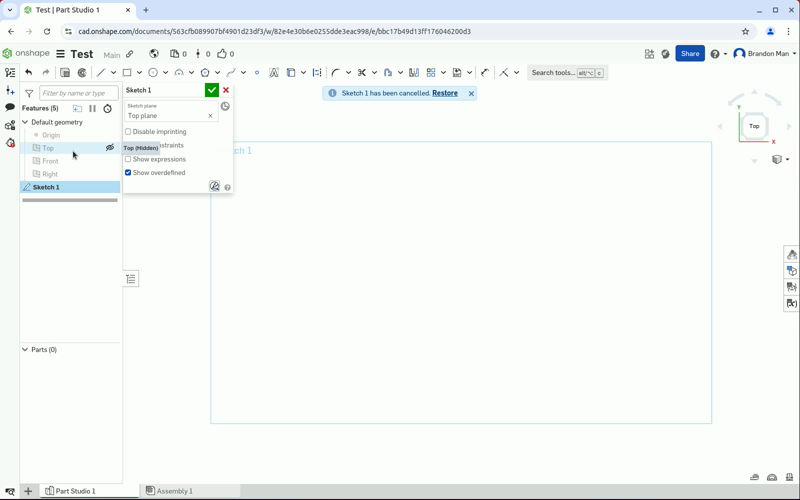
mouse_move(73, 352)
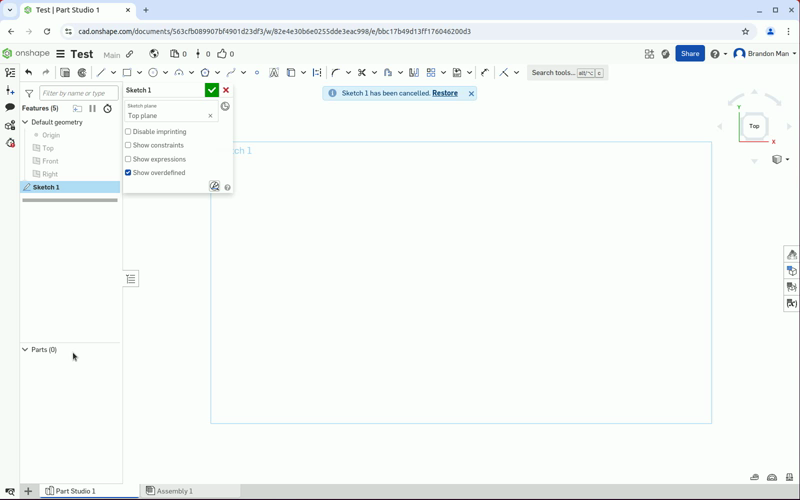
key(y)
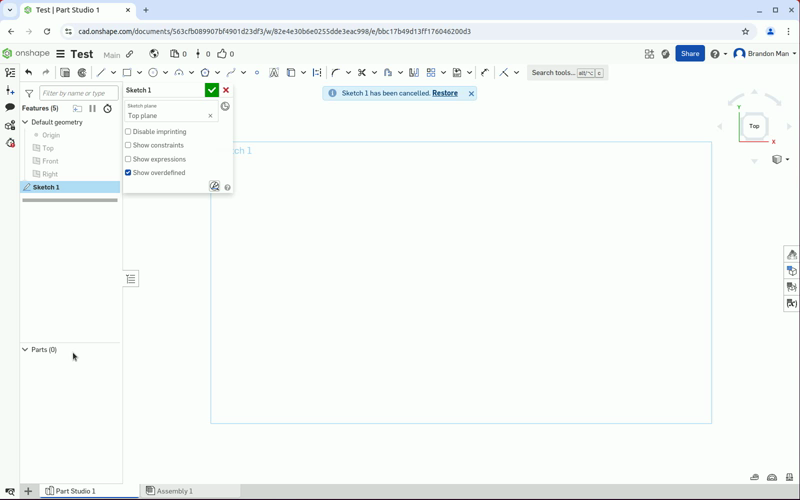
key(l)
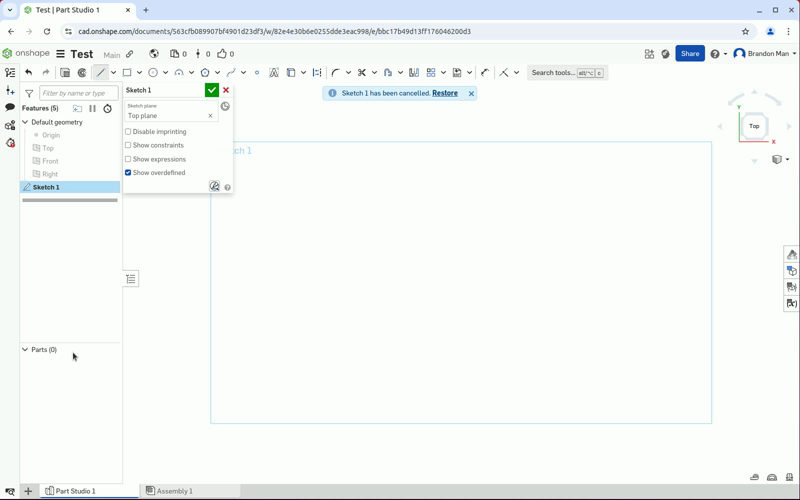
key_down(shift)
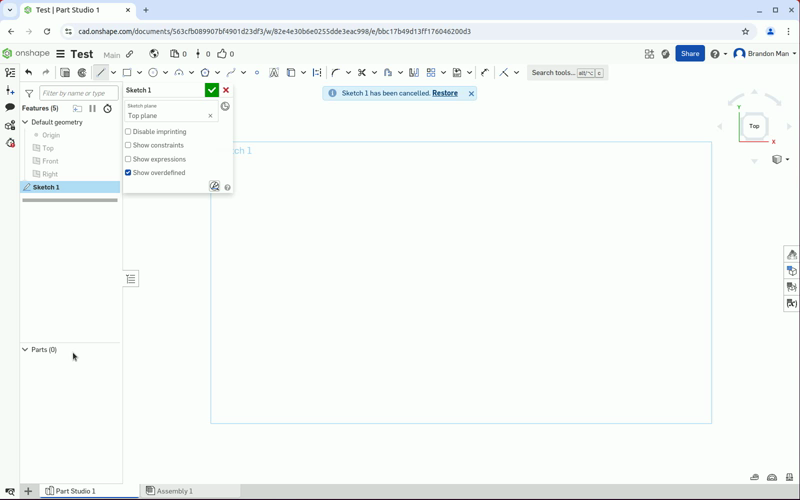
mouse_move(358, 186)
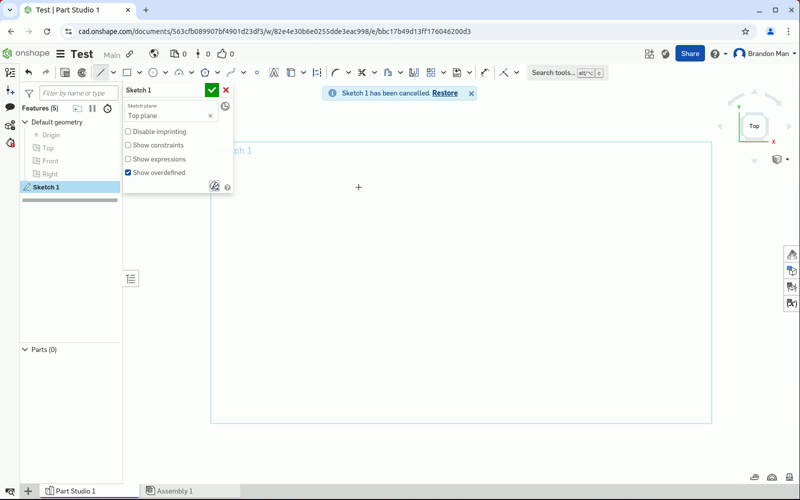
click(358, 186)
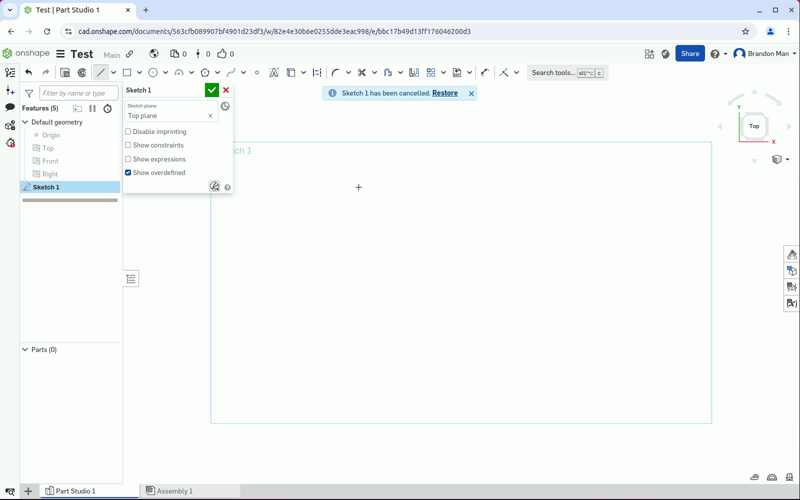
key_up(shift)
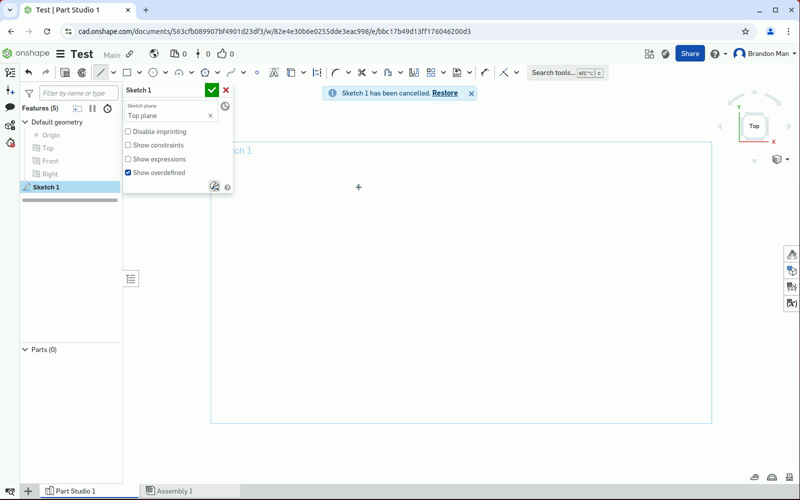
key_down(shift)
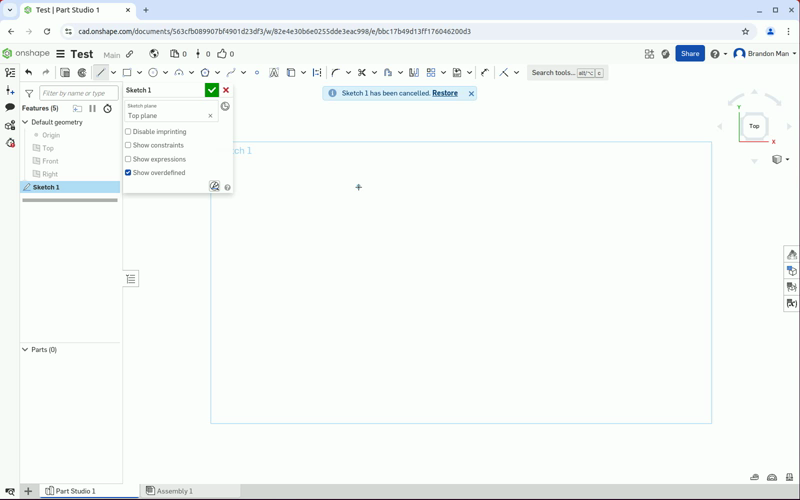
mouse_move(388, 186)
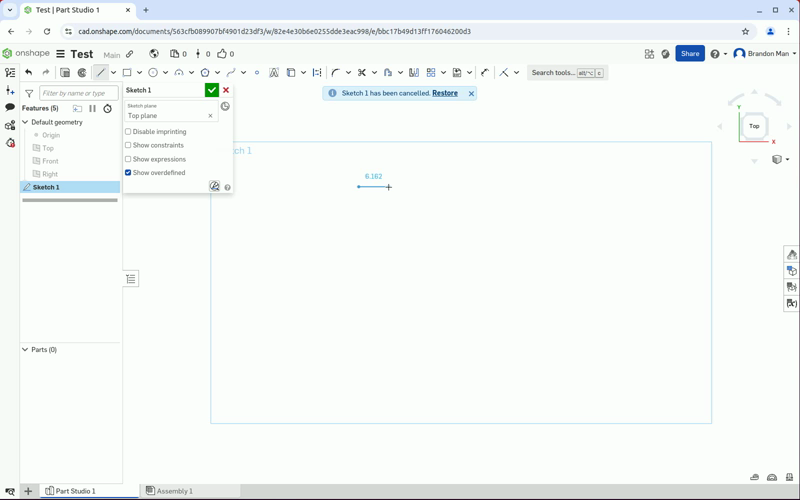
mouse_move(376, 186)
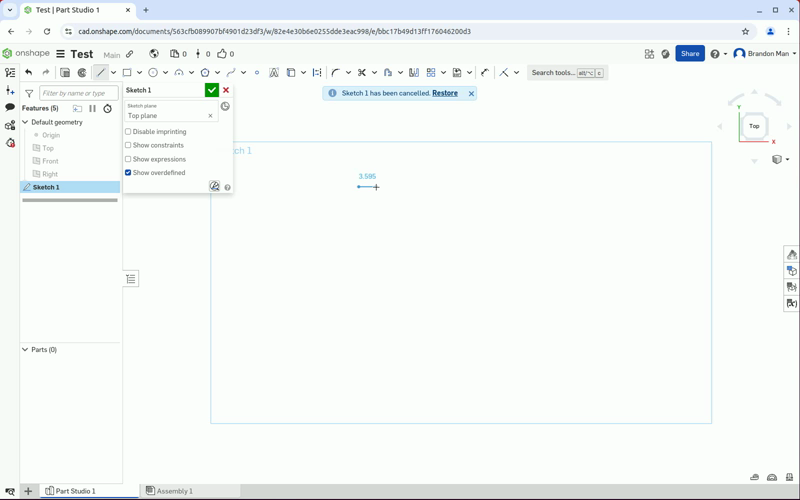
click(376, 186)
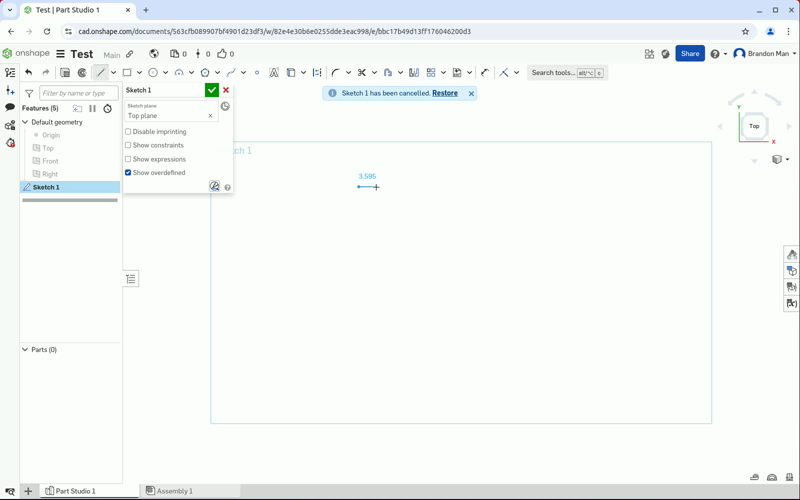
key_up(shift)
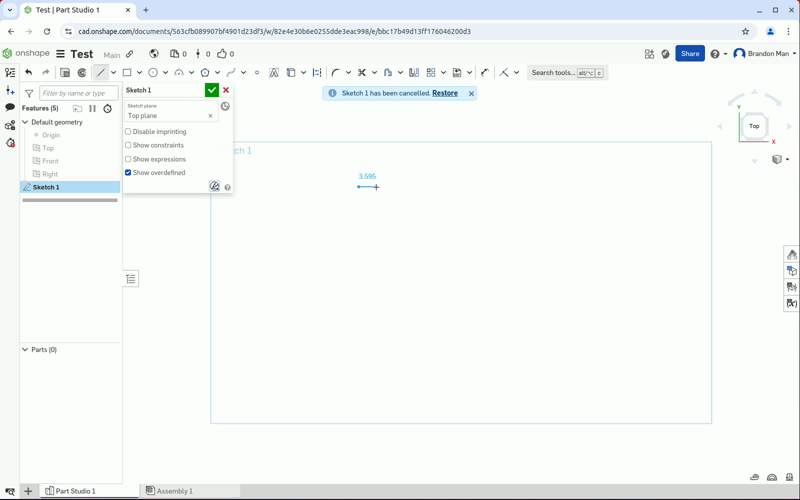
key_down(shift)
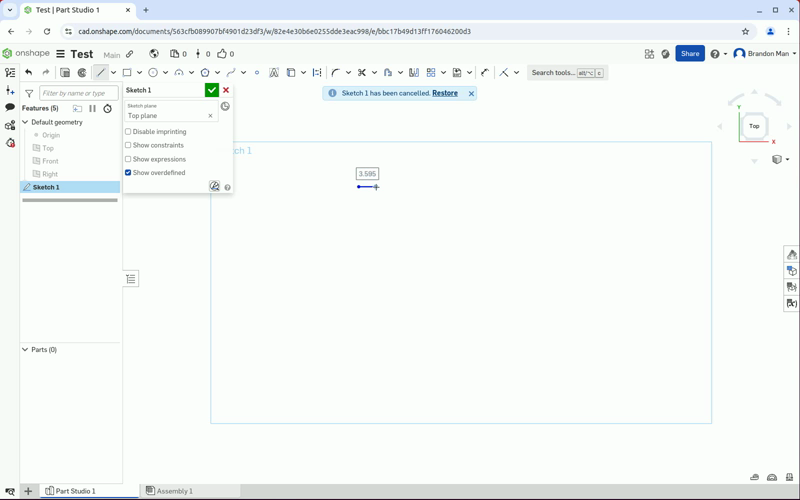
mouse_move(406, 186)
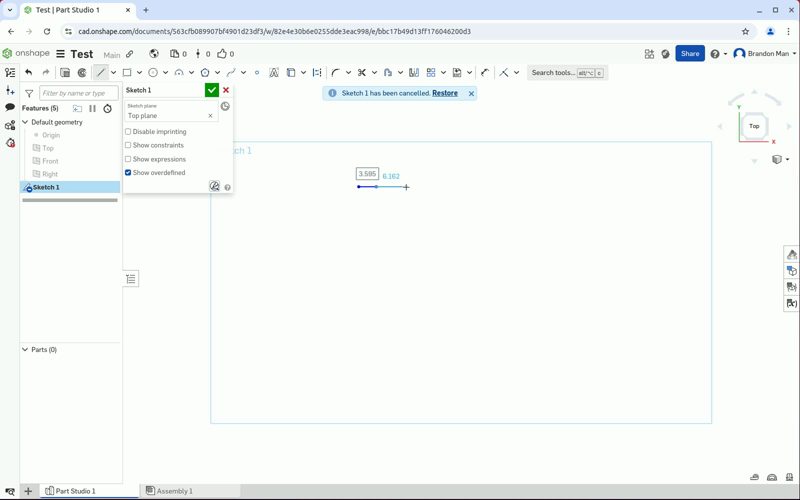
mouse_move(376, 169)
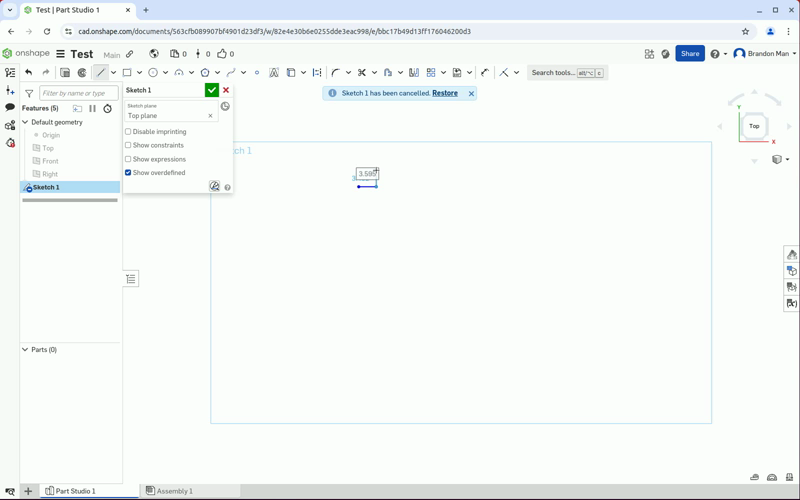
click(376, 169)
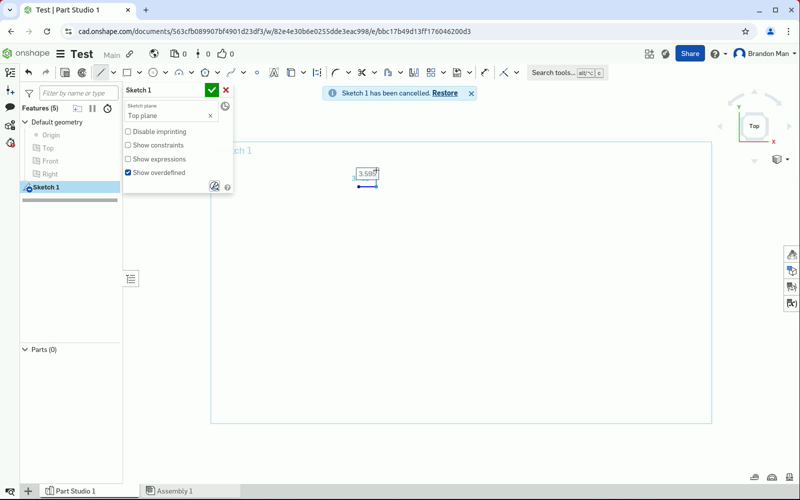
key_up(shift)
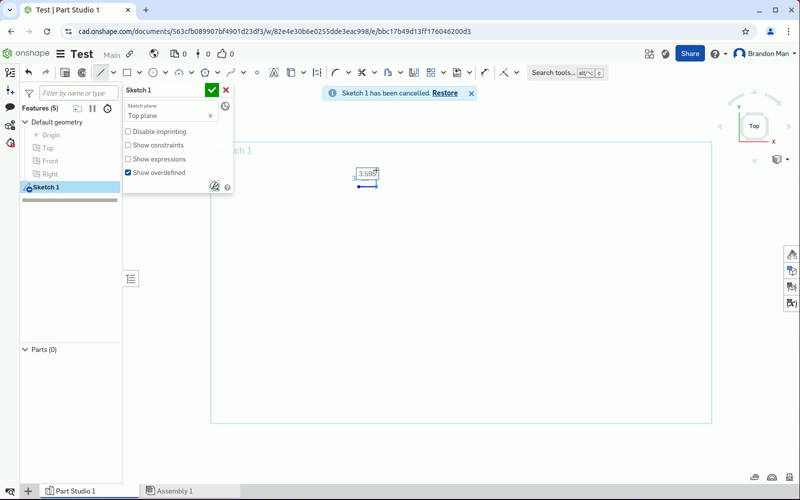
key_down(shift)
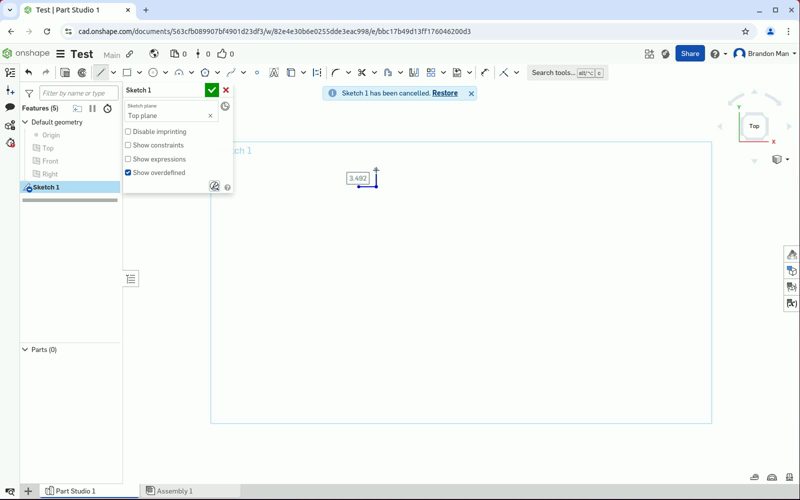
mouse_move(406, 169)
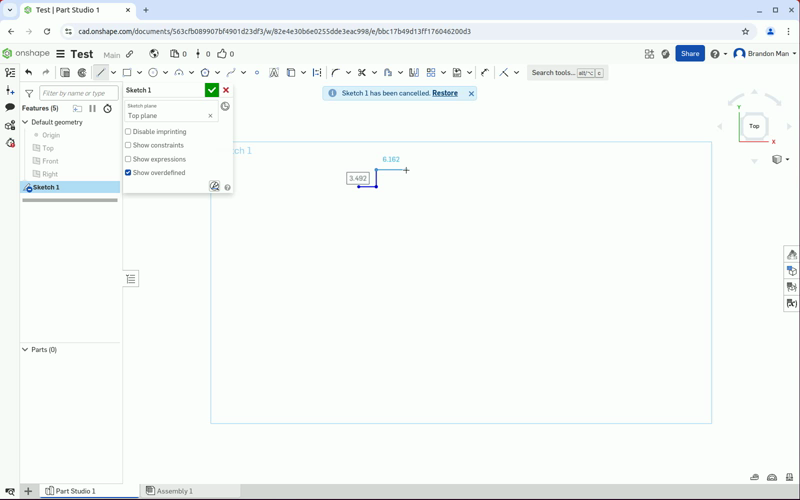
mouse_move(358, 169)
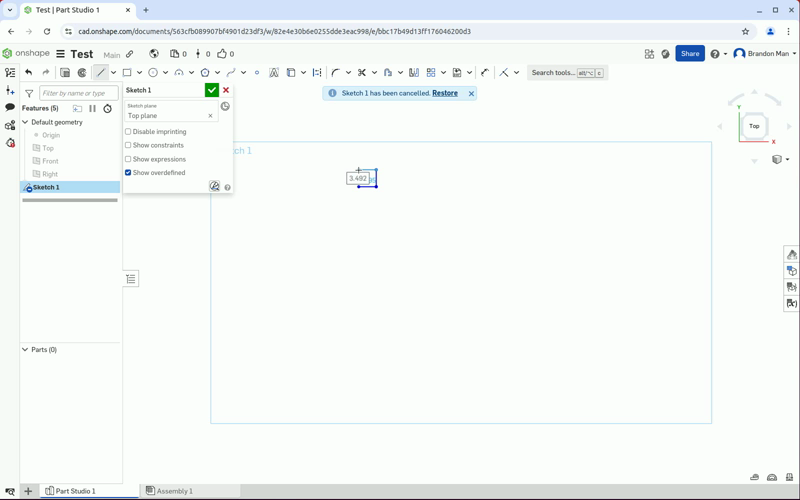
click(358, 169)
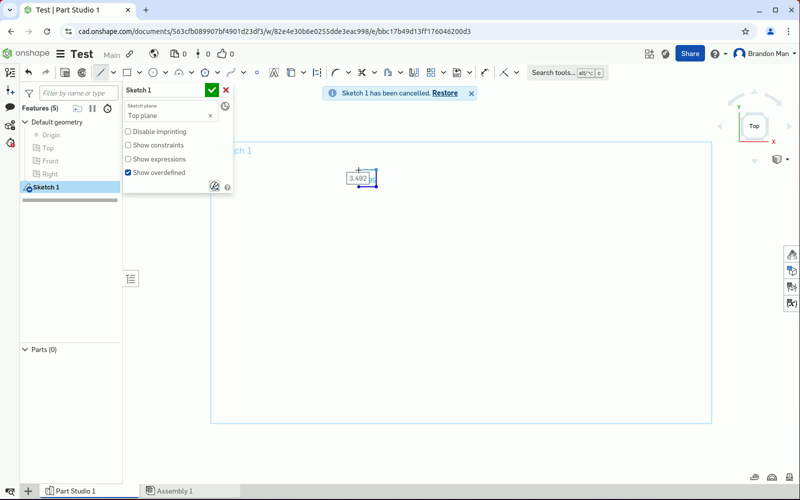
key_up(shift)
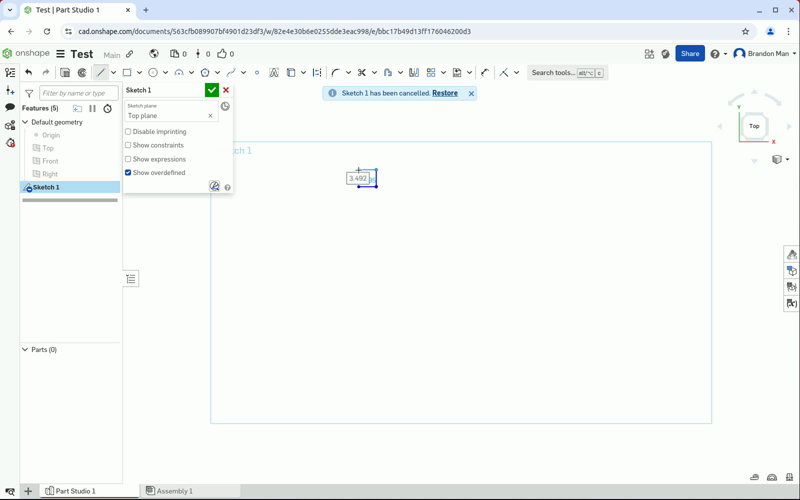
mouse_move(388, 169)
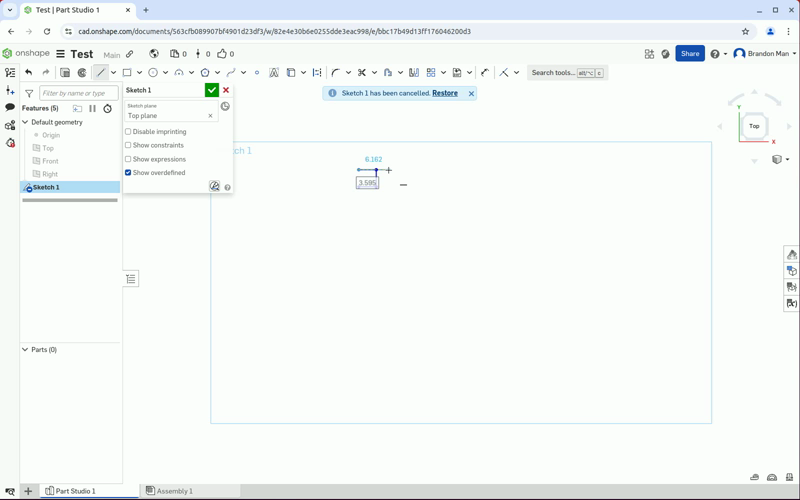
key_down(shift)
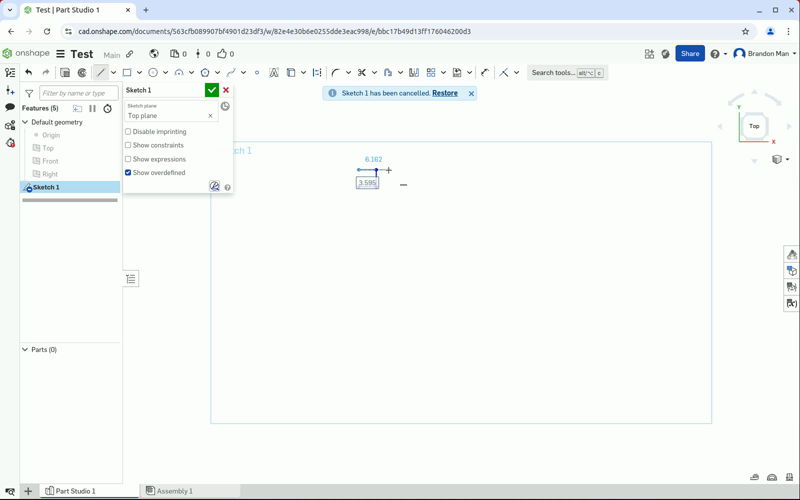
mouse_move(358, 186)
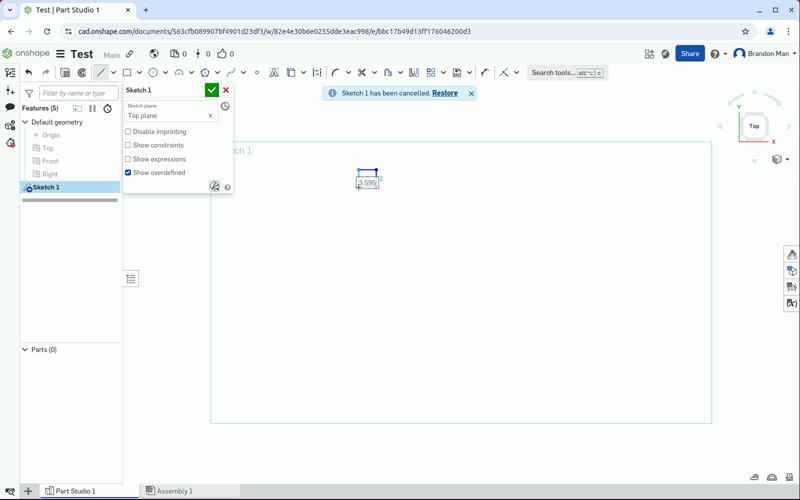
key_up(shift)
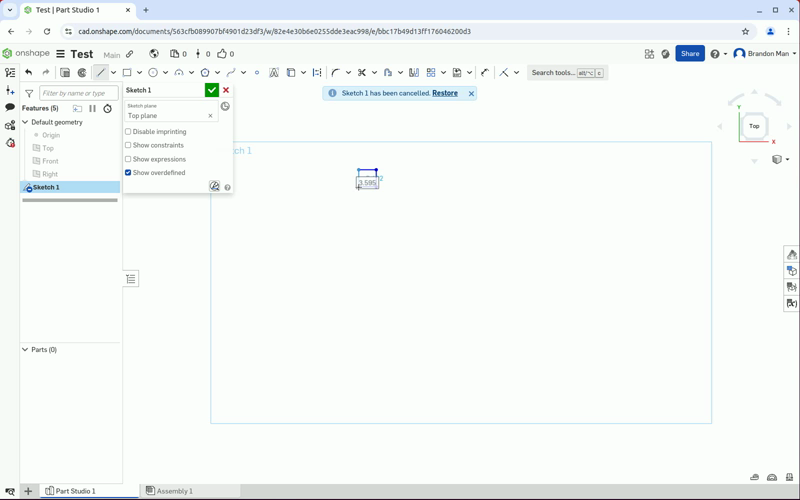
click(358, 186)
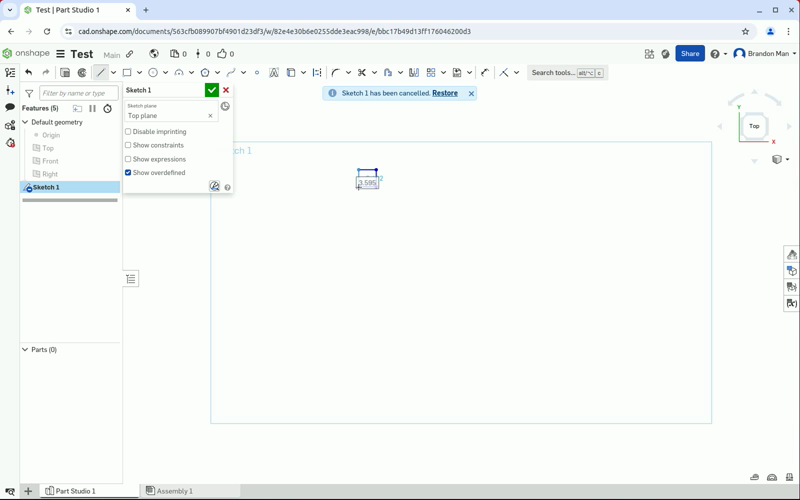
key(esc)
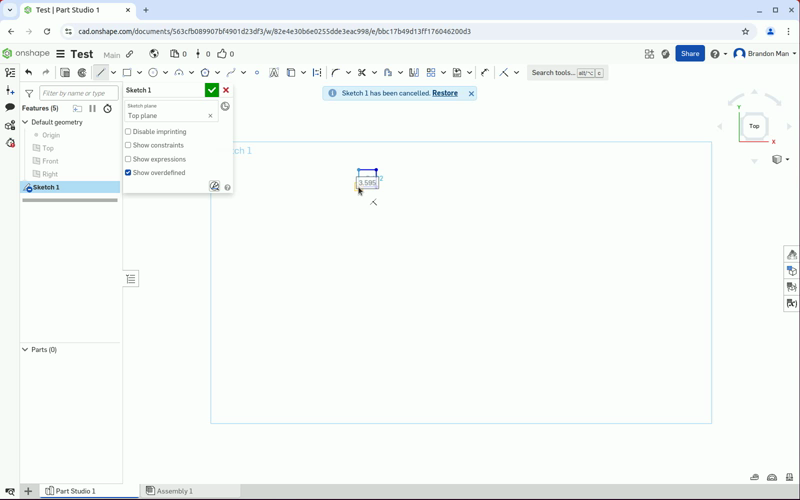
mouse_move(363, 177)
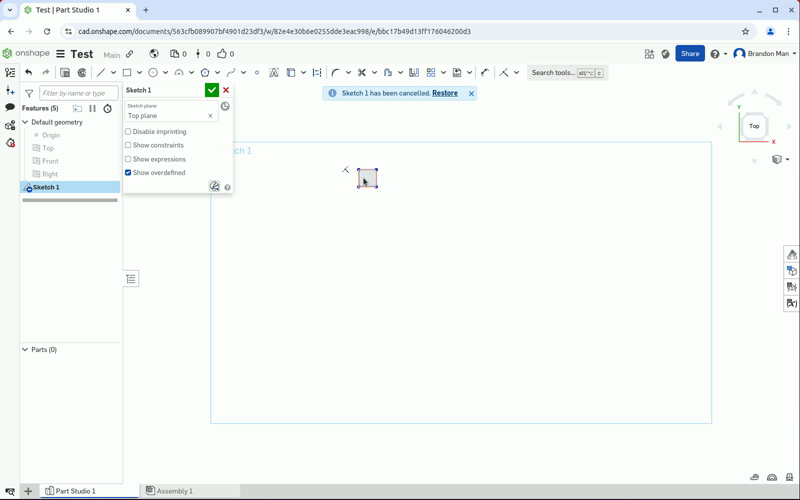
scroll(6)
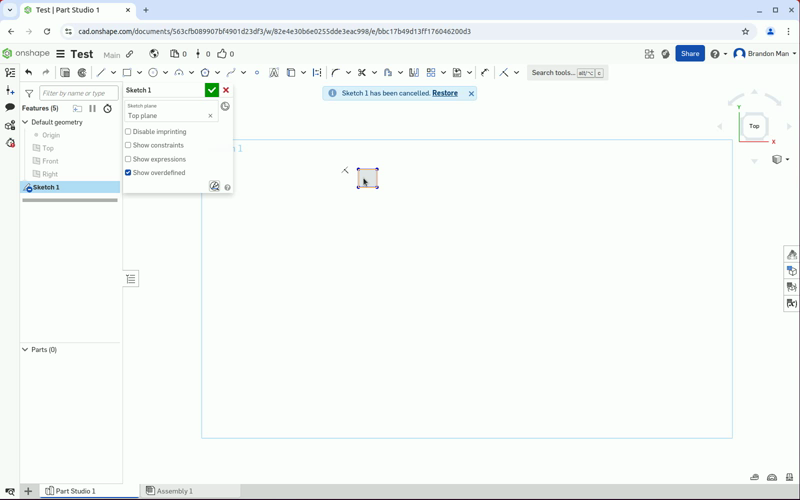
scroll(6)
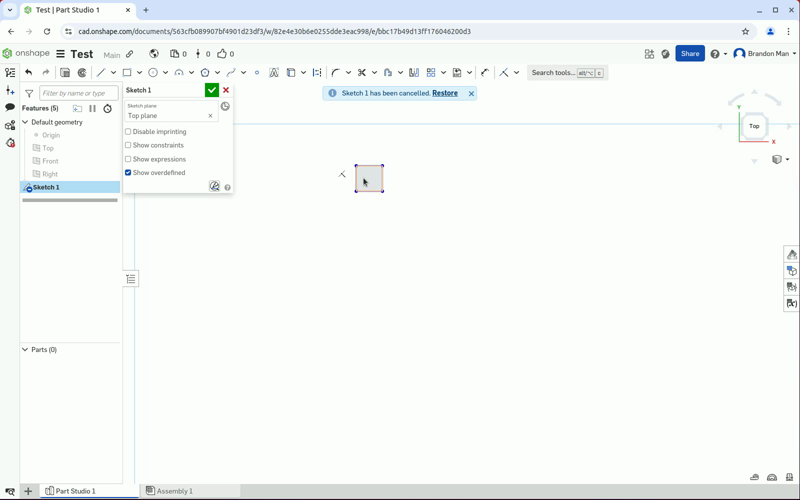
scroll(6)
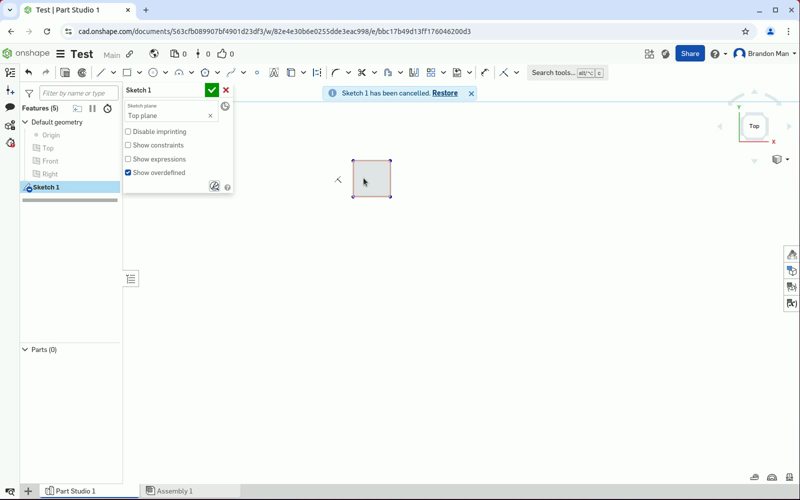
scroll(6)
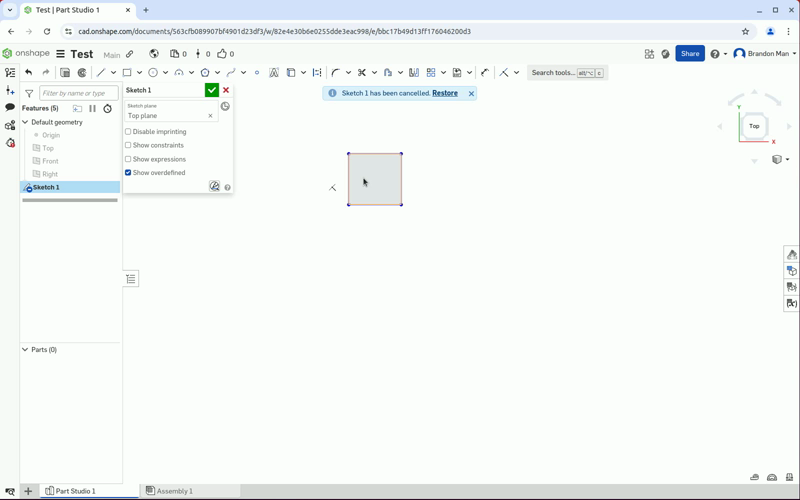
scroll(6)
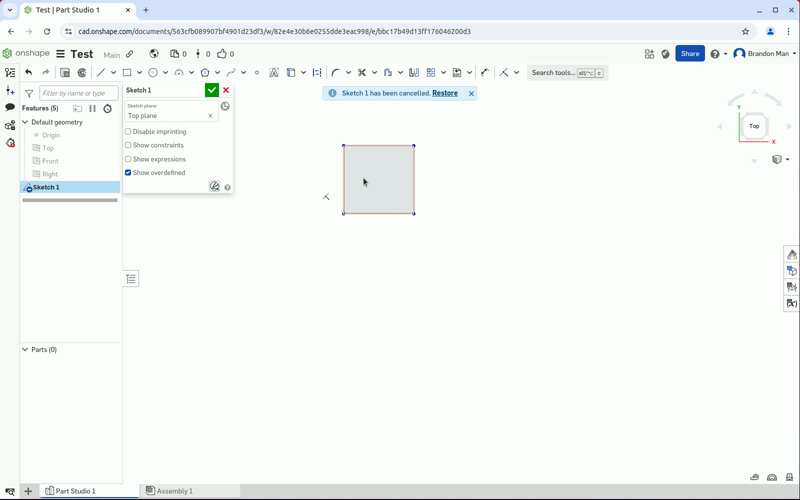
scroll(6)
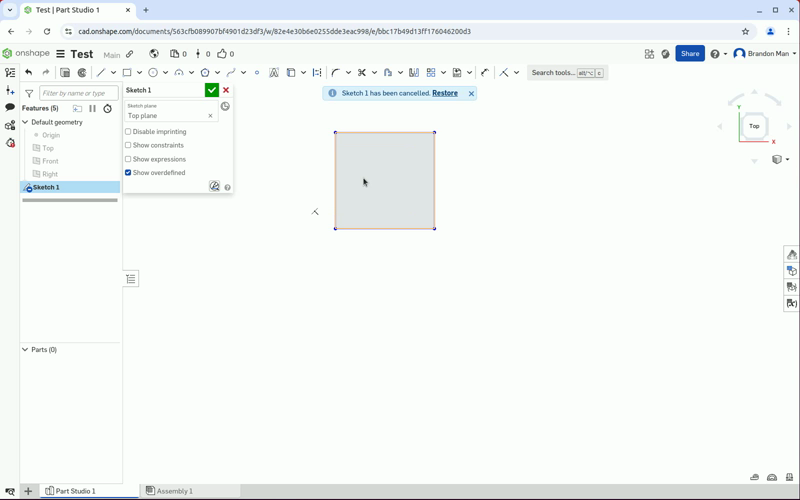
scroll(6)
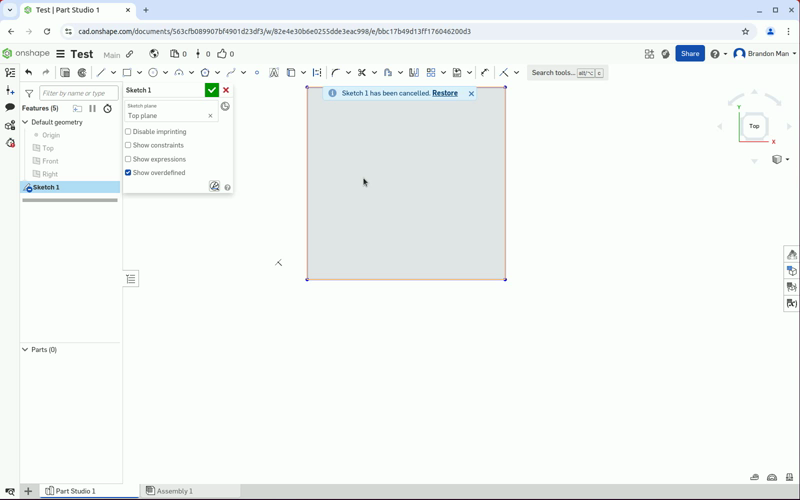
click(363, 177)
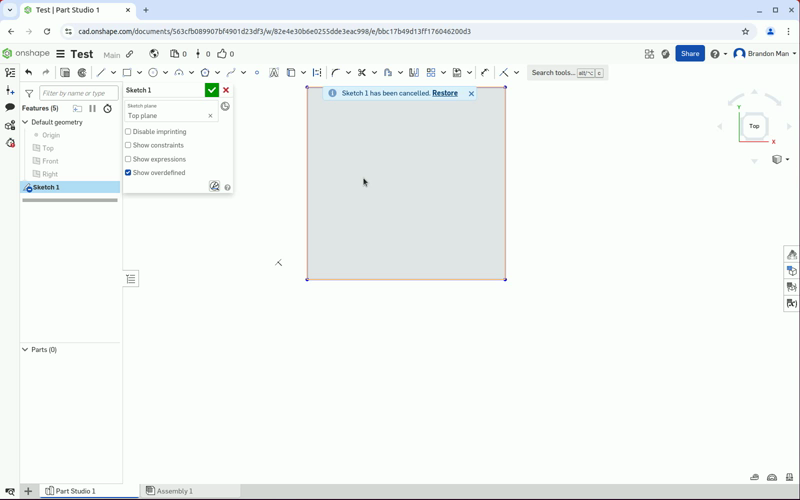
scroll(-6)
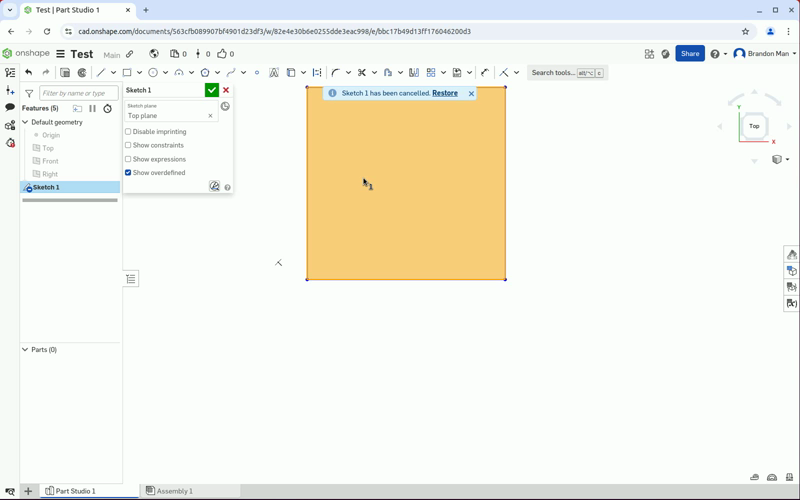
scroll(-6)
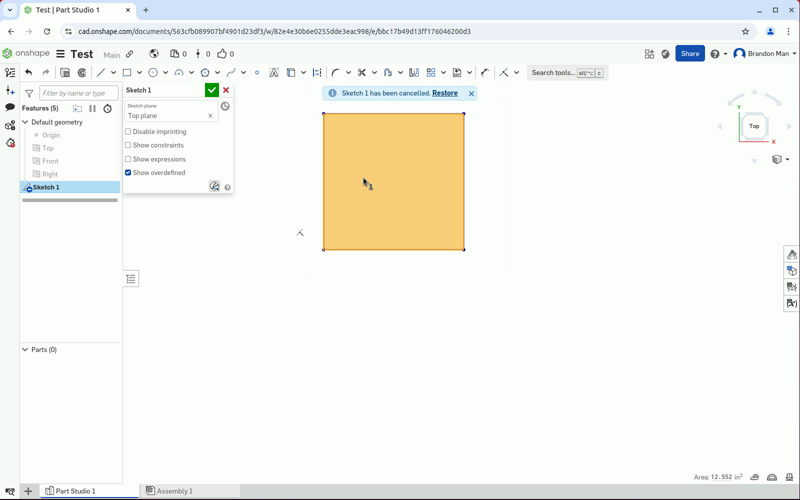
scroll(-6)
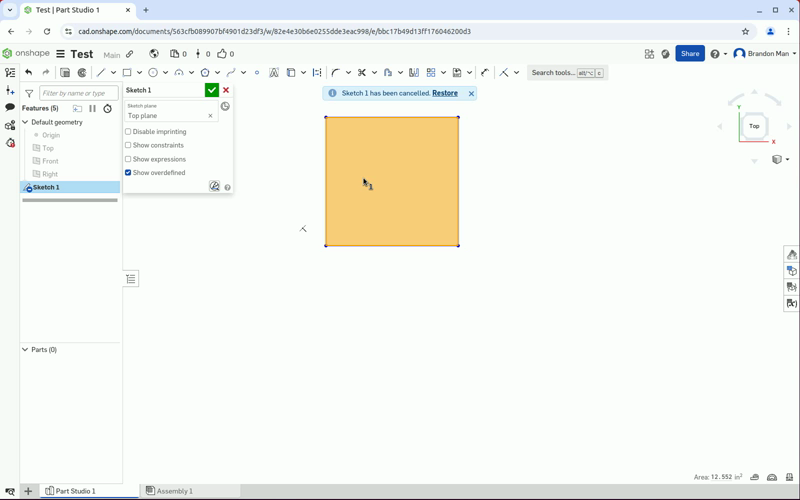
scroll(-6)
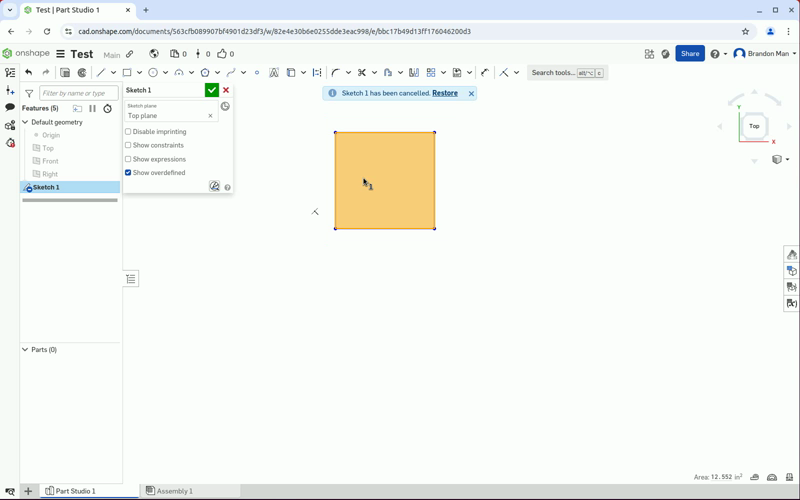
scroll(-6)
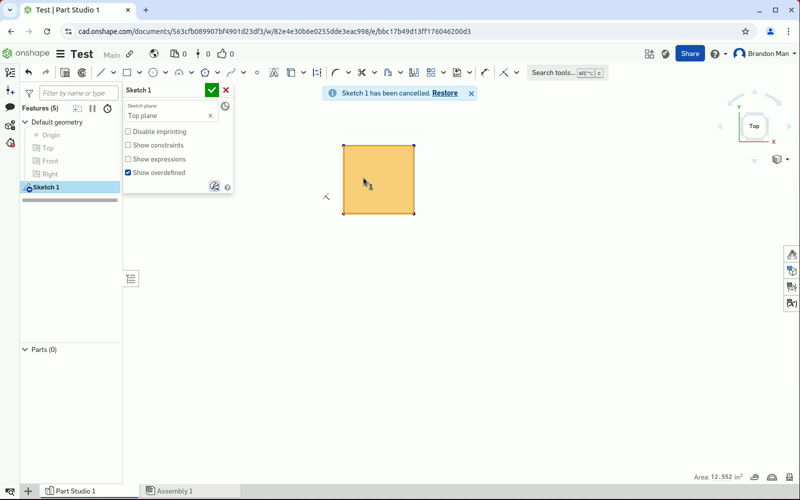
scroll(-6)
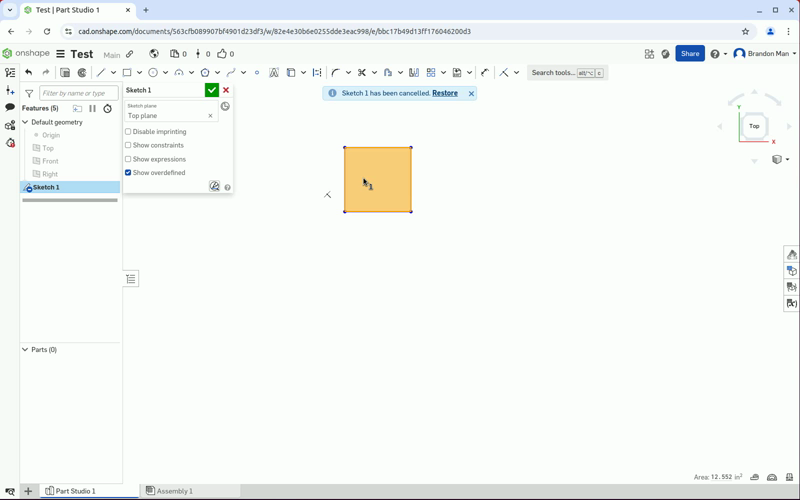
scroll(-6)
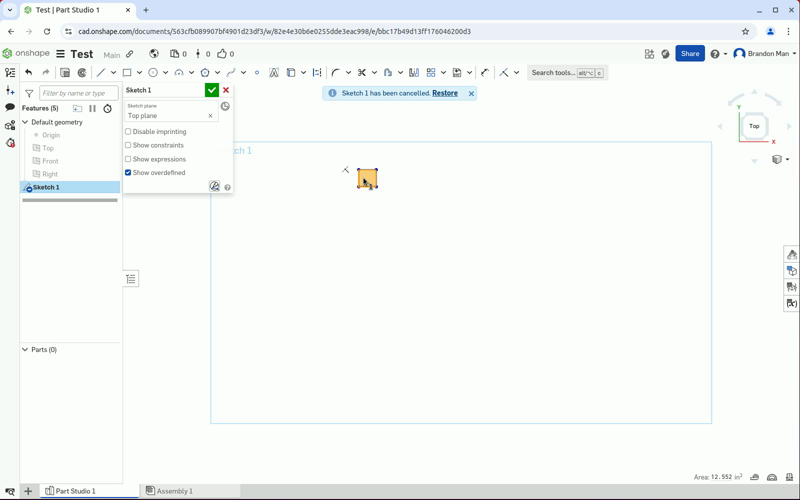
mouse_move(73, 352)
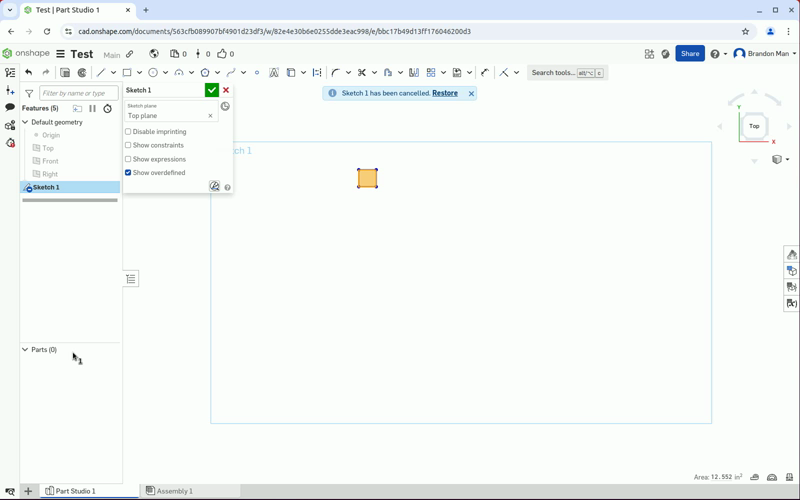
key(shift+y)
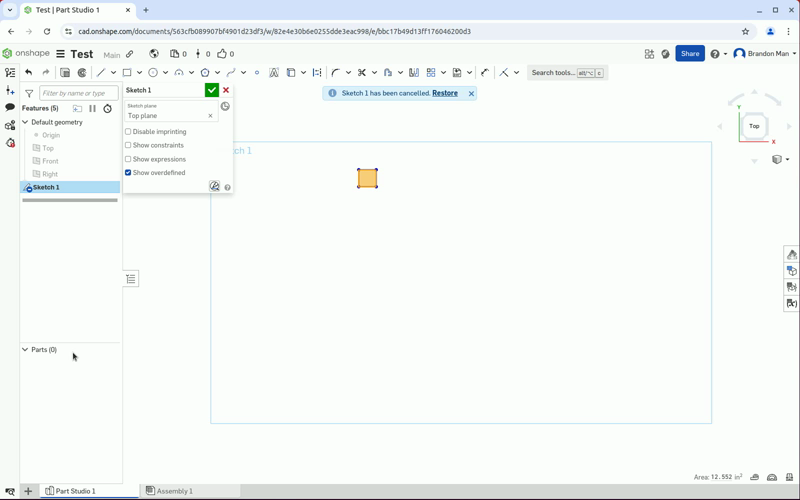
key(shift+e)
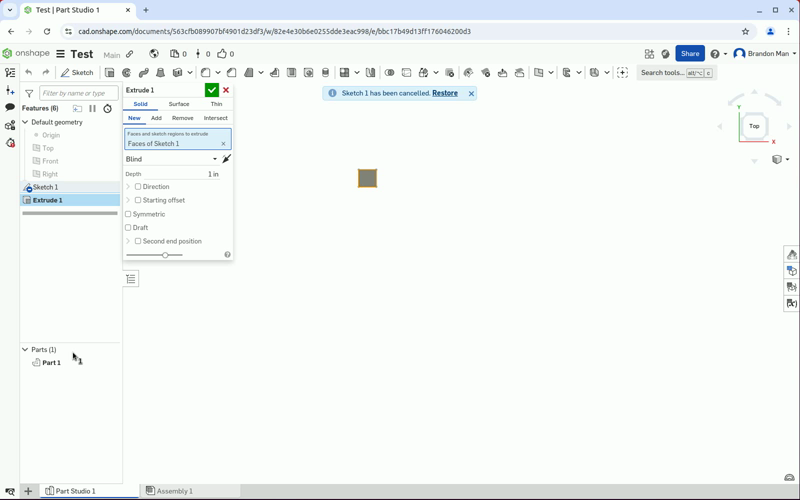
mouse_move(143, 106)
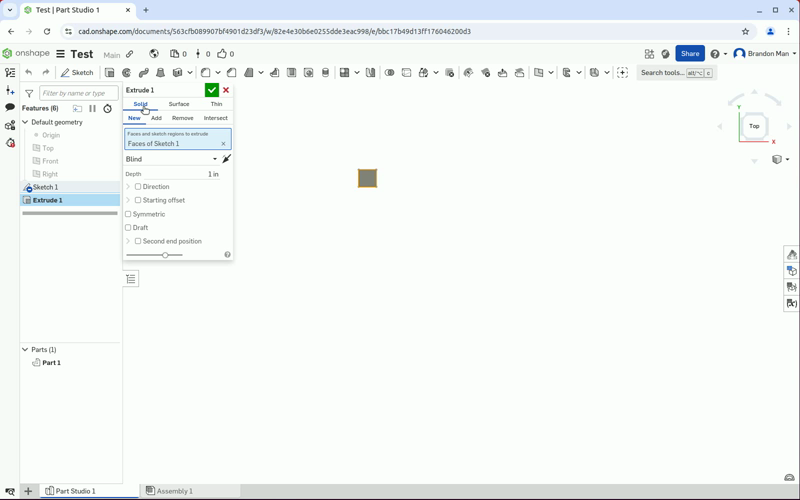
click(143, 106)
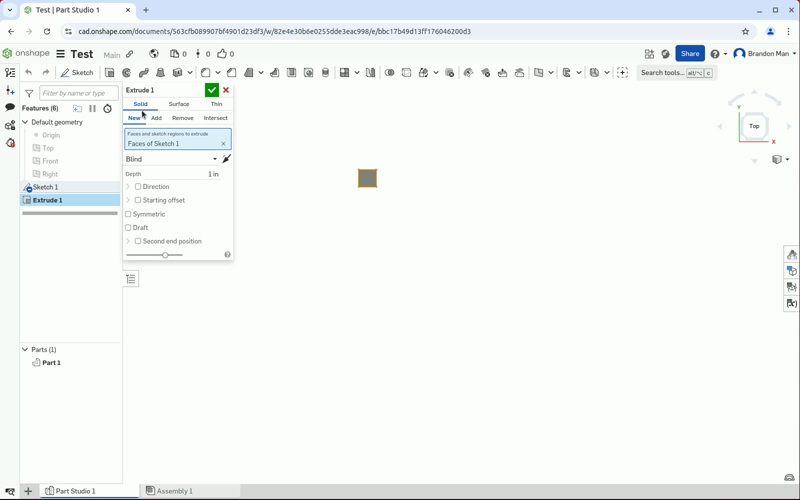
mouse_move(137, 120)
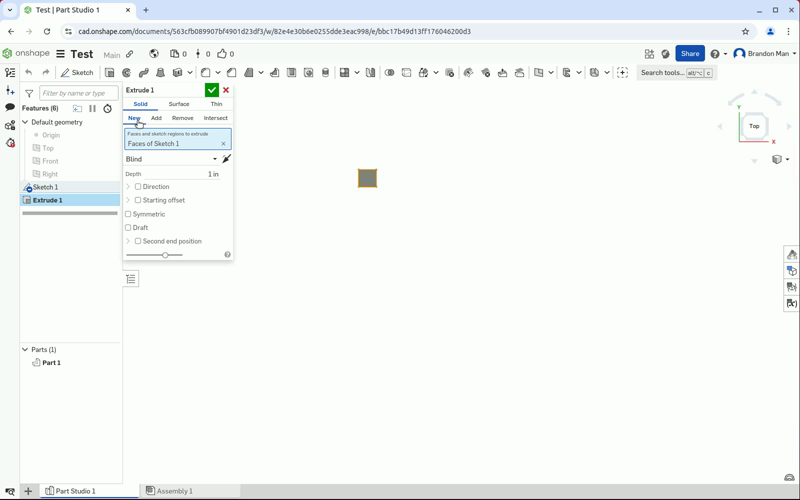
click(137, 120)
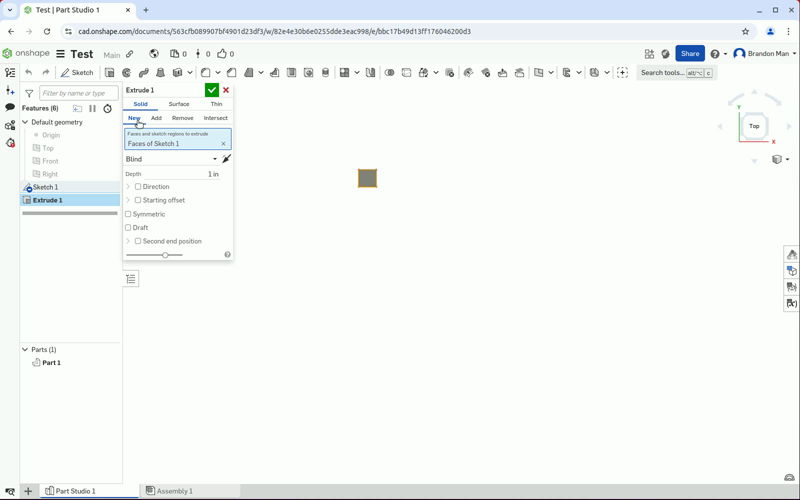
key(tab, 4)
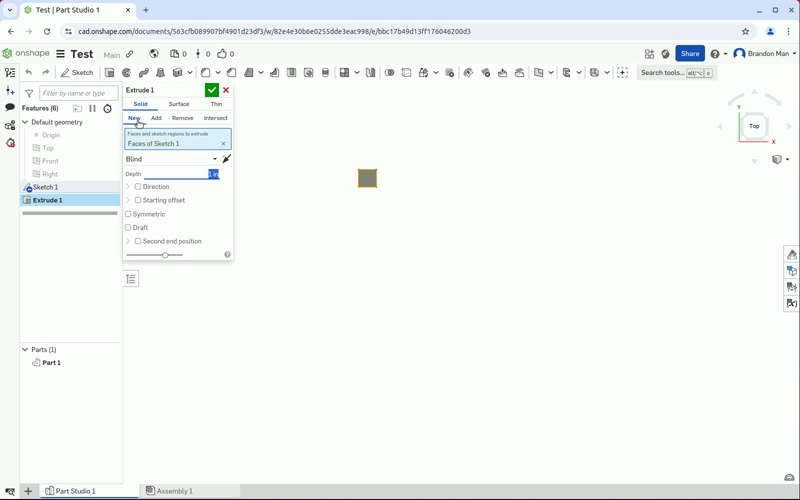
text(-0.241)
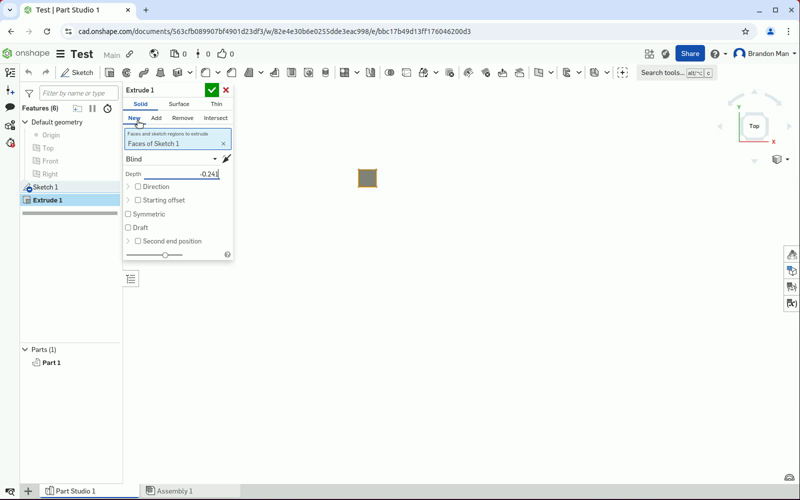
key(enter)
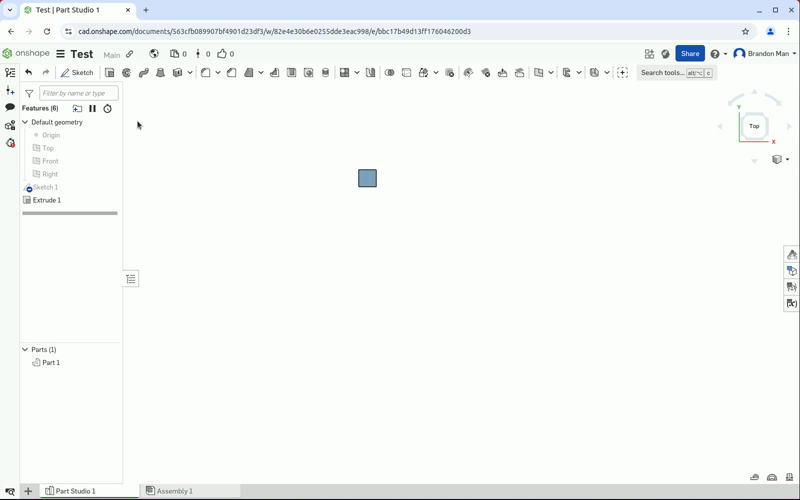
key(shift+h)
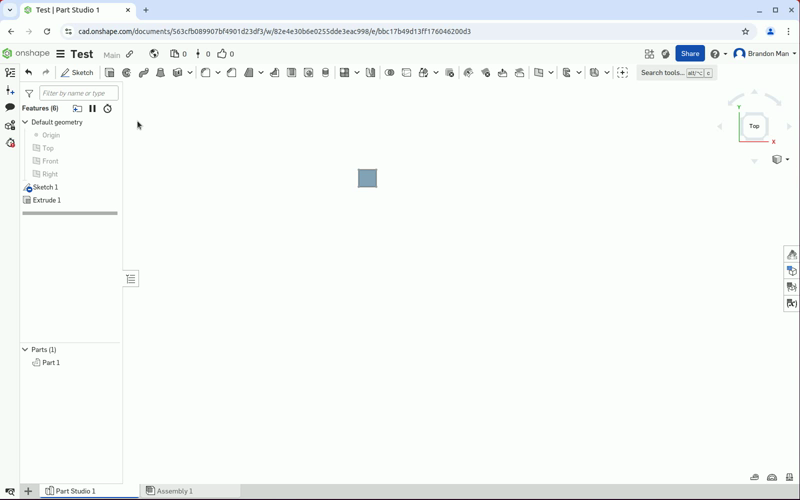
key(shift+h)
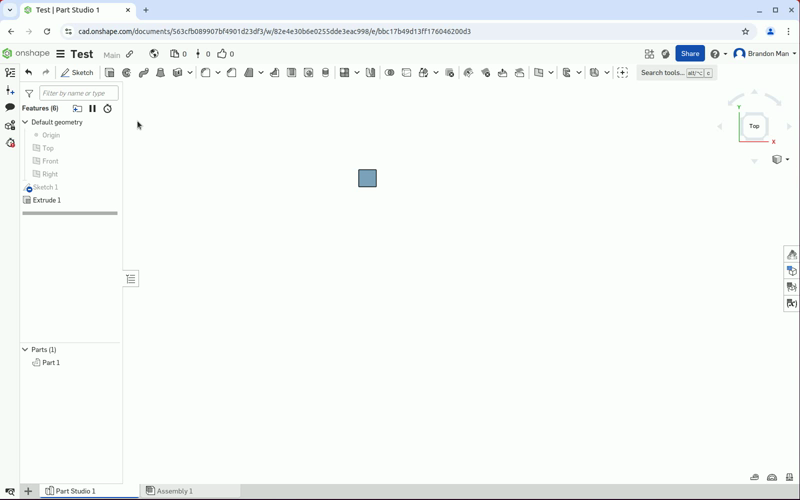
mouse_move(73, 189)
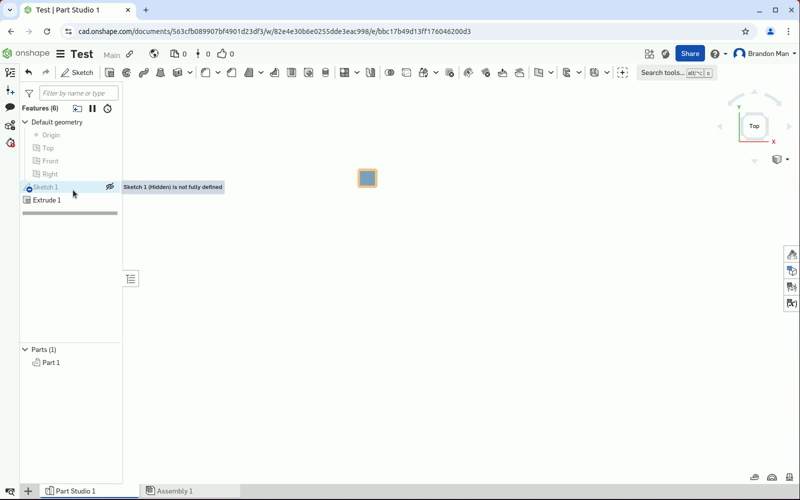
click(73, 189)
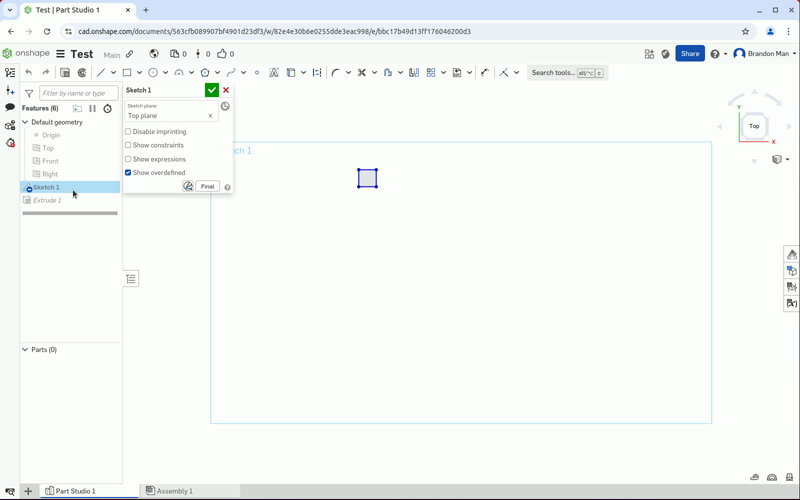
mouse_move(229, 92)
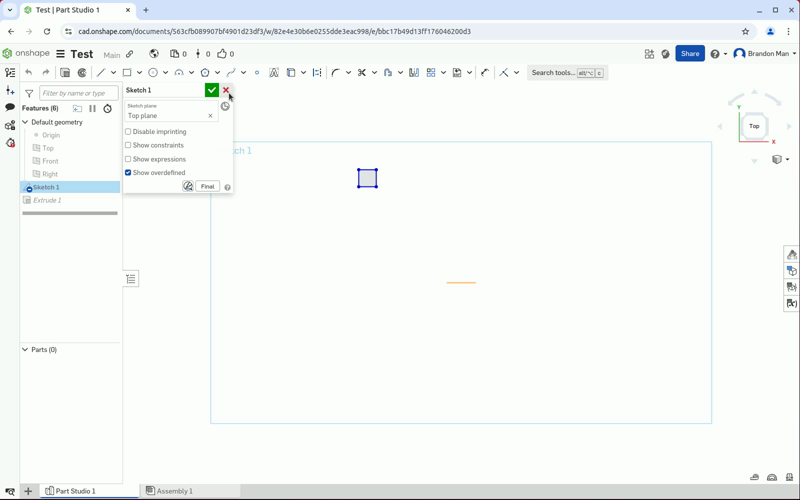
click(229, 92)
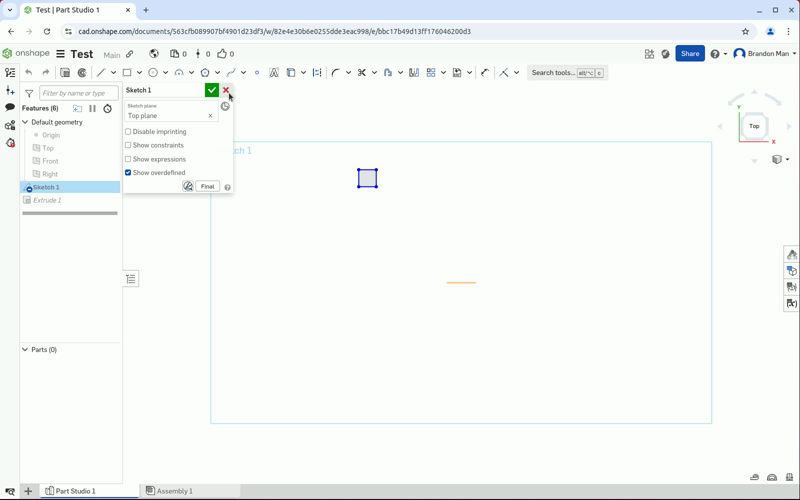
key(shift+s)
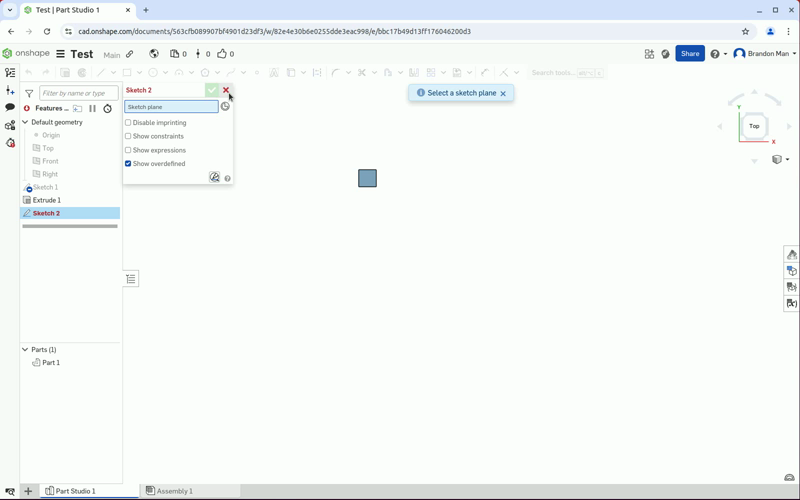
mouse_move(73, 150)
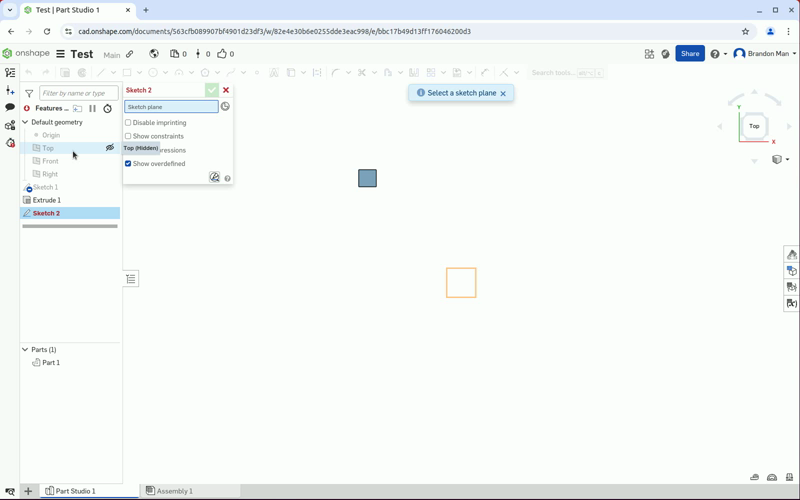
click(73, 150)
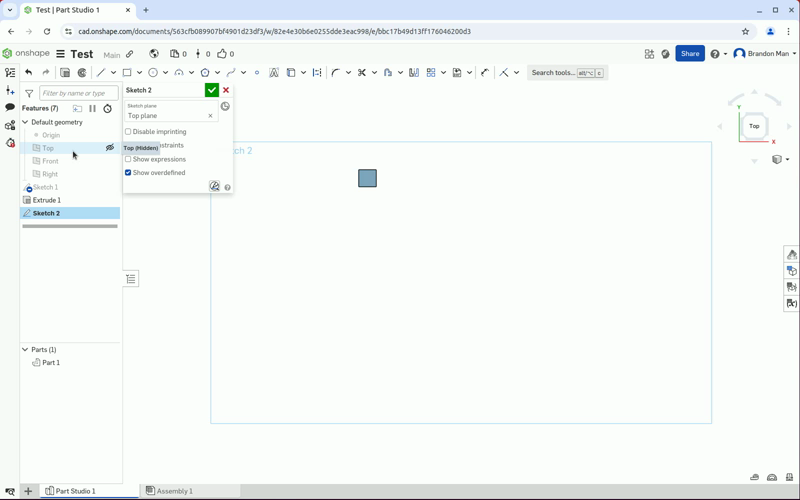
mouse_move(73, 352)
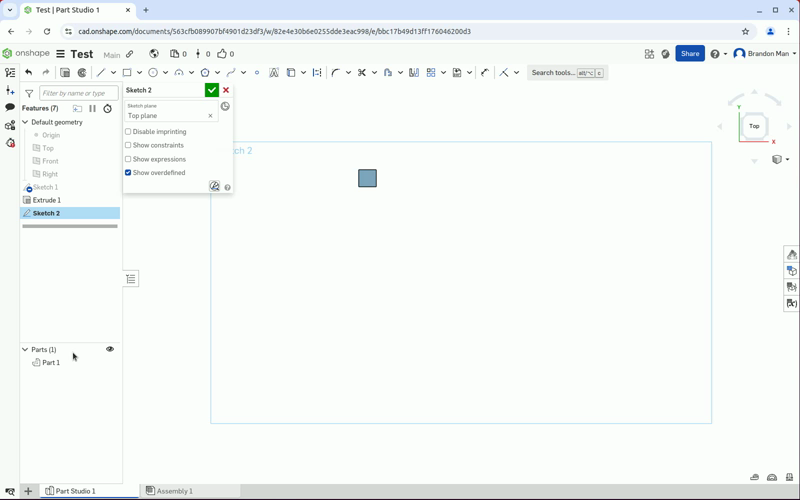
key(y)
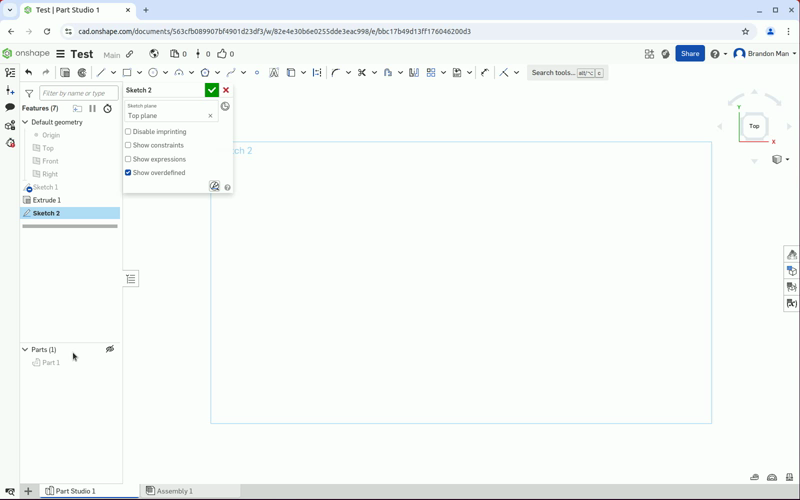
key(l)
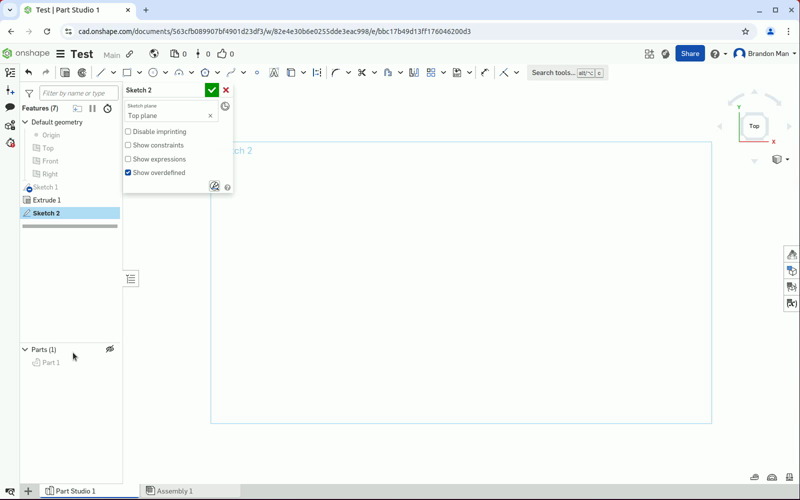
key_down(shift)
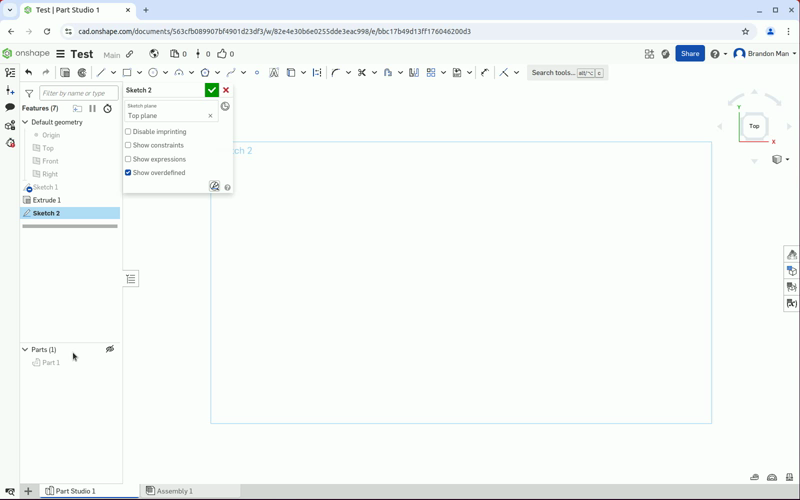
mouse_move(546, 186)
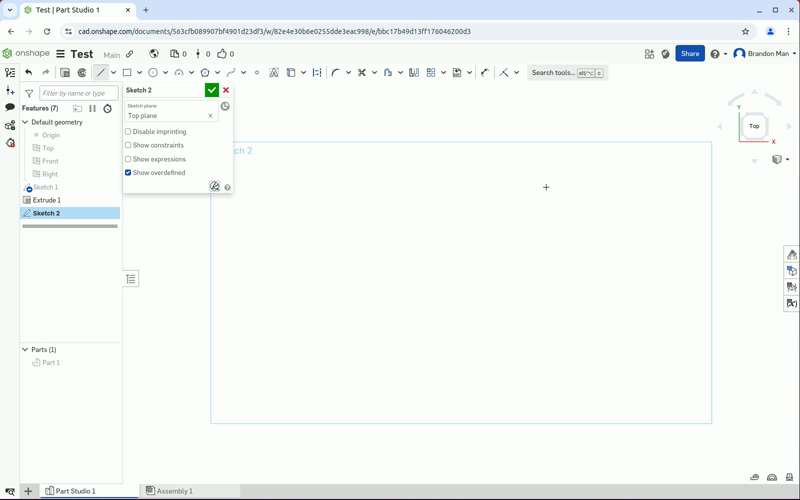
click(546, 186)
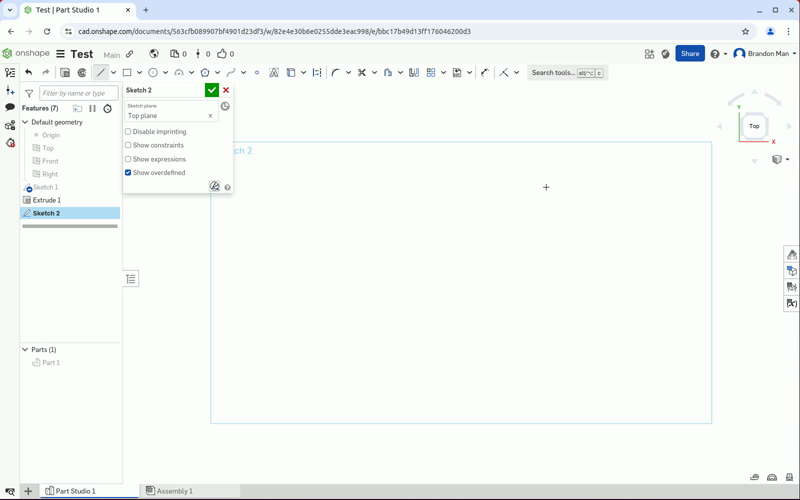
key_up(shift)
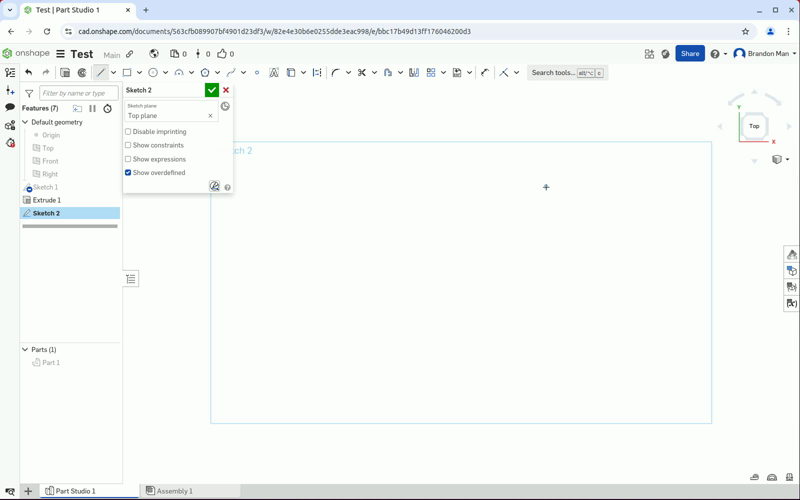
key_down(shift)
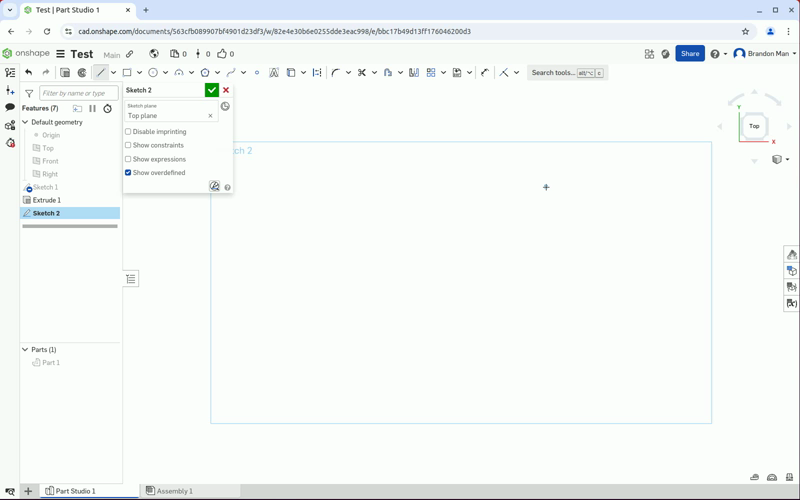
mouse_move(576, 186)
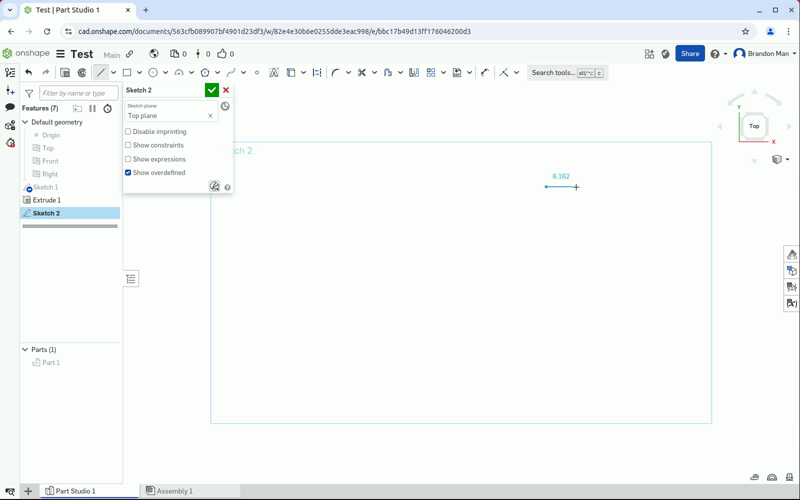
mouse_move(563, 186)
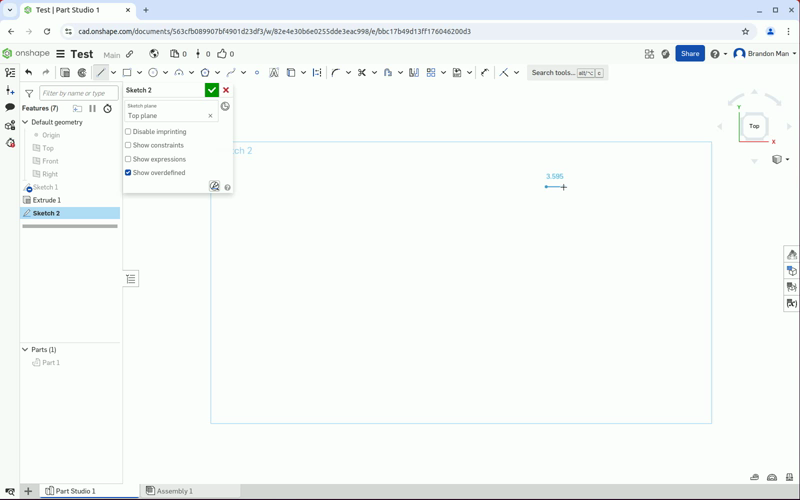
click(563, 186)
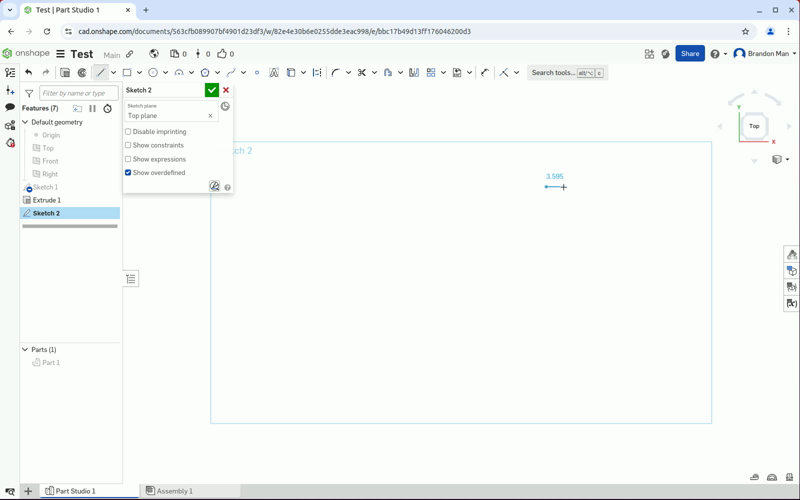
key_up(shift)
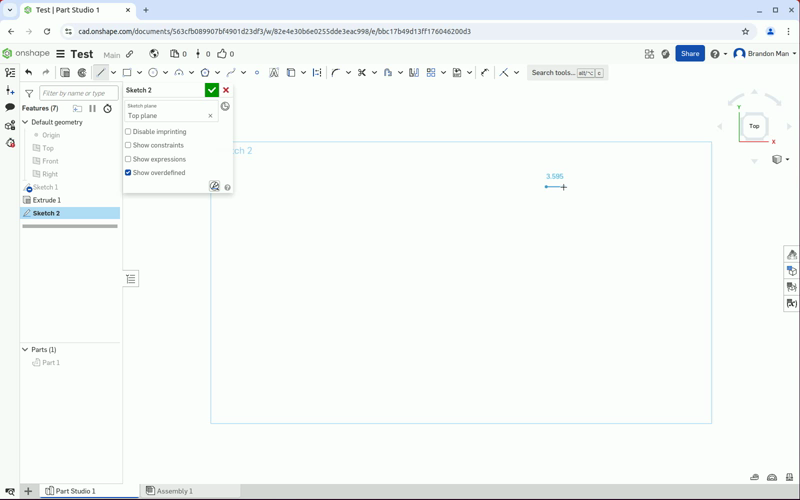
key_down(shift)
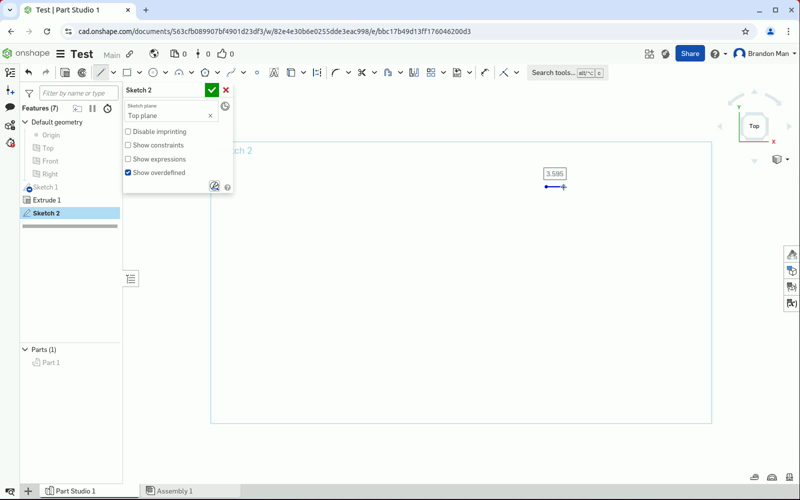
mouse_move(589, 186)
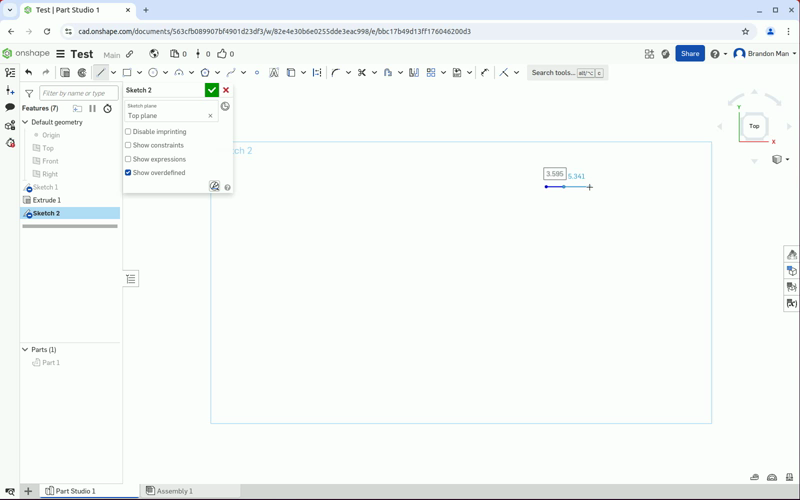
mouse_move(563, 169)
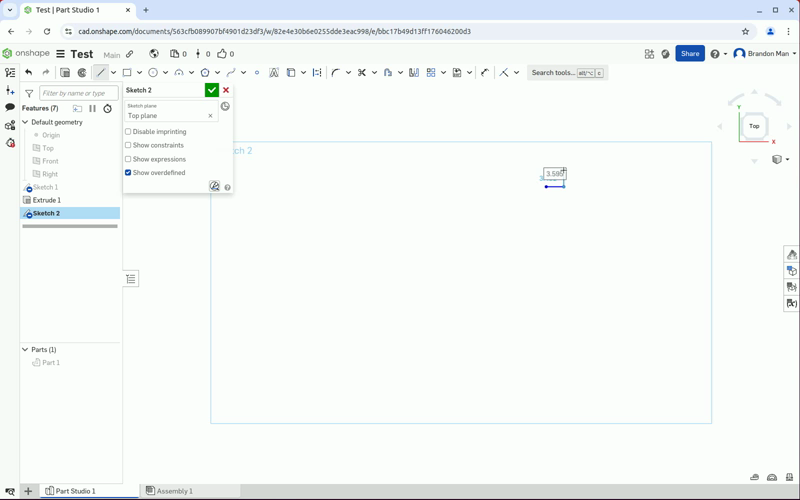
click(563, 169)
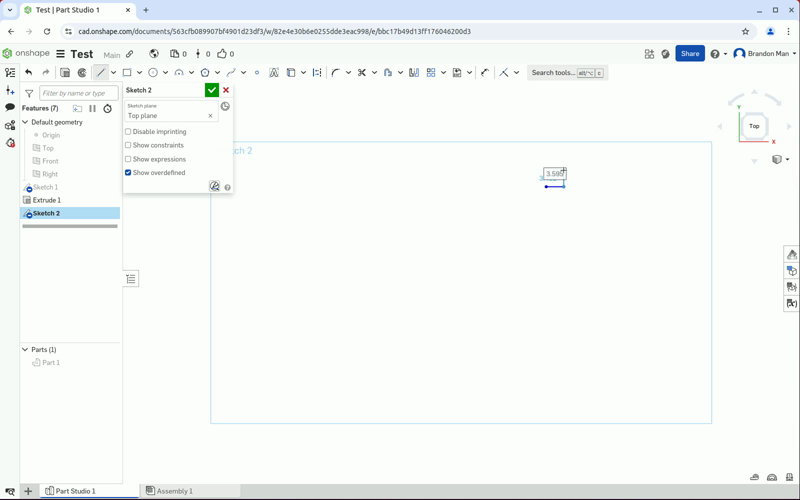
key_up(shift)
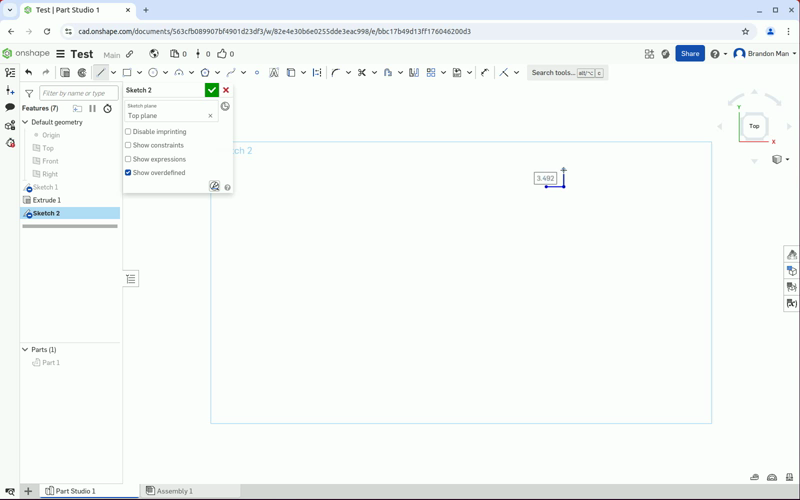
key_down(shift)
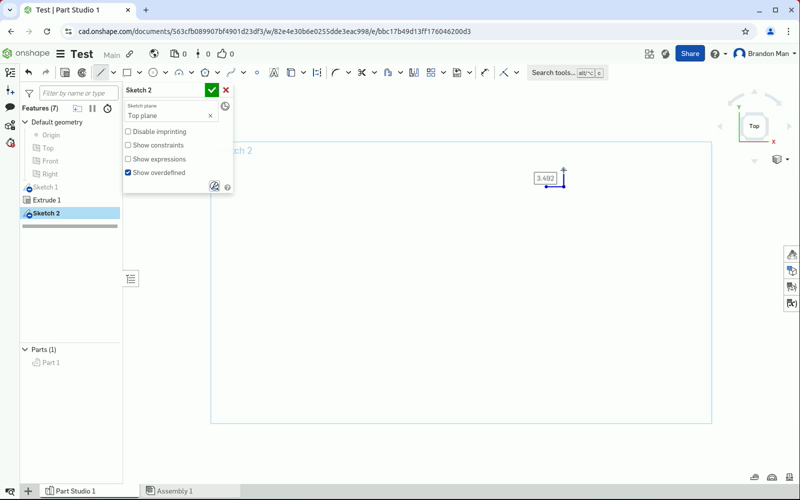
mouse_move(589, 169)
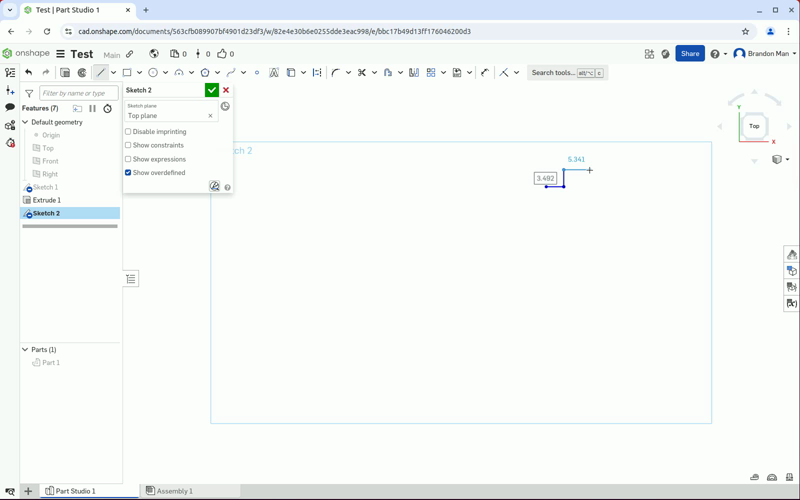
mouse_move(546, 169)
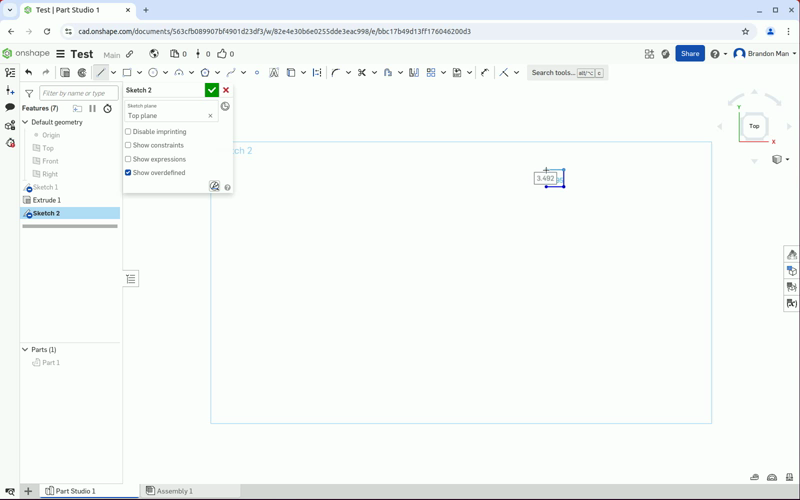
click(546, 169)
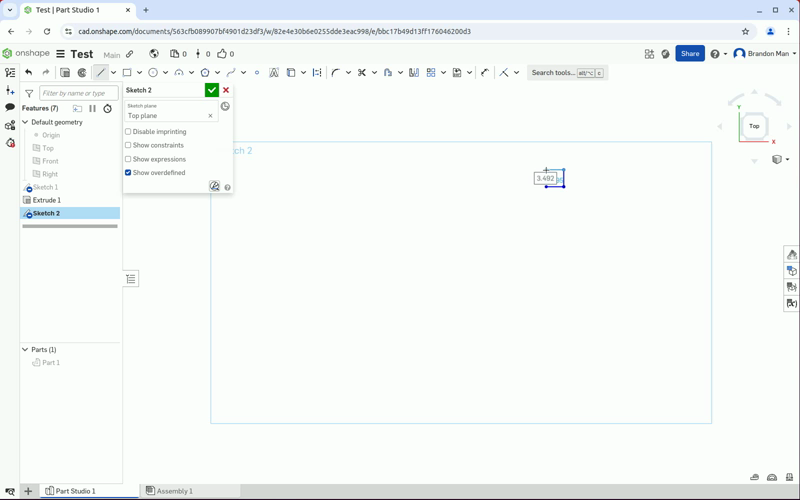
key_up(shift)
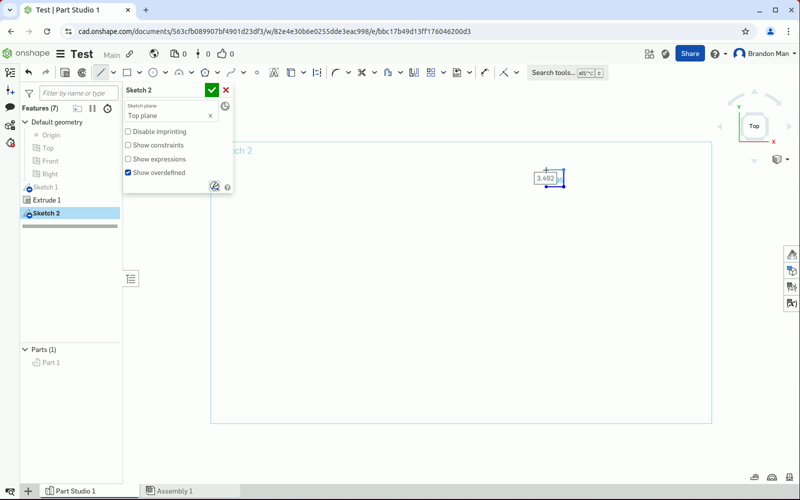
mouse_move(576, 169)
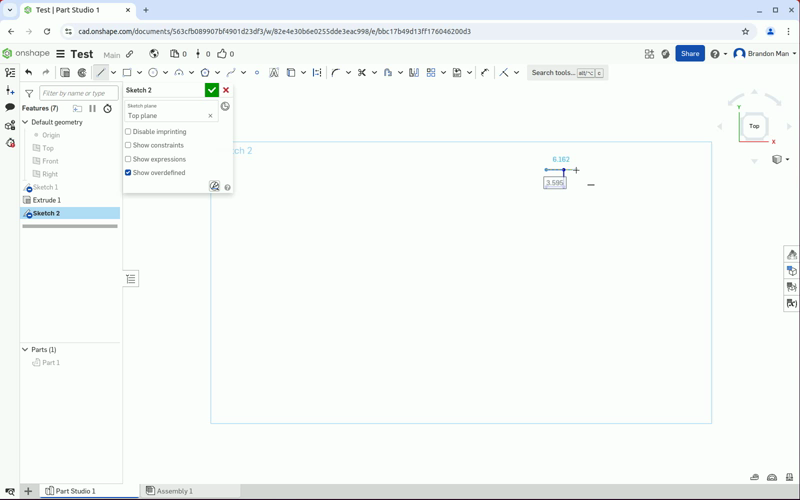
key_down(shift)
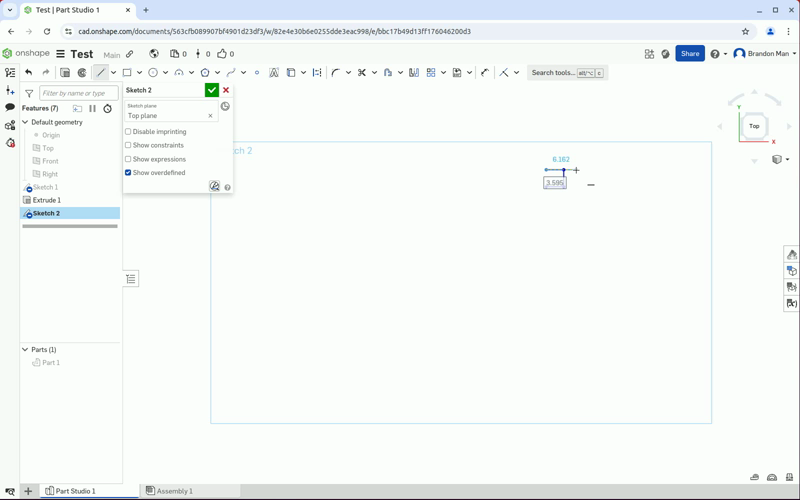
mouse_move(546, 186)
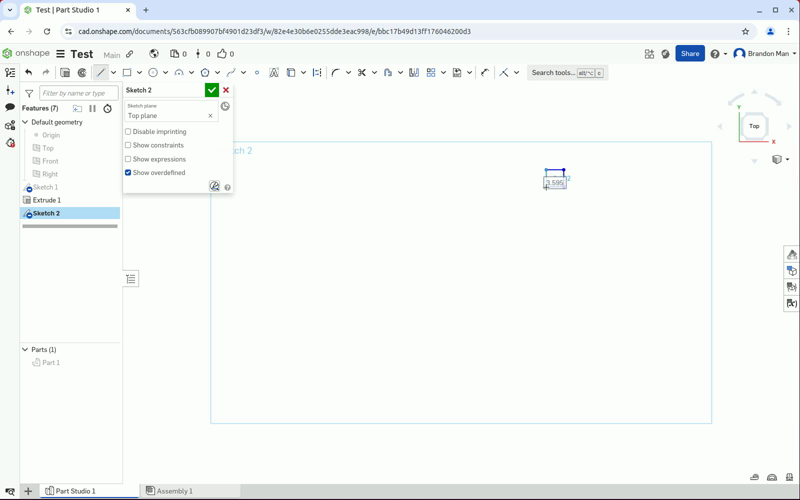
key_up(shift)
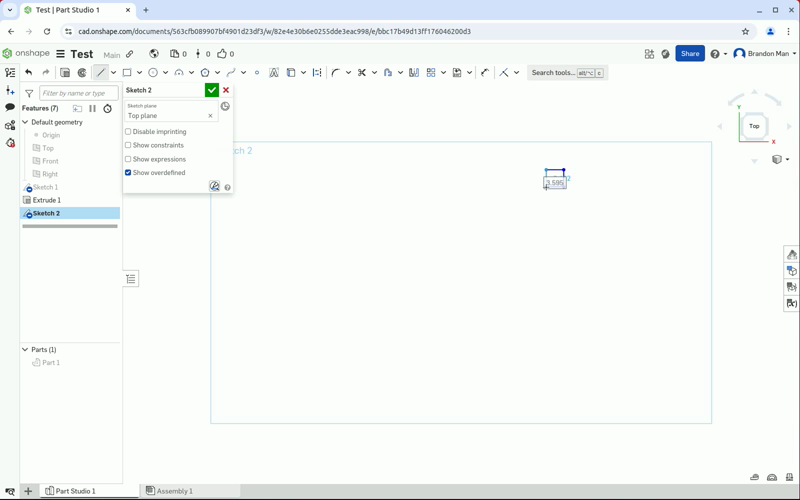
click(546, 186)
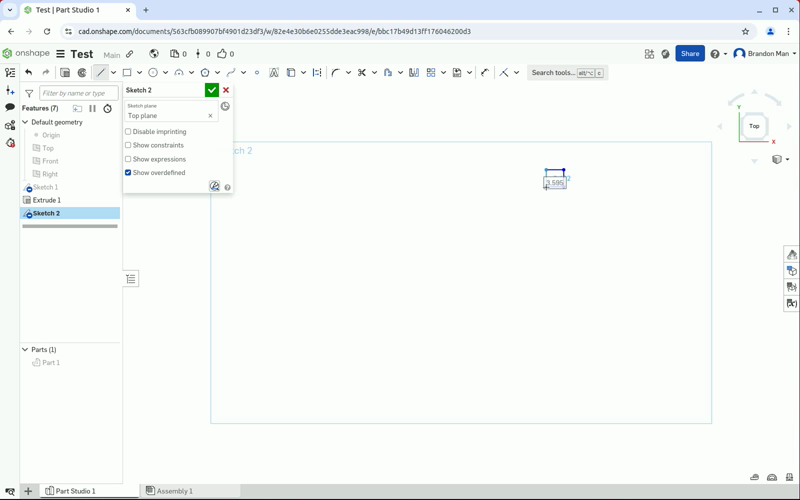
key(esc)
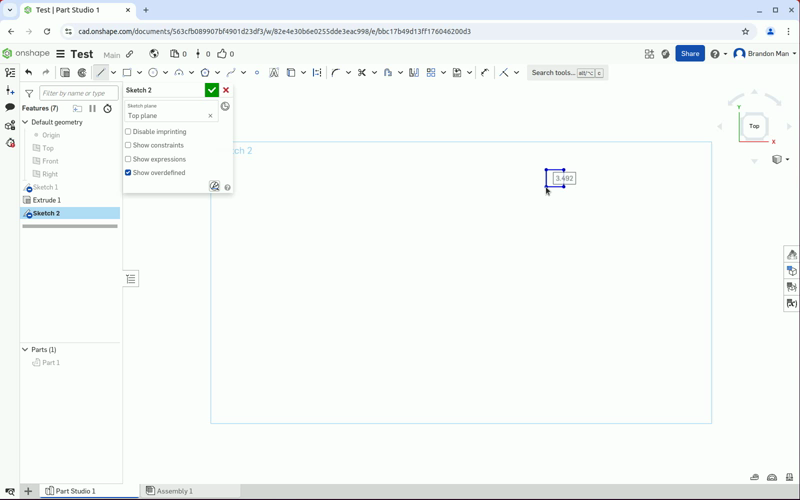
mouse_move(560, 179)
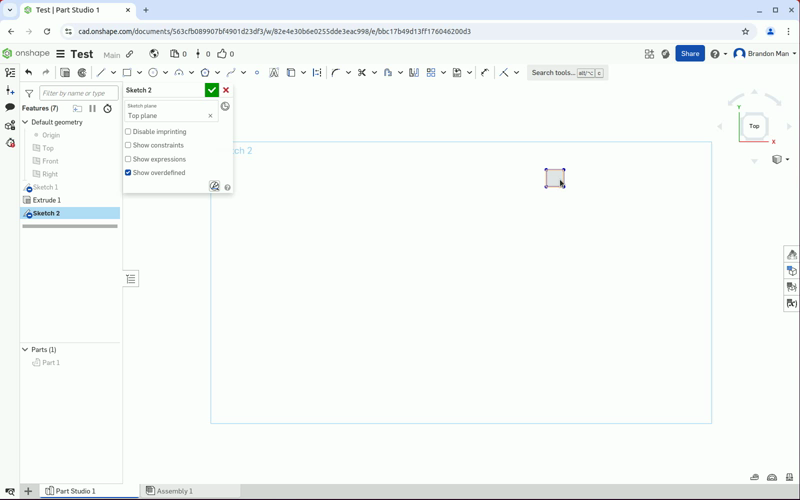
scroll(6)
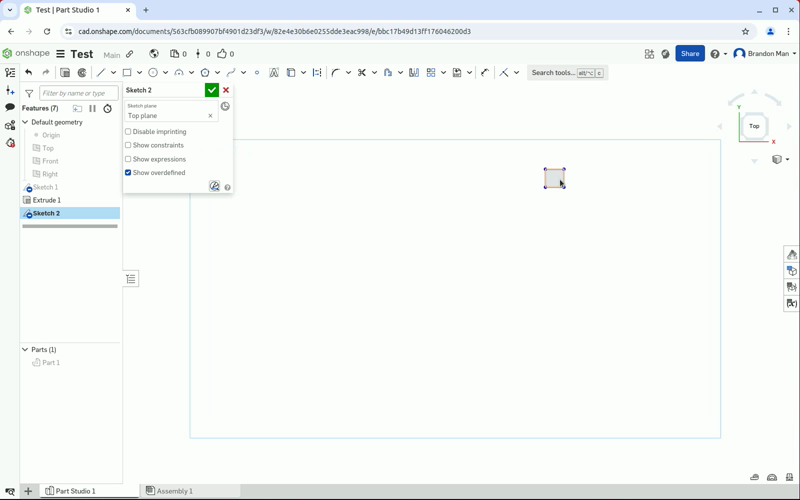
scroll(6)
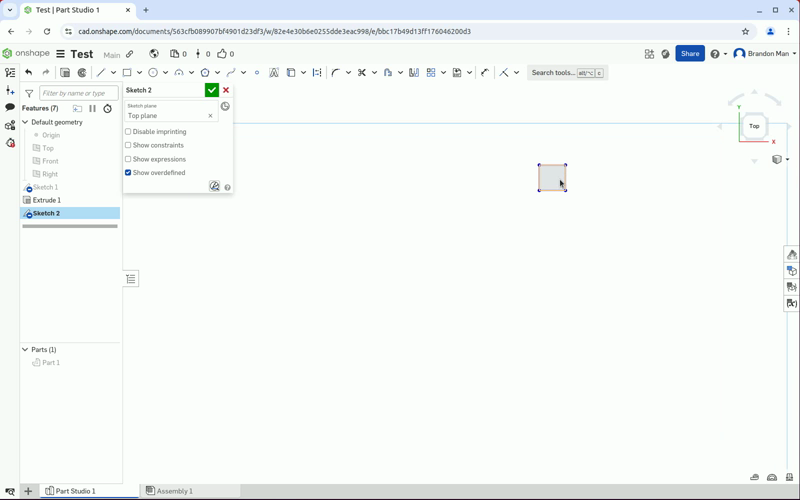
scroll(6)
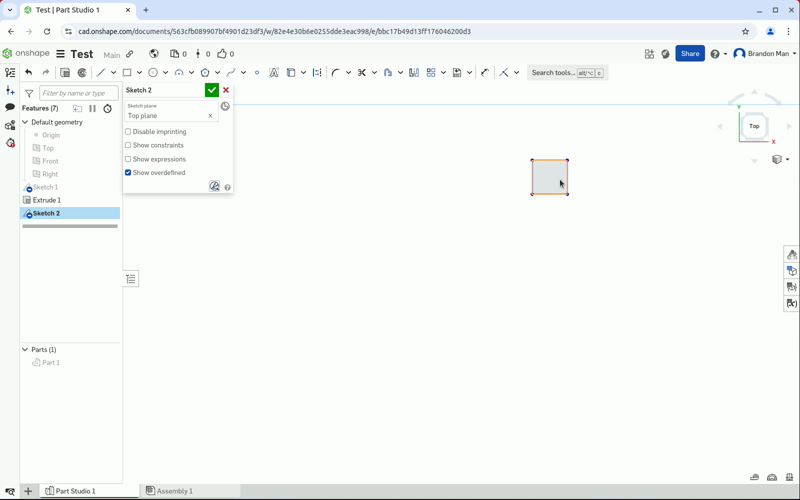
scroll(6)
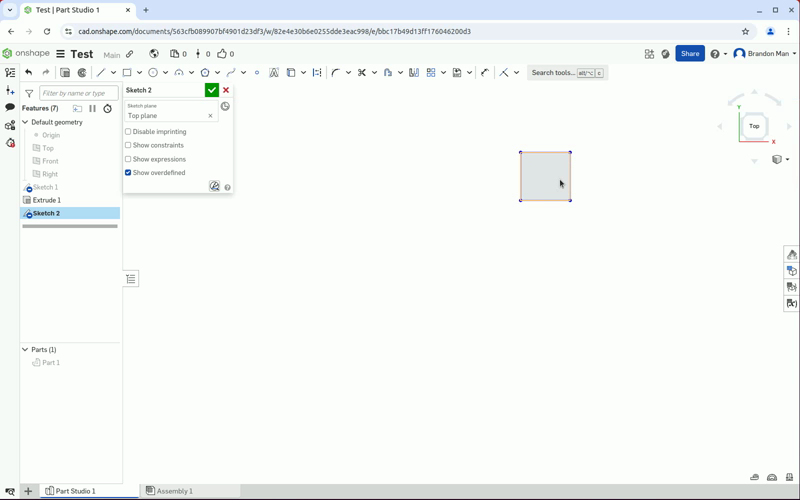
scroll(6)
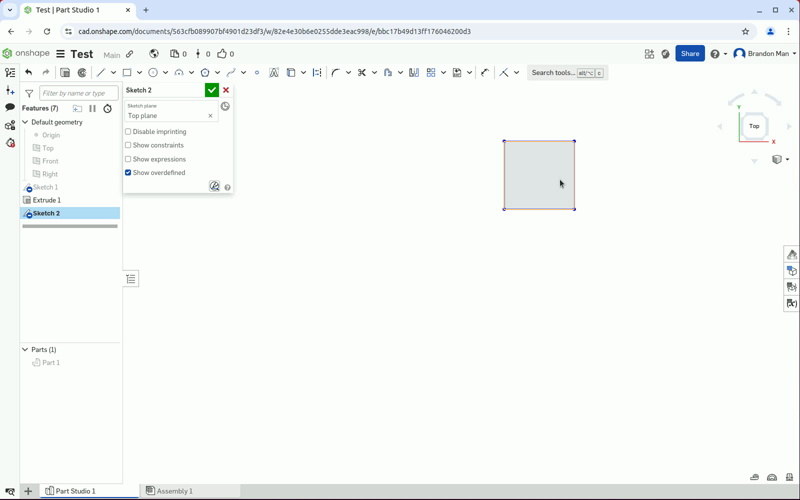
scroll(6)
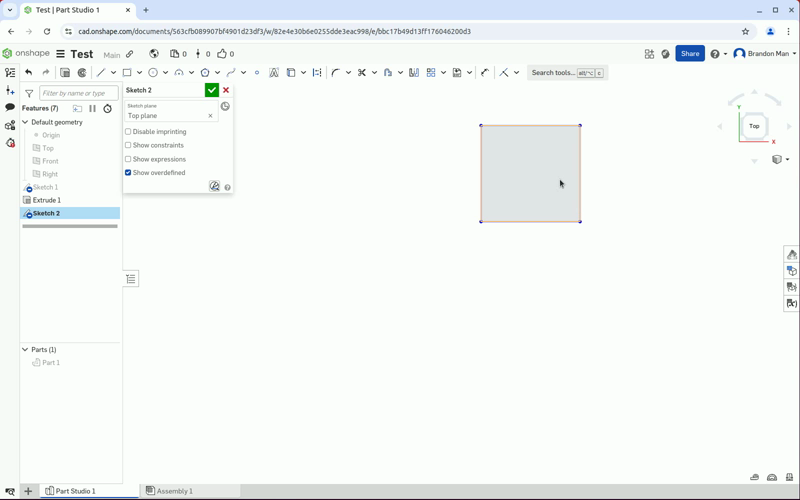
scroll(6)
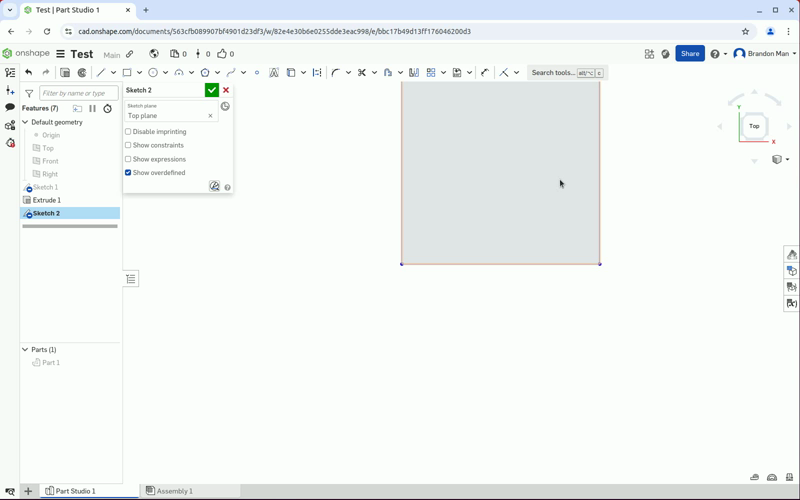
click(560, 179)
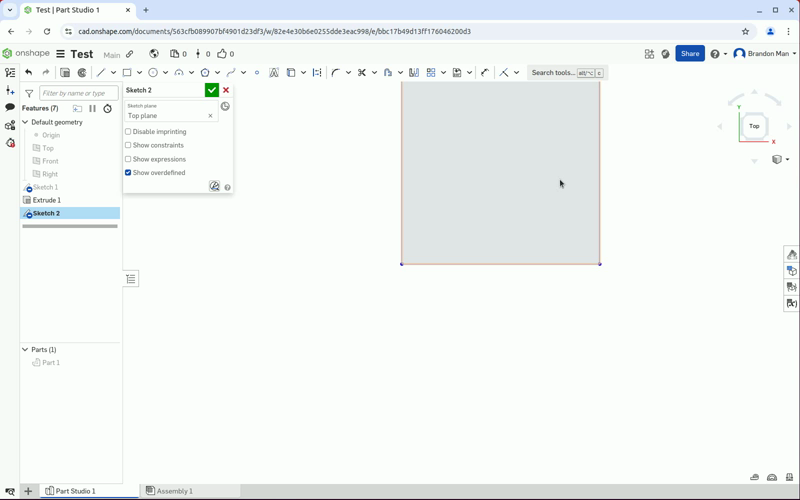
scroll(-6)
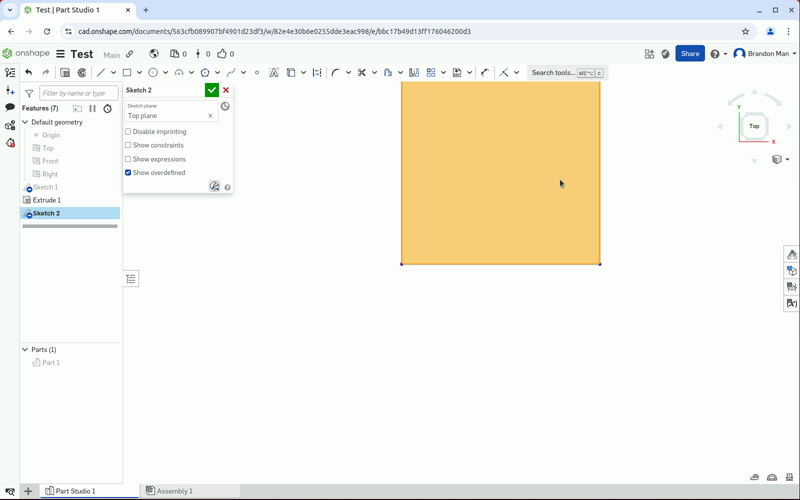
scroll(-6)
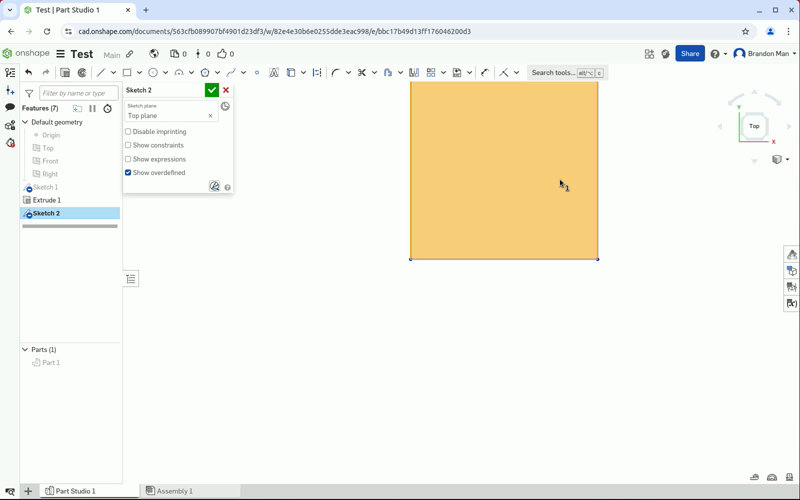
scroll(-6)
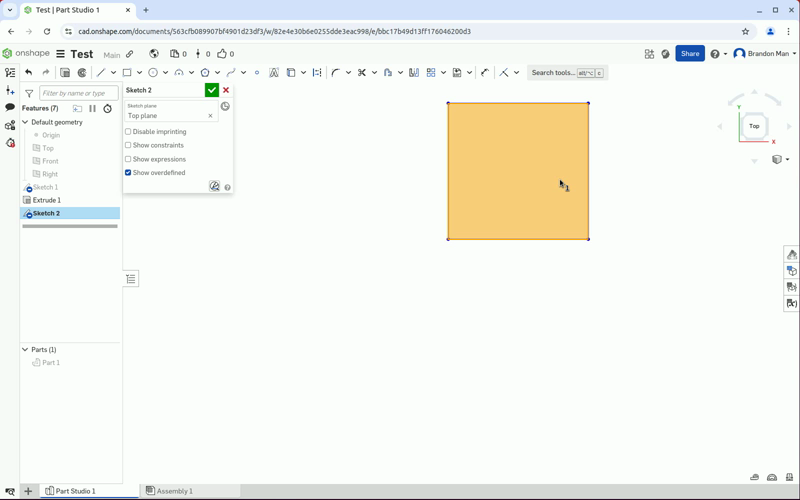
scroll(-6)
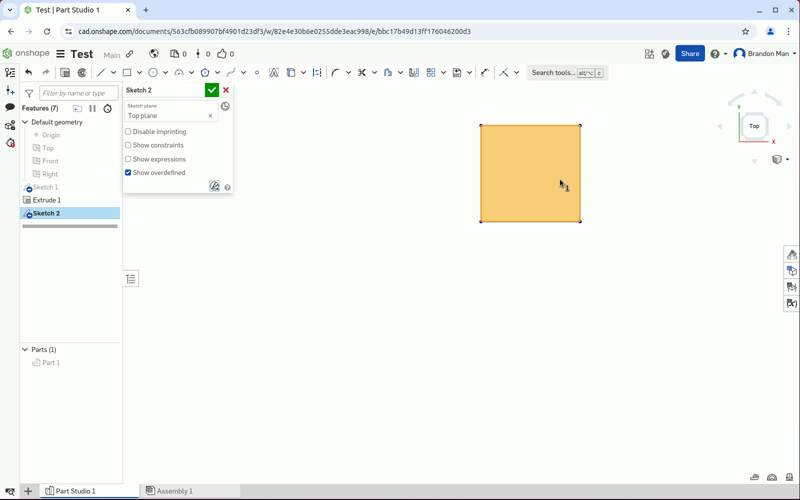
scroll(-6)
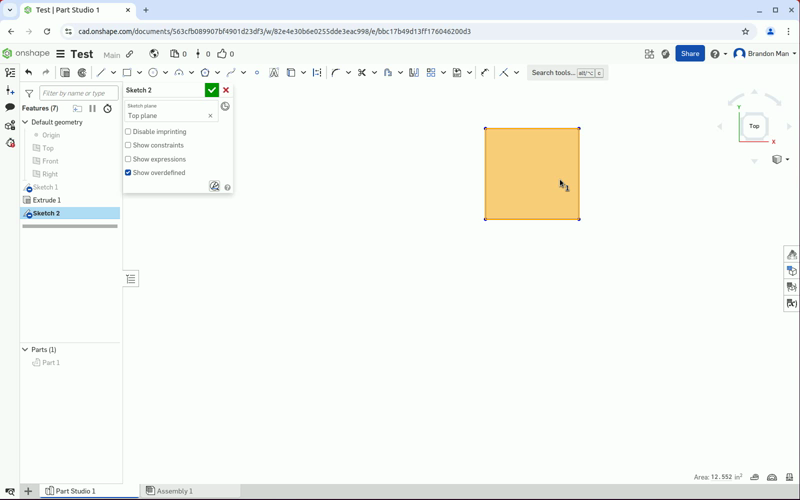
scroll(-6)
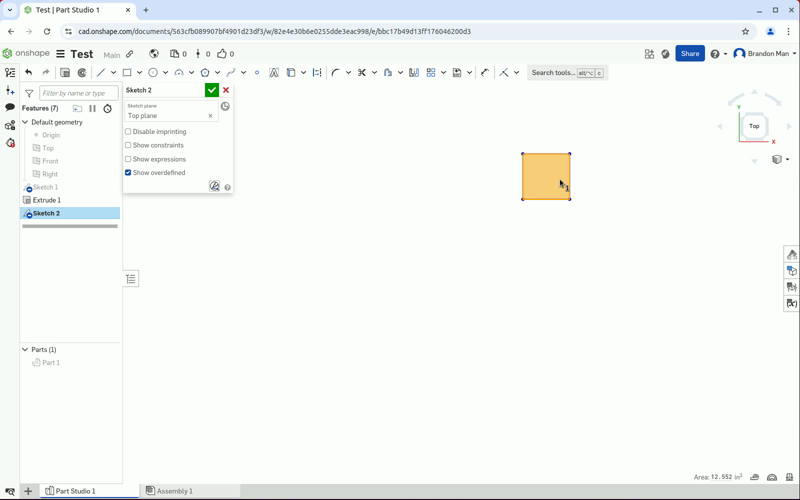
scroll(-6)
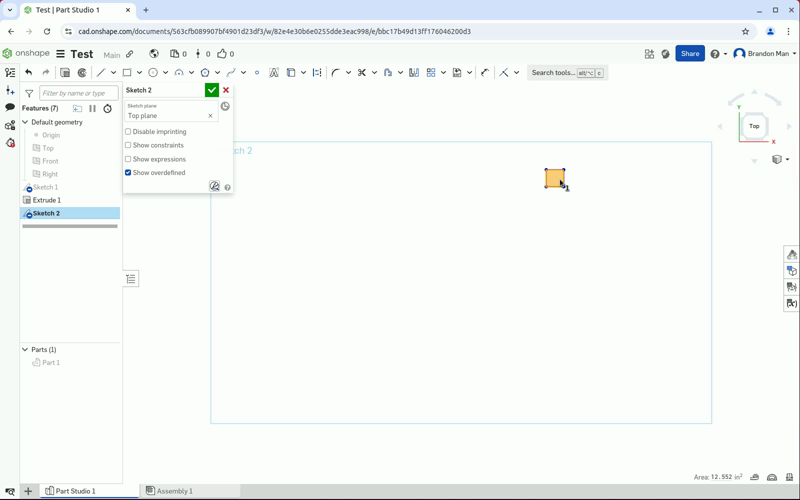
mouse_move(73, 352)
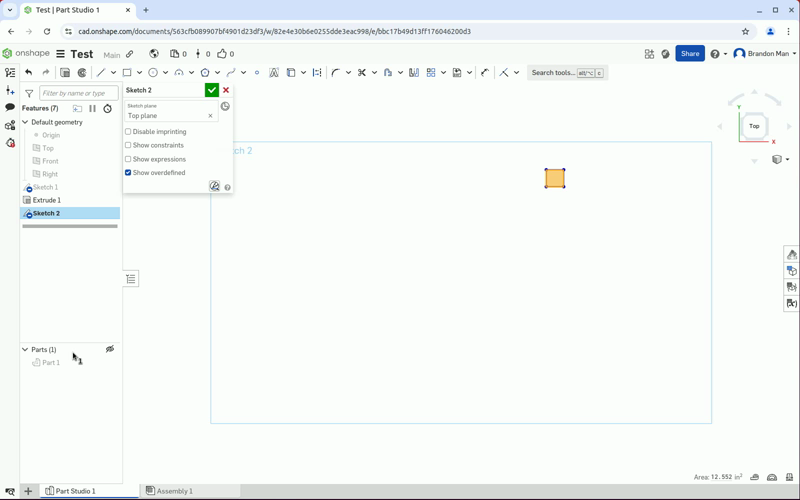
key(shift+y)
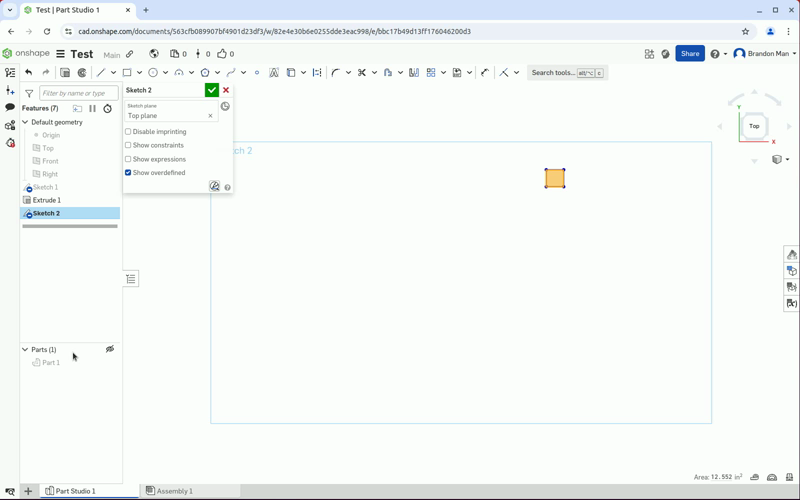
key(shift+e)
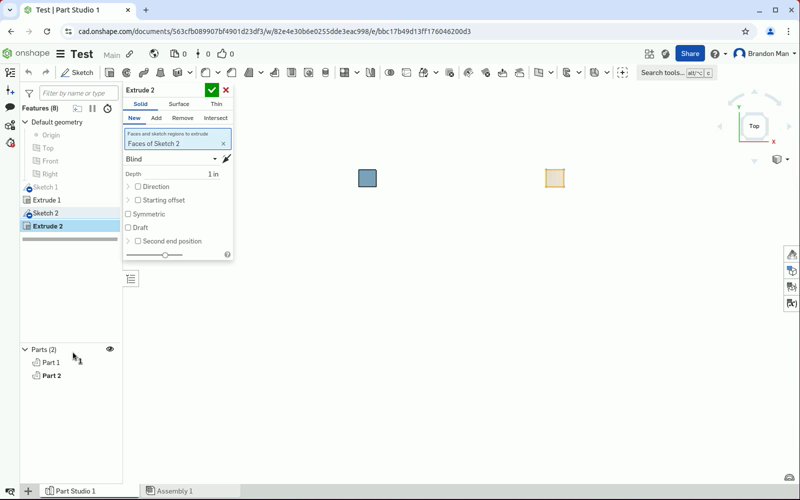
mouse_move(143, 106)
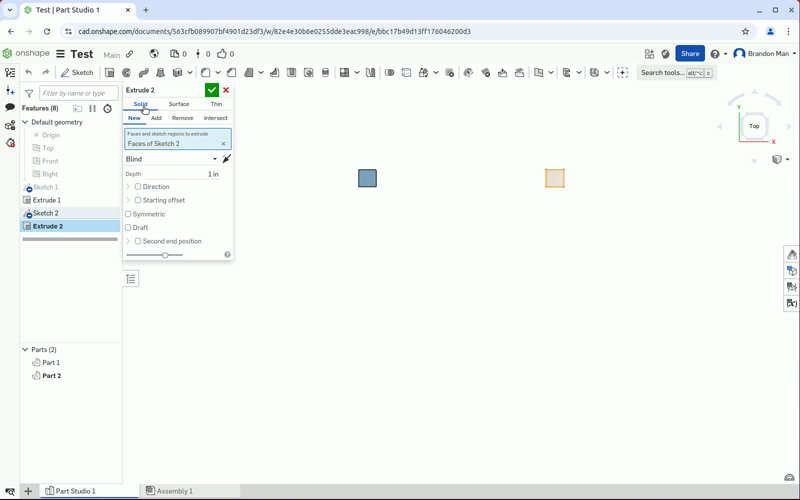
click(143, 106)
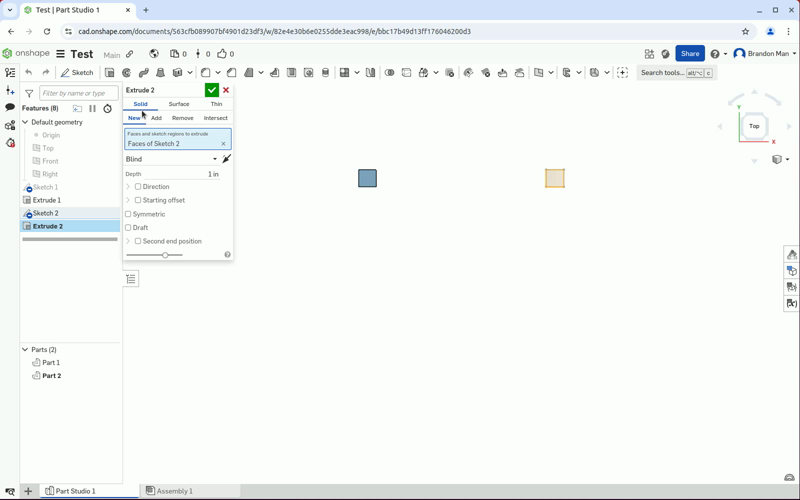
mouse_move(137, 120)
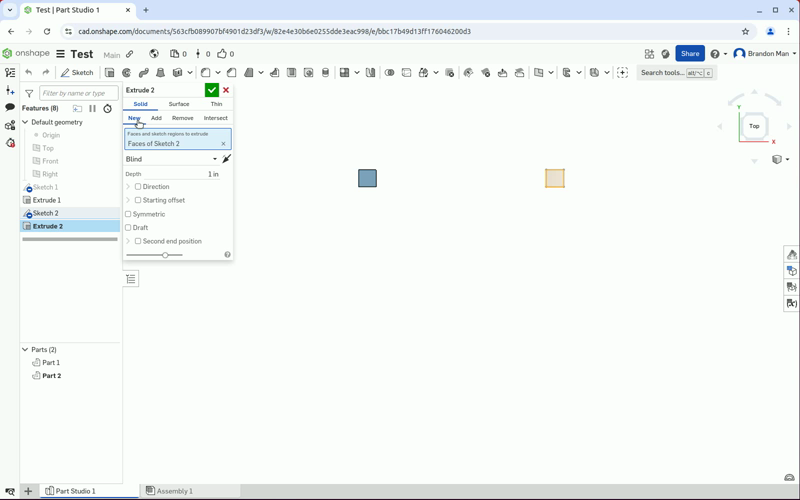
click(137, 120)
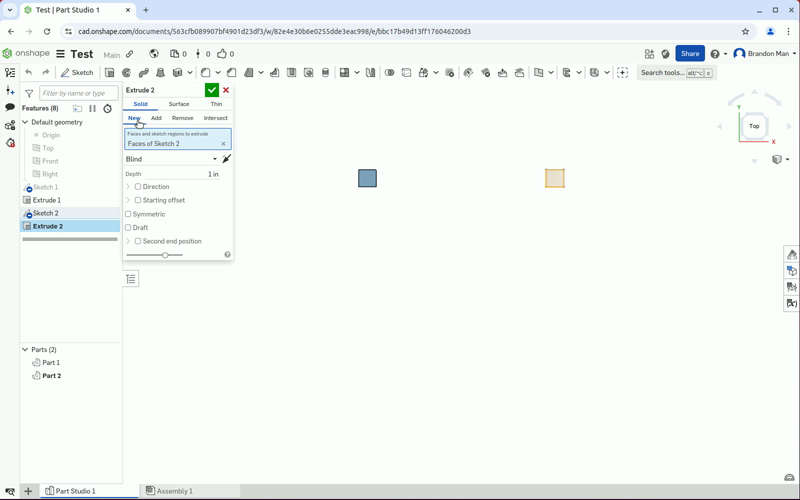
key(tab, 4)
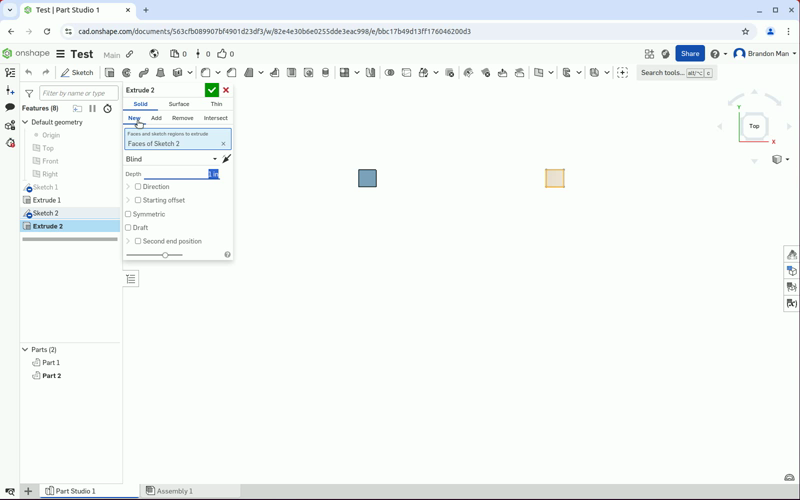
text(-0.241)
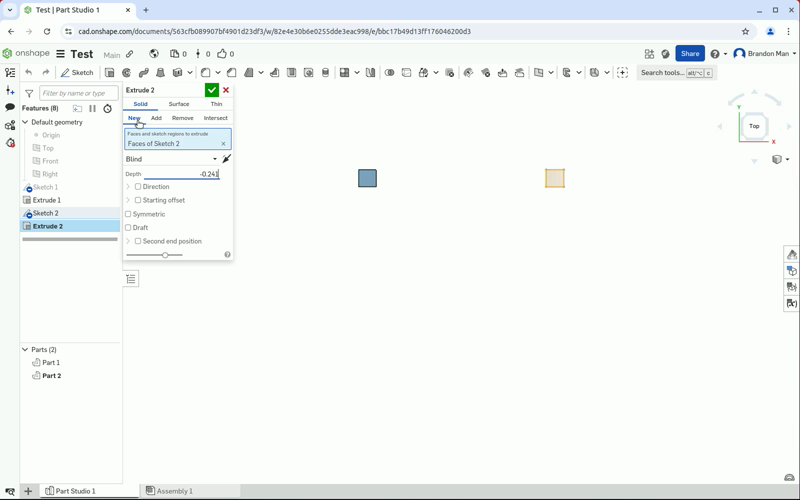
key(enter)
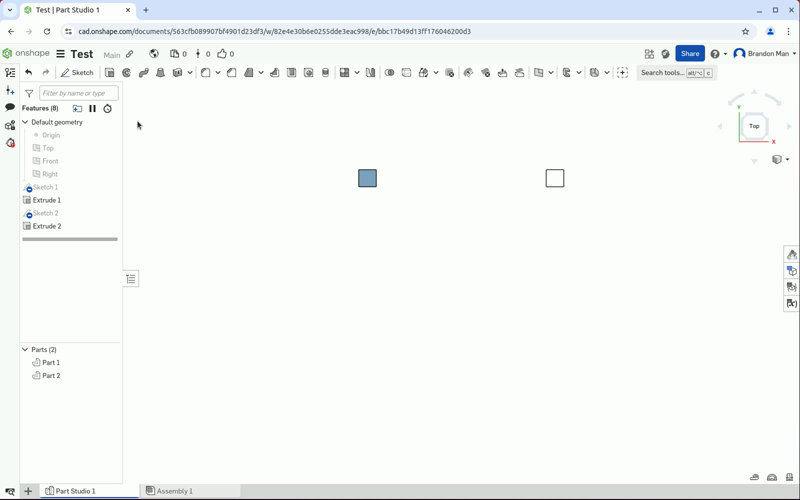
key(shift+h)
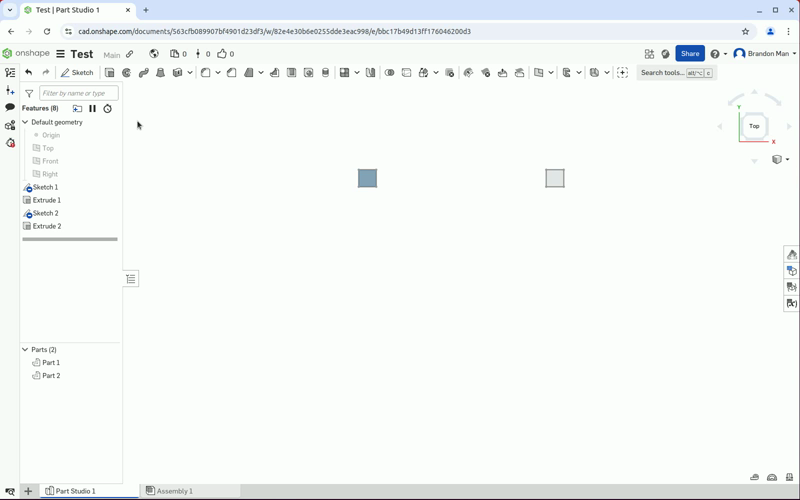
key(shift+h)
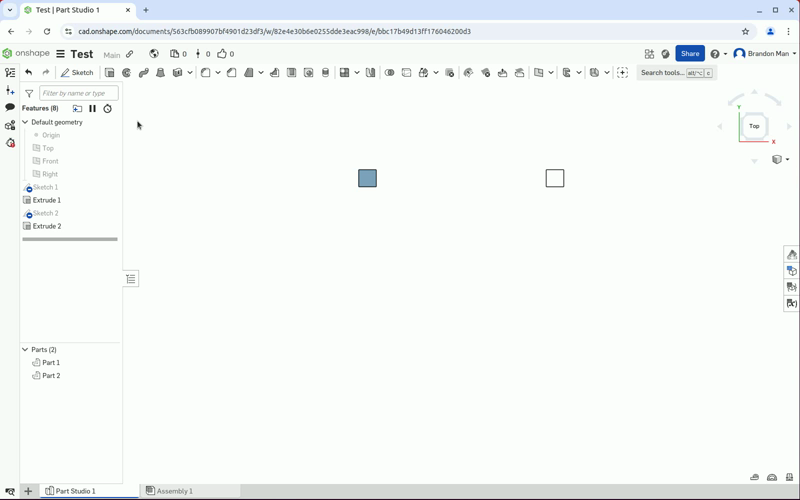
mouse_move(73, 189)
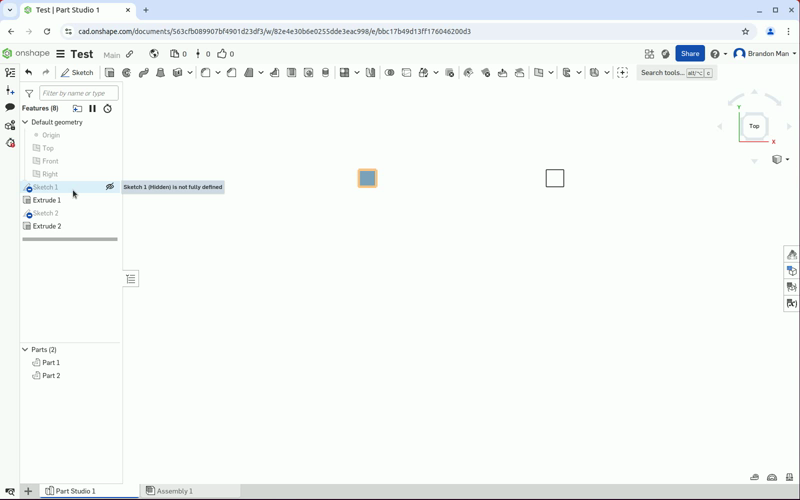
click(73, 189)
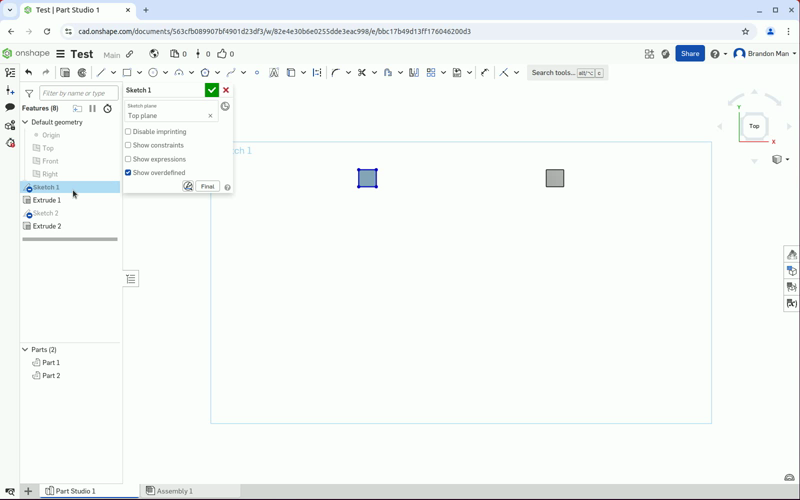
mouse_move(229, 92)
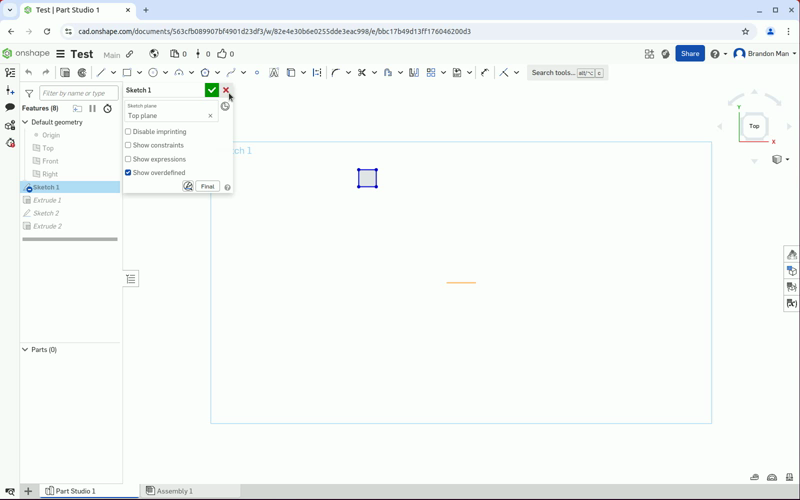
click(229, 92)
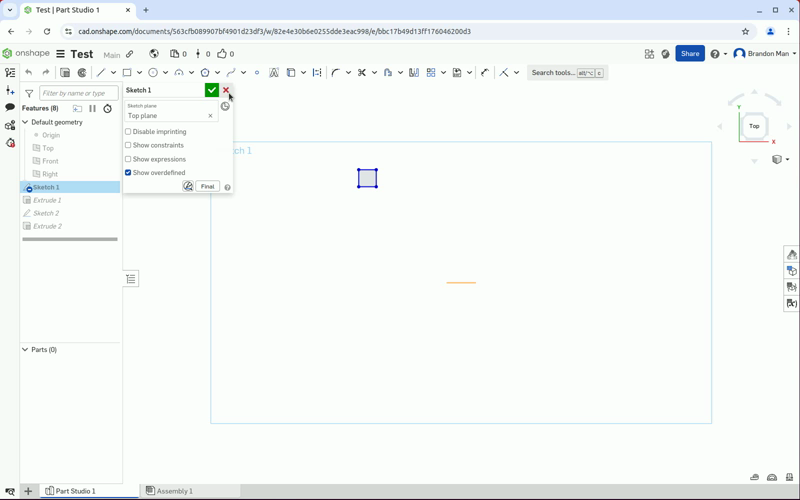
key(shift+s)
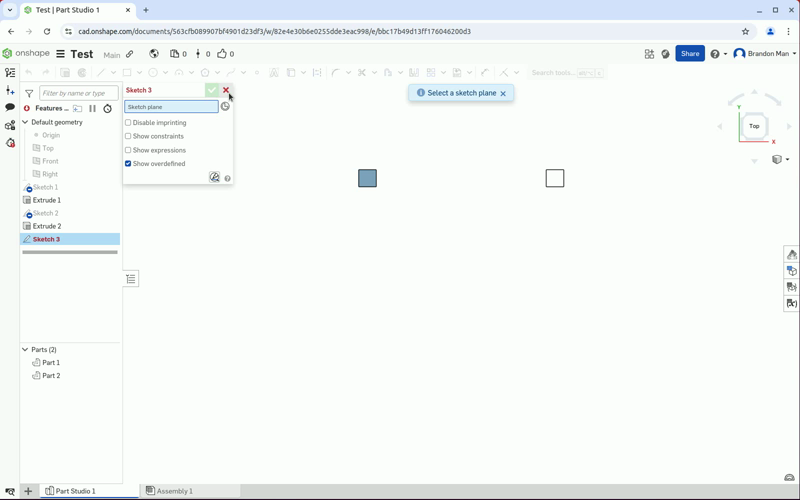
mouse_move(73, 150)
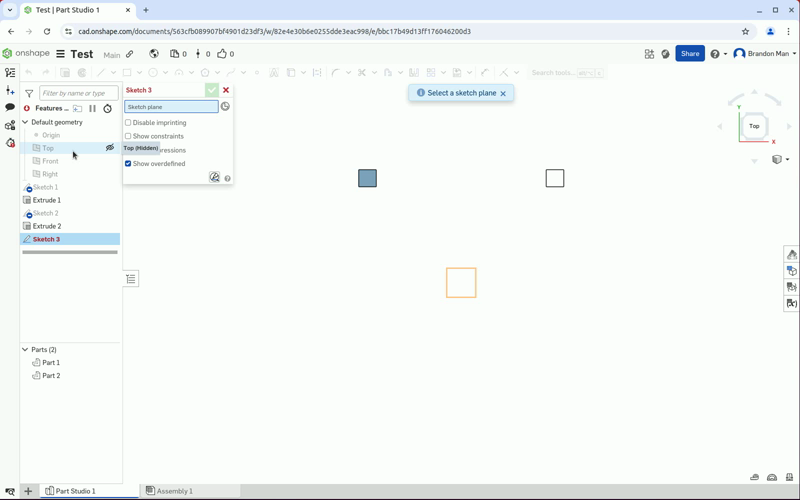
click(73, 150)
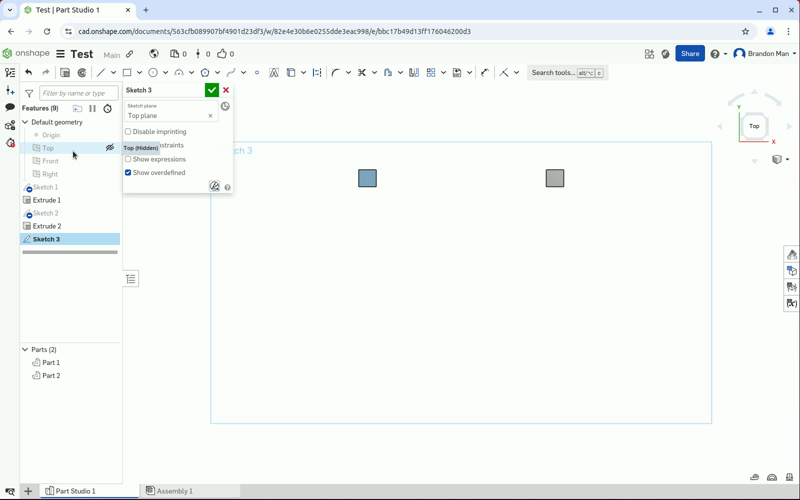
mouse_move(73, 352)
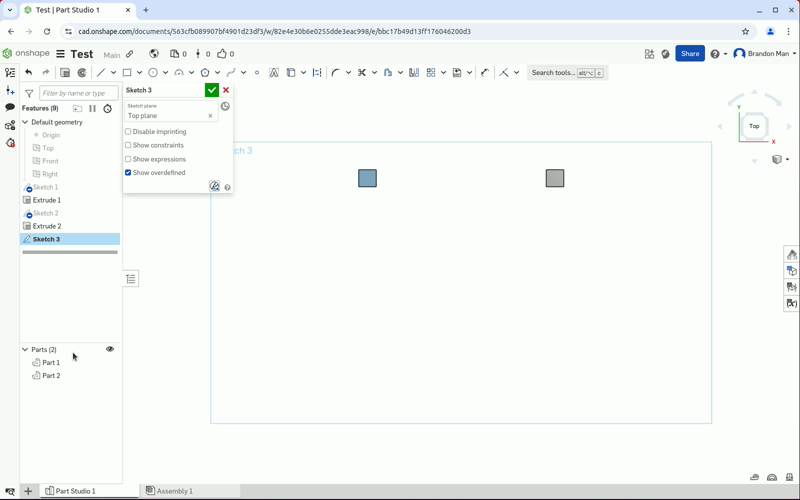
key(y)
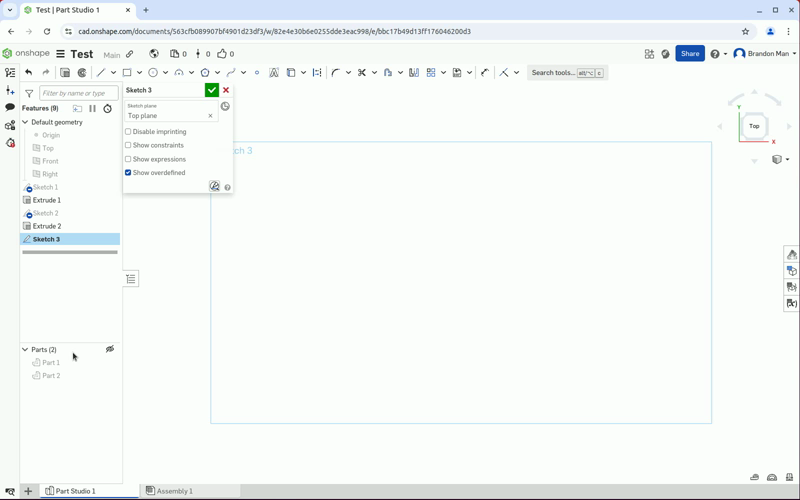
key(l)
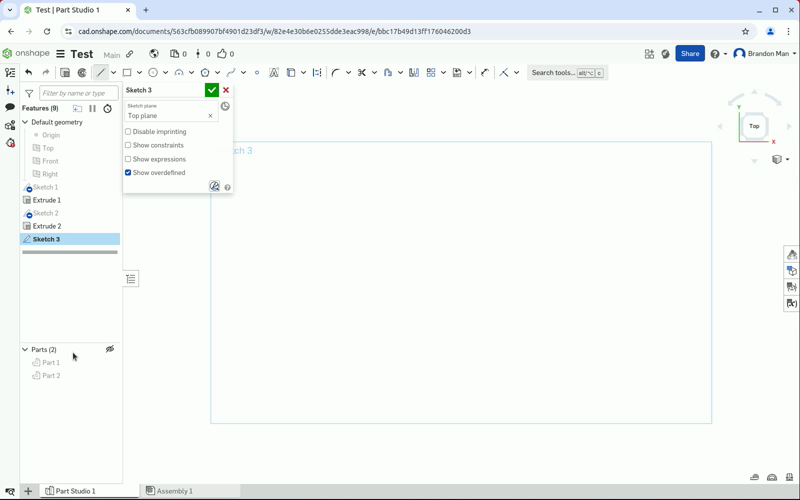
key_down(shift)
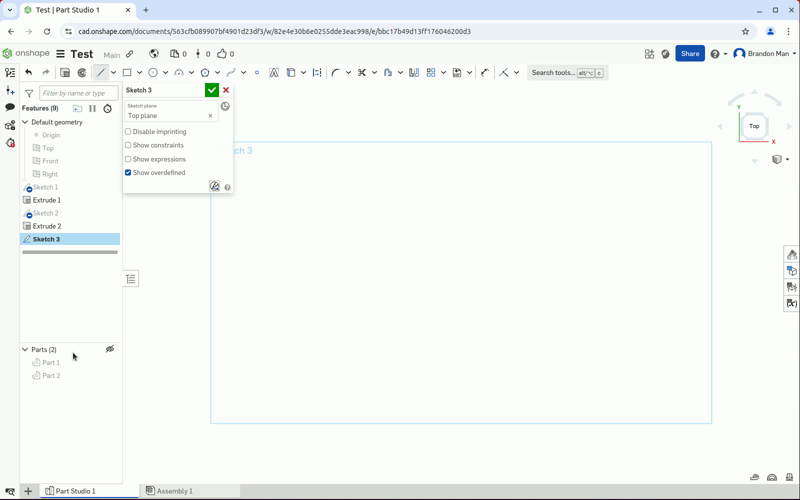
mouse_move(546, 395)
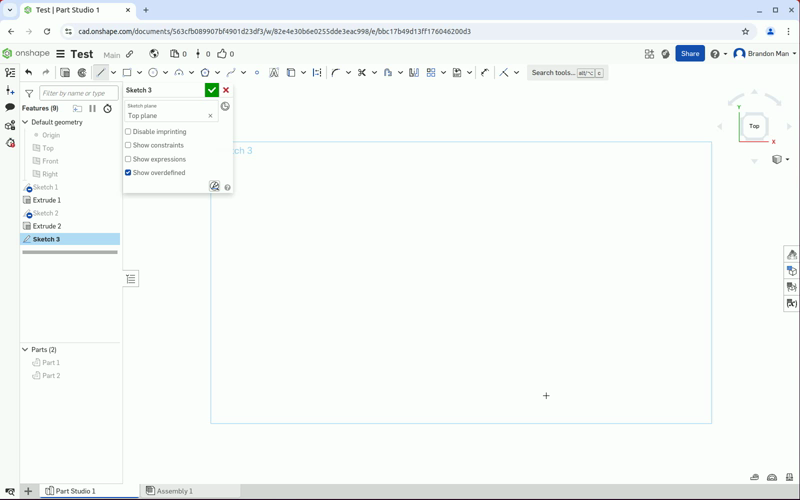
click(546, 395)
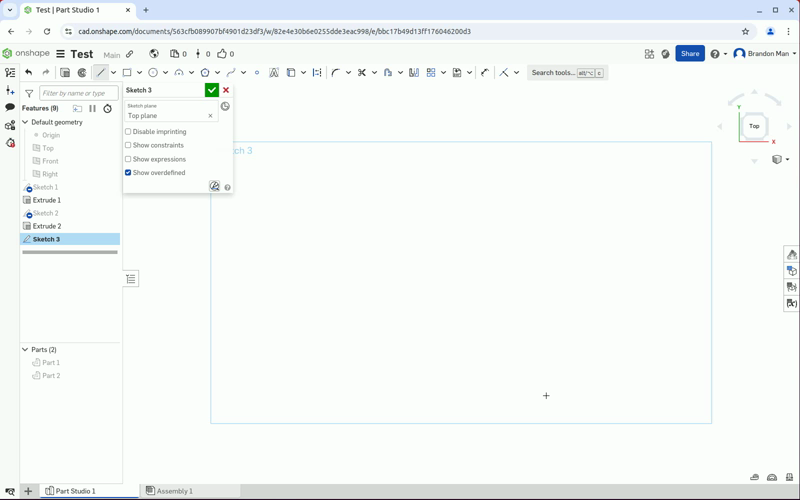
key_up(shift)
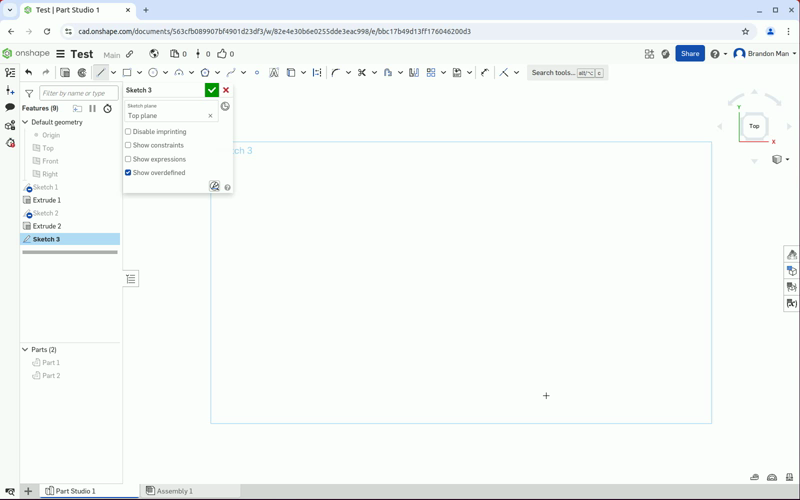
key_down(shift)
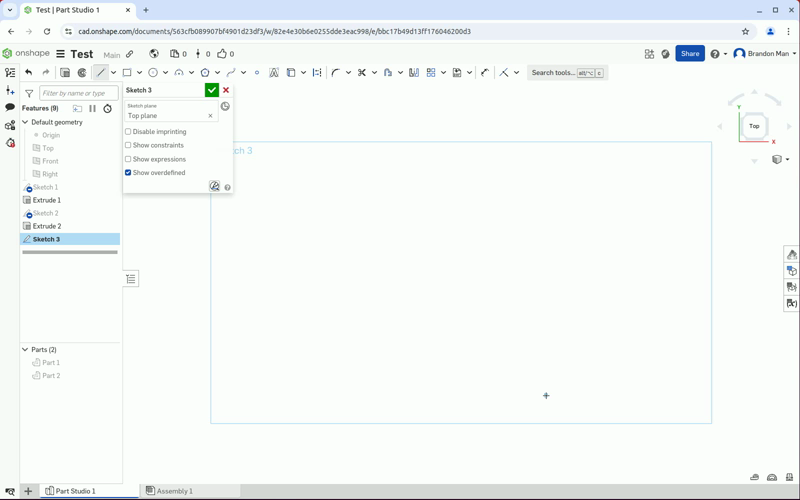
mouse_move(576, 395)
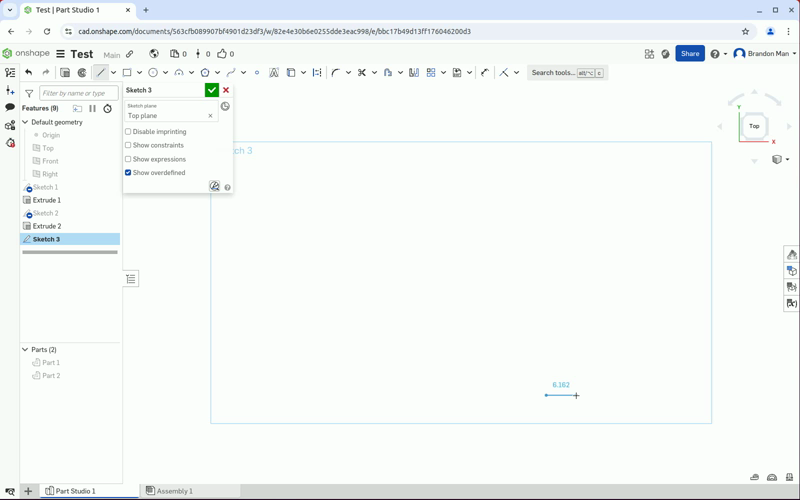
mouse_move(563, 395)
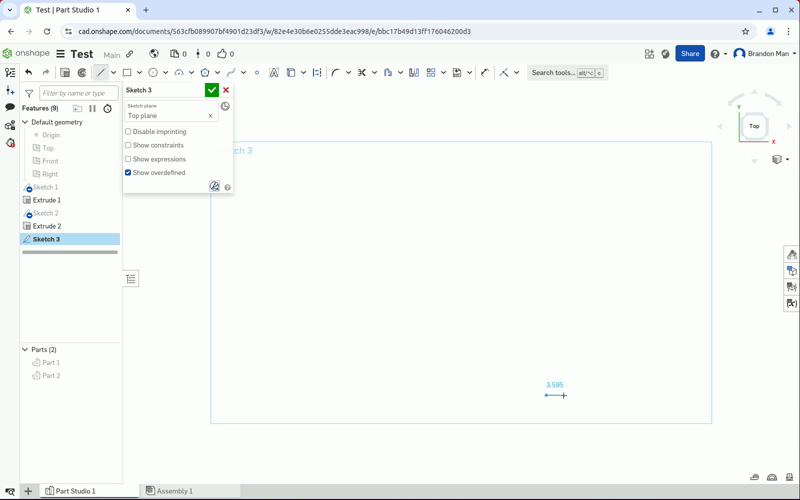
click(563, 395)
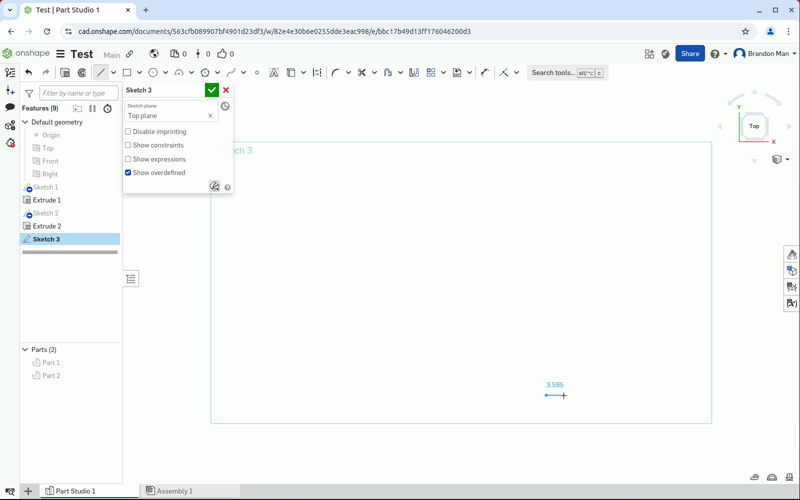
key_up(shift)
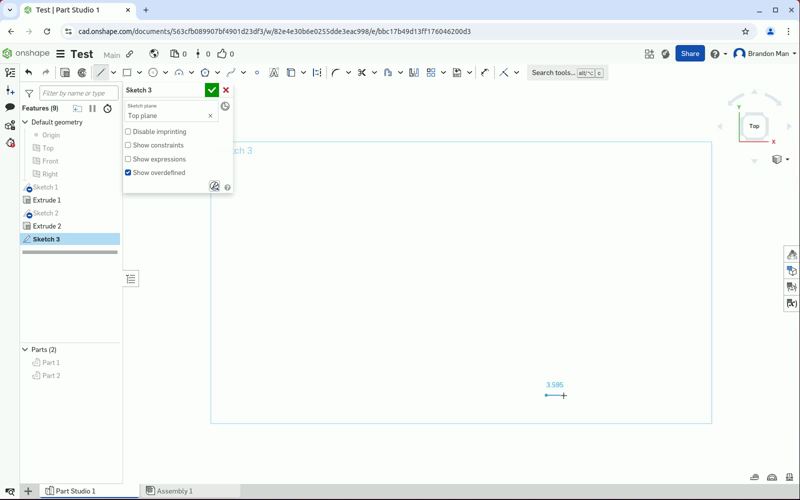
key_down(shift)
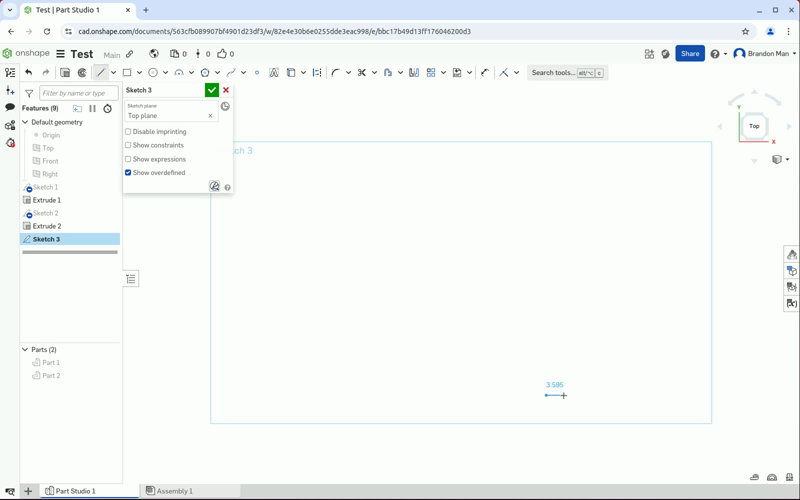
mouse_move(589, 395)
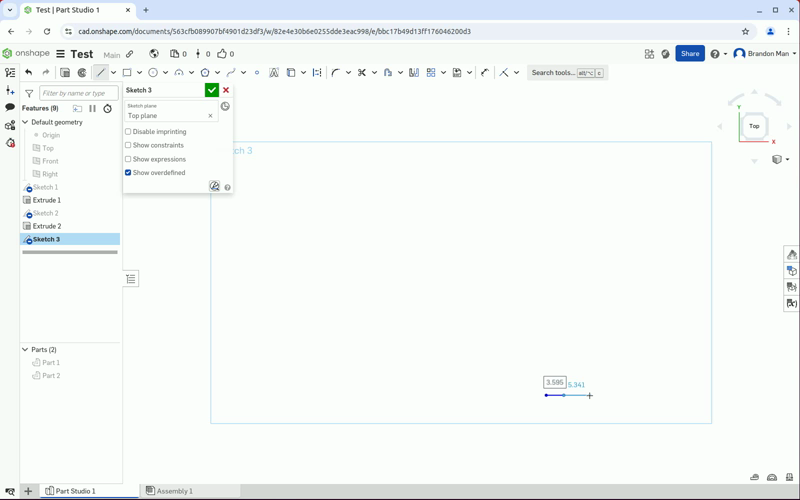
mouse_move(563, 378)
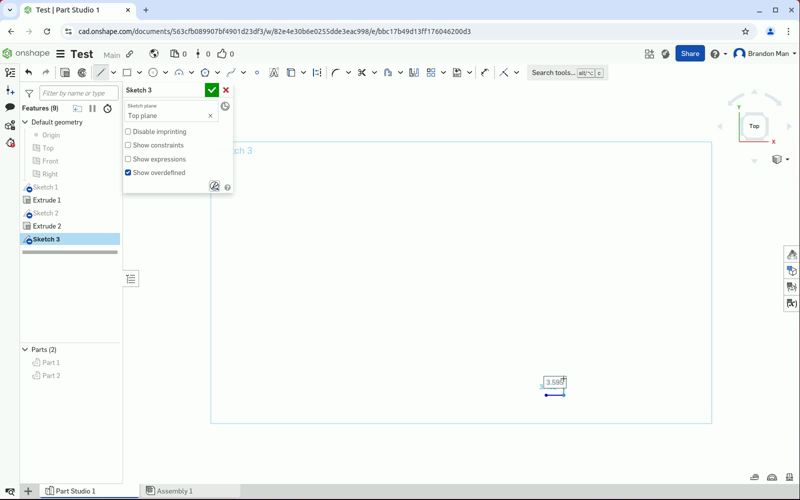
click(563, 378)
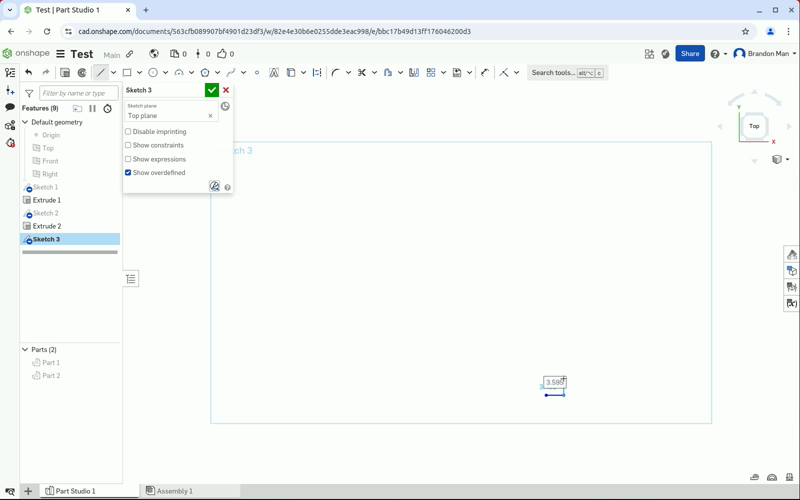
key_up(shift)
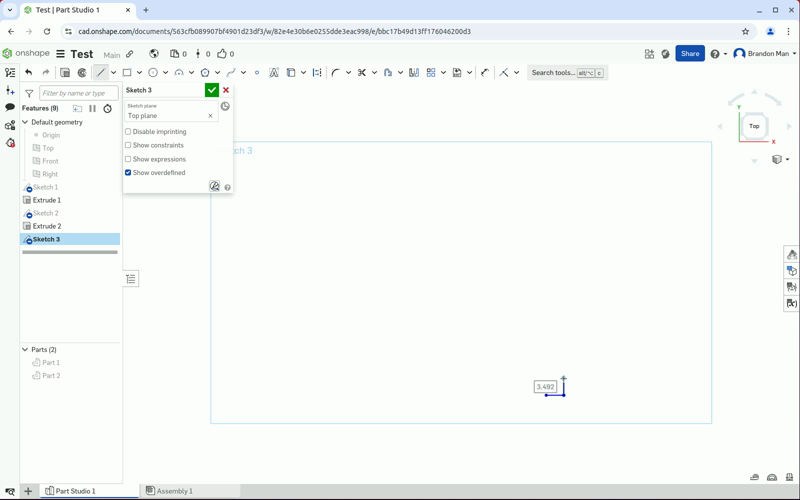
key_down(shift)
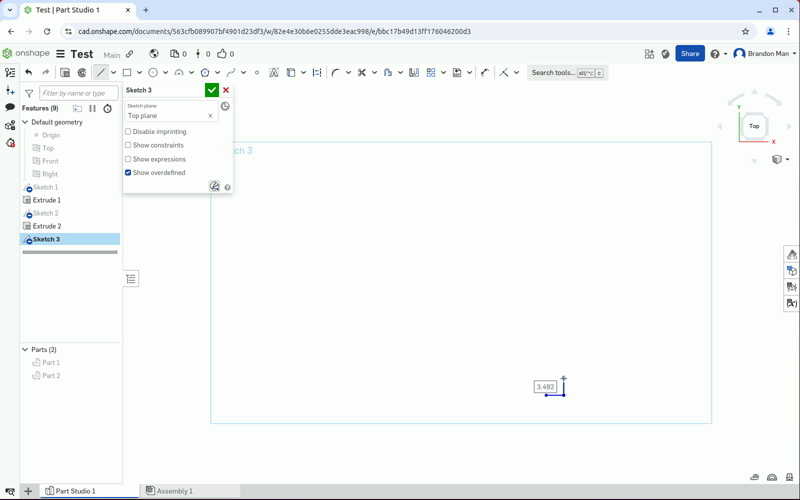
mouse_move(589, 378)
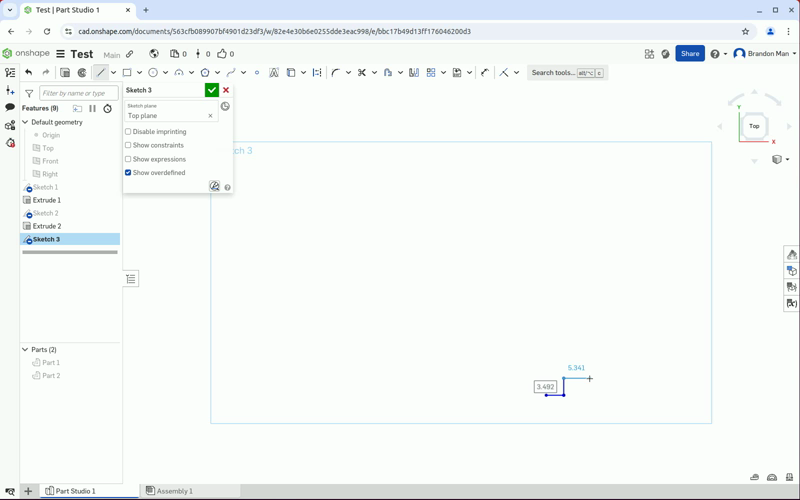
mouse_move(546, 378)
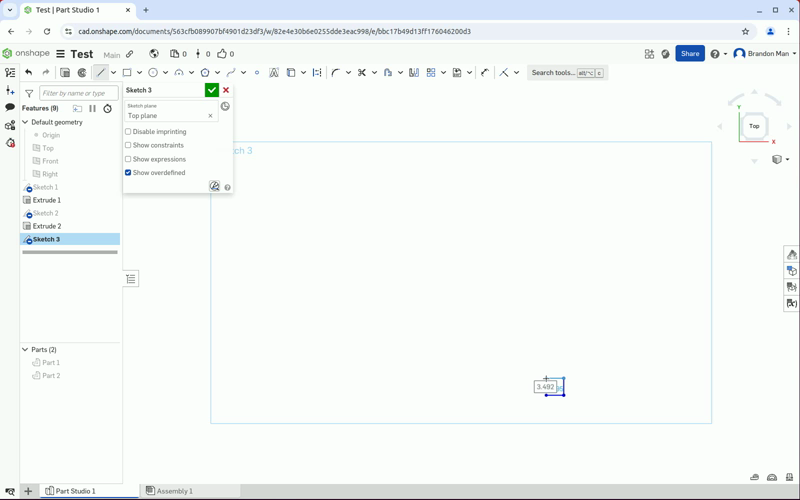
click(546, 378)
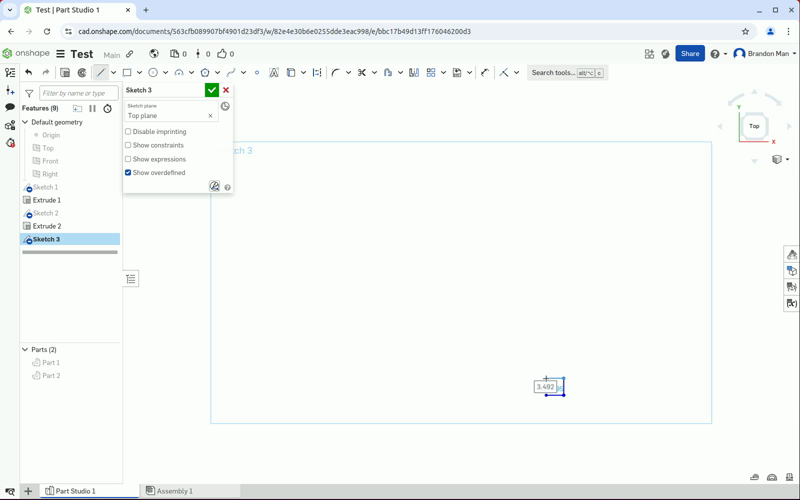
key_up(shift)
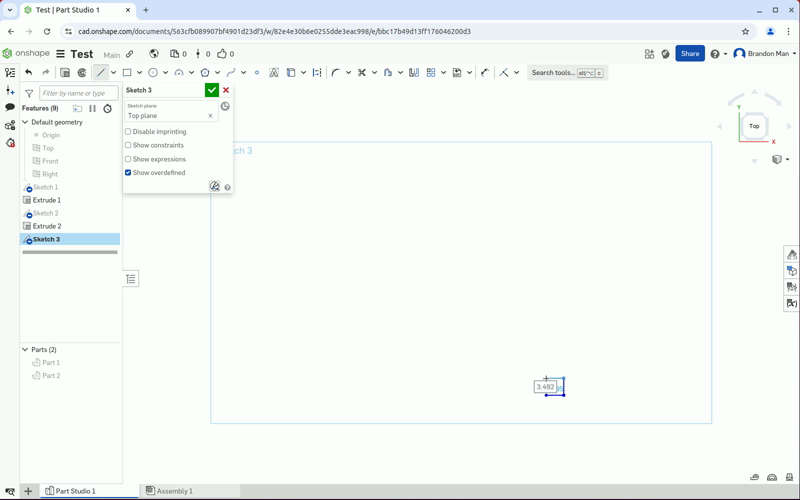
mouse_move(576, 378)
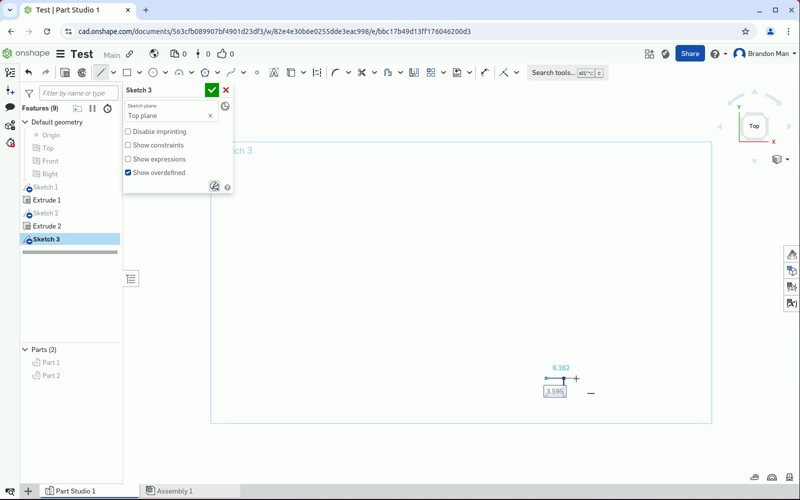
key_down(shift)
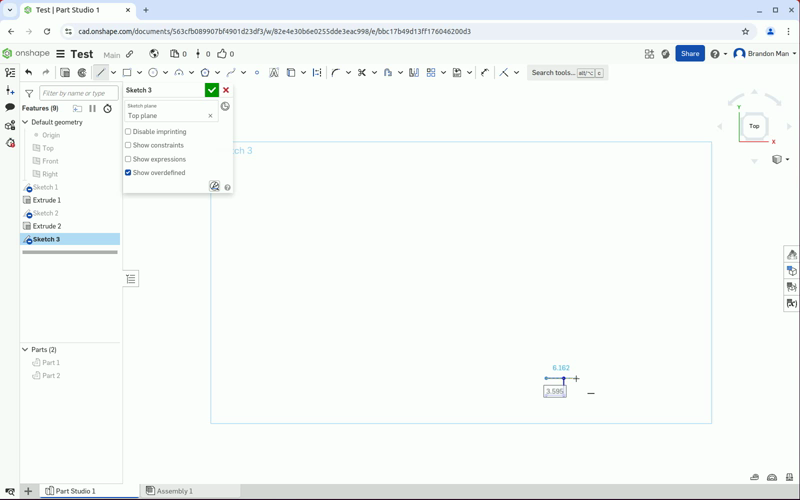
mouse_move(546, 395)
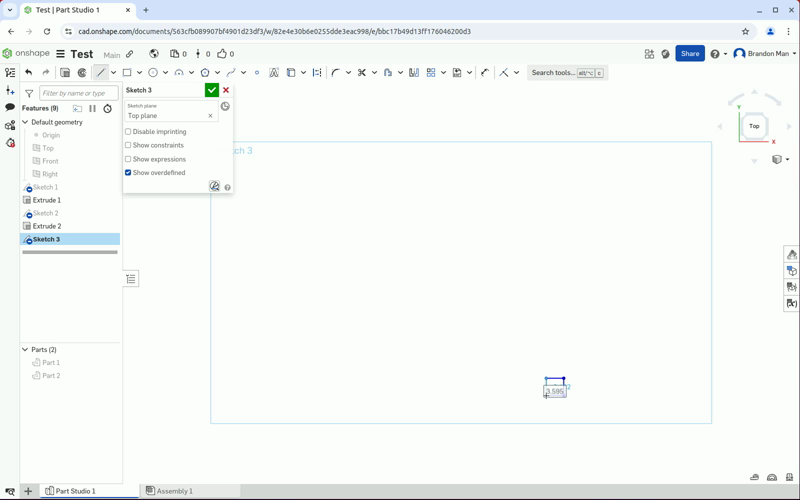
key_up(shift)
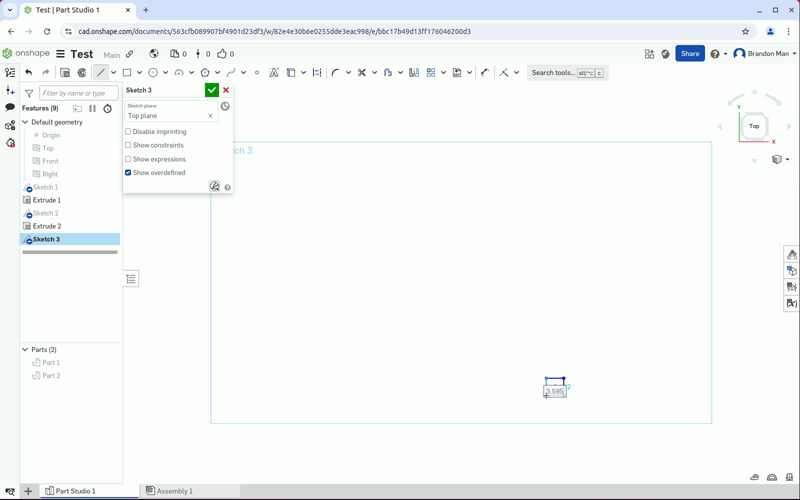
click(546, 395)
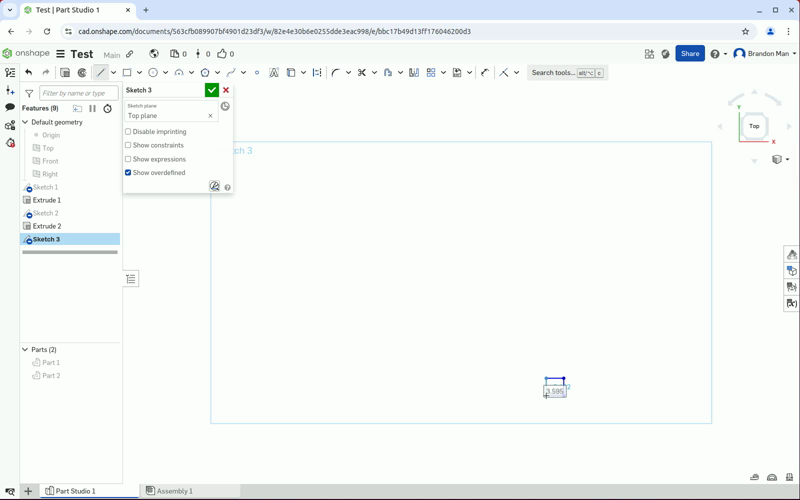
key(esc)
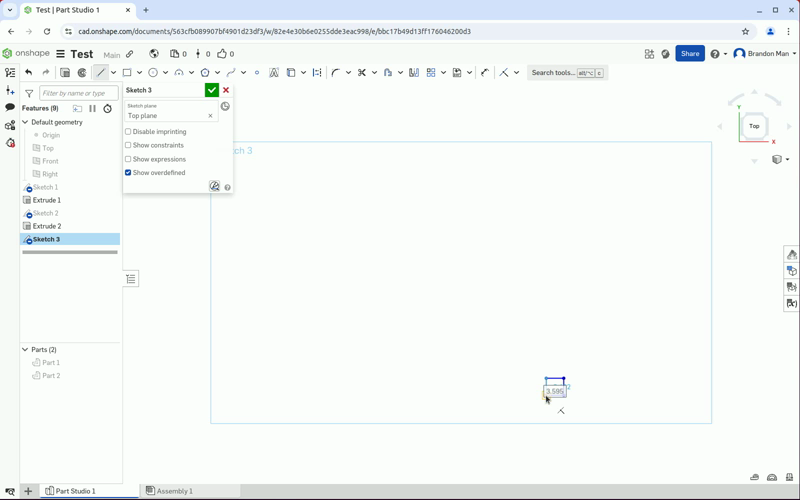
mouse_move(548, 383)
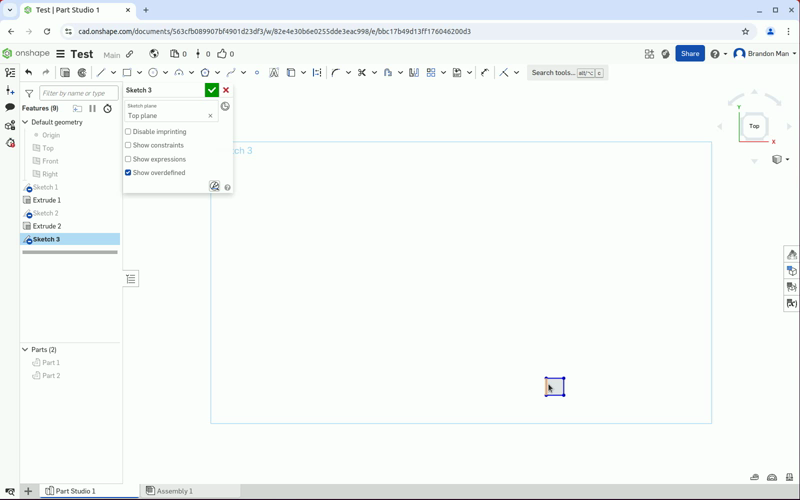
scroll(6)
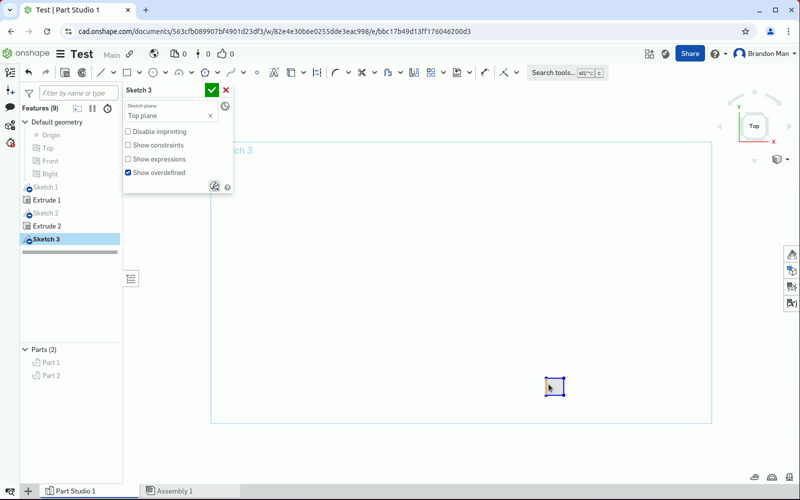
scroll(6)
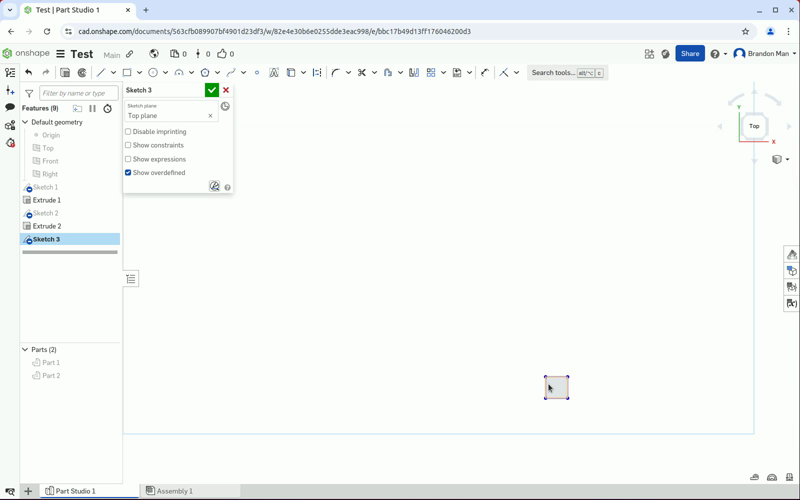
scroll(6)
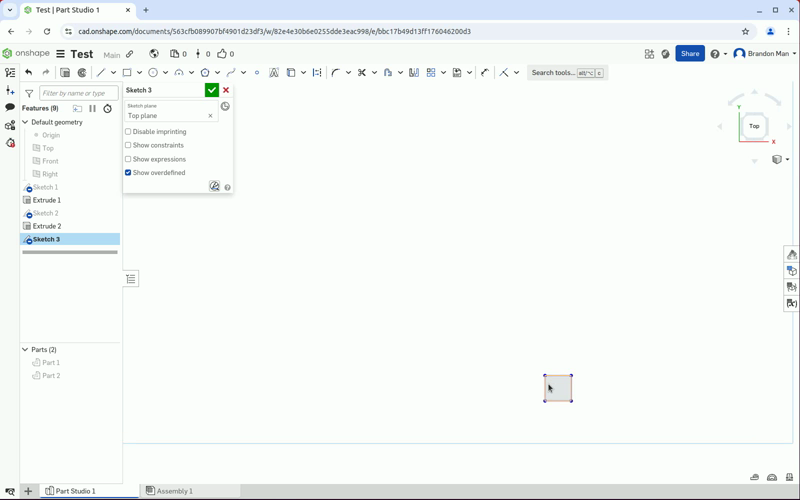
scroll(6)
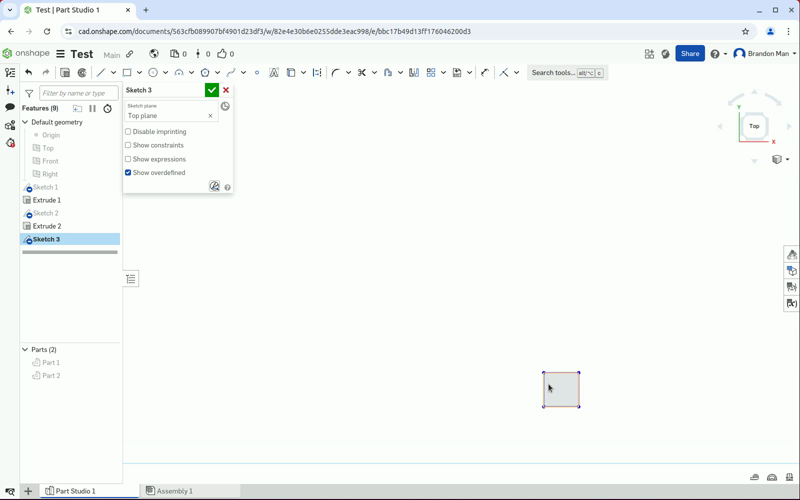
scroll(6)
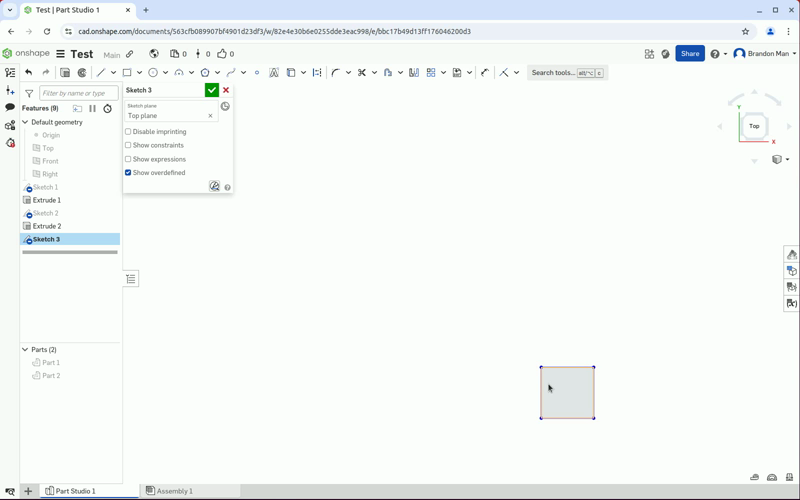
scroll(6)
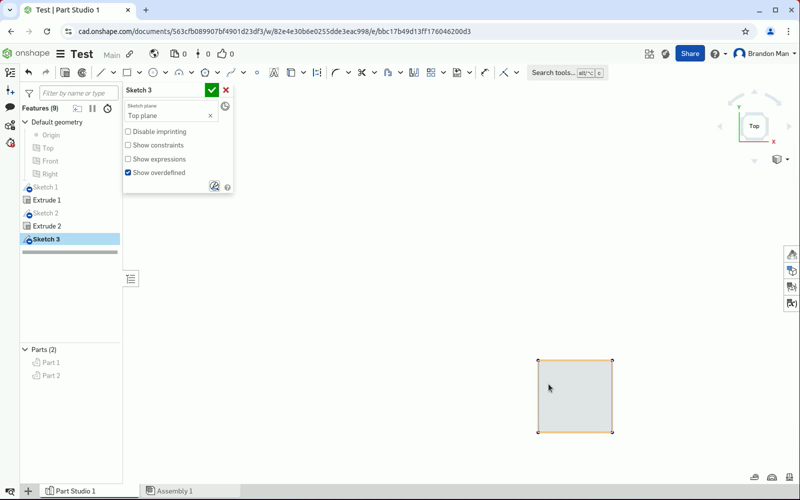
scroll(6)
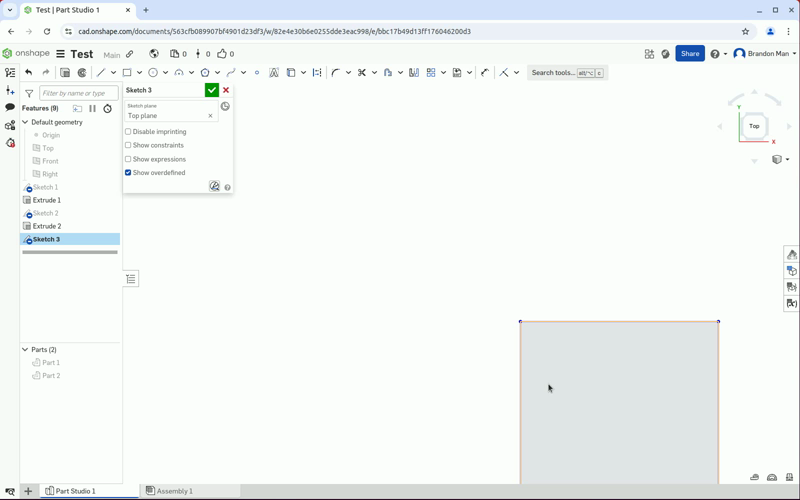
click(548, 383)
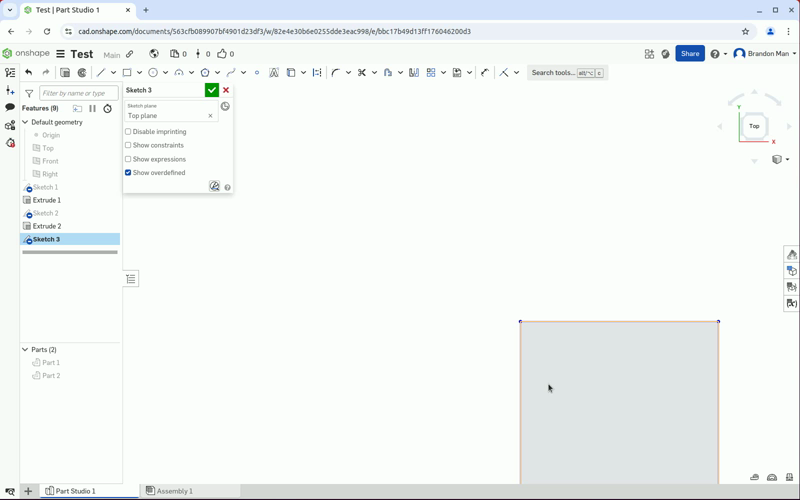
scroll(-6)
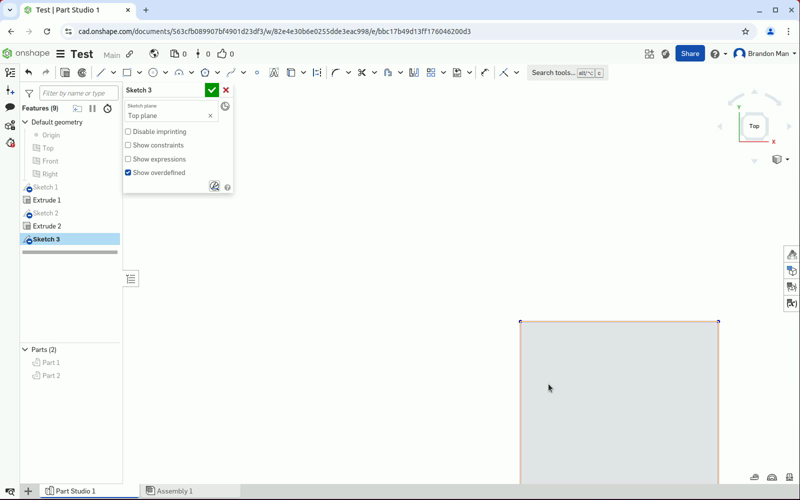
scroll(-6)
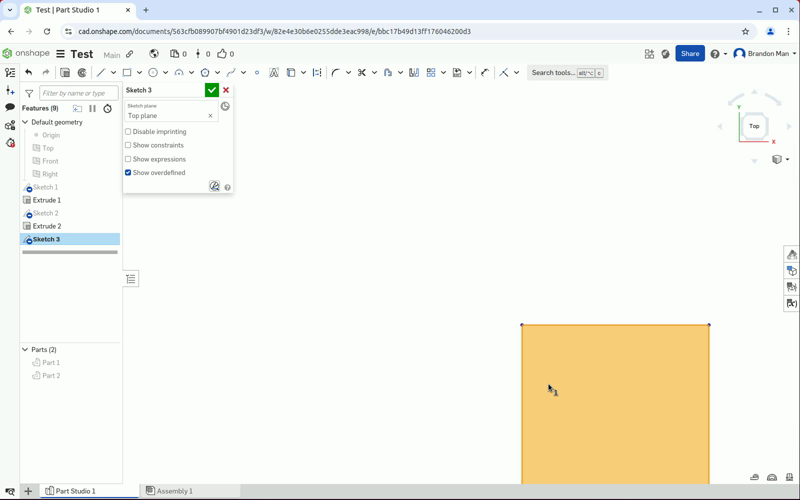
scroll(-6)
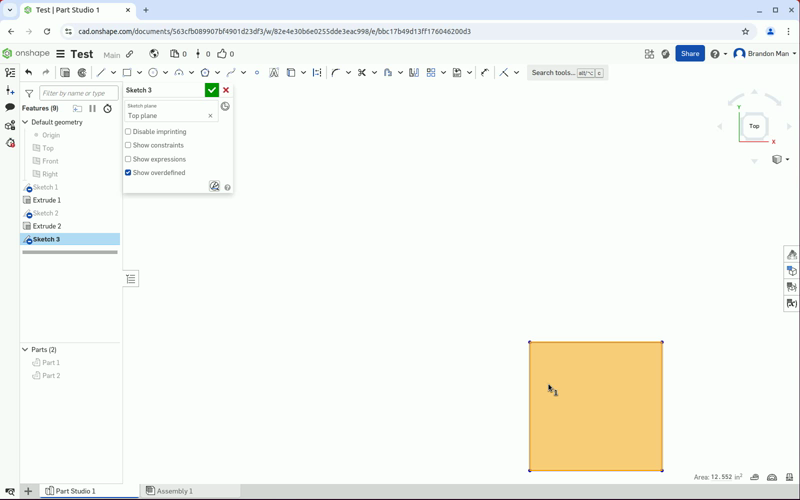
scroll(-6)
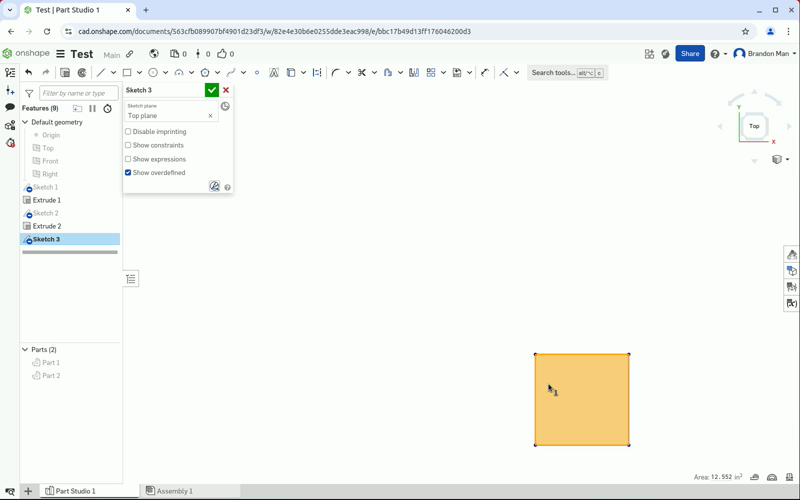
scroll(-6)
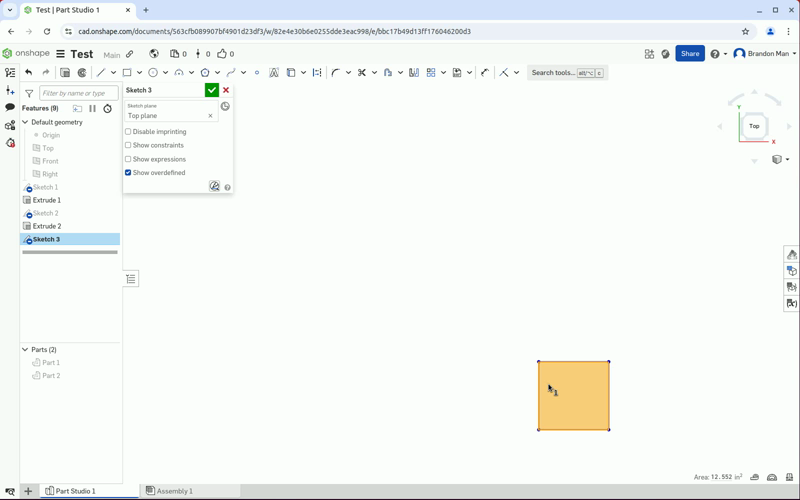
scroll(-6)
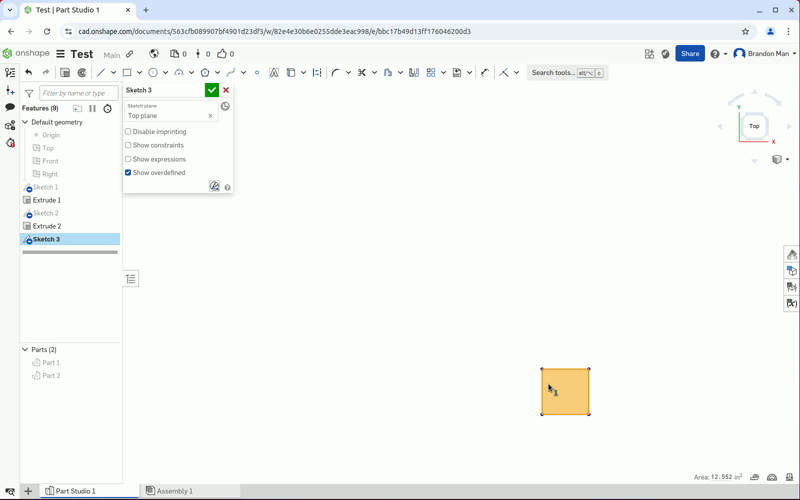
scroll(-6)
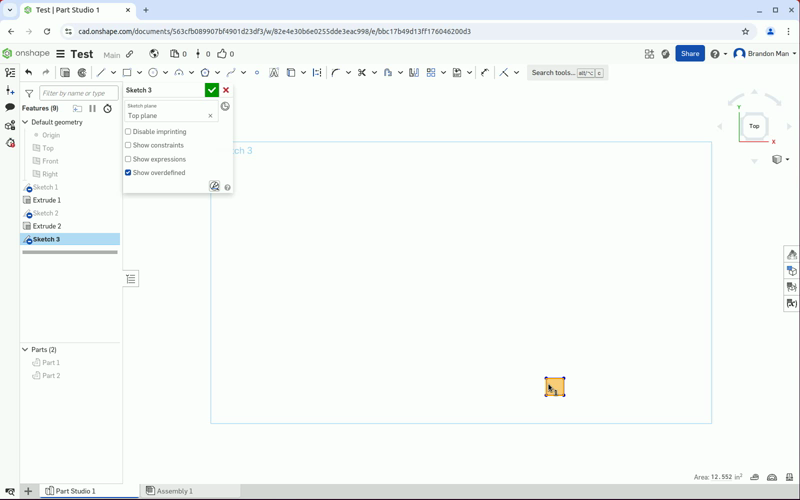
mouse_move(73, 352)
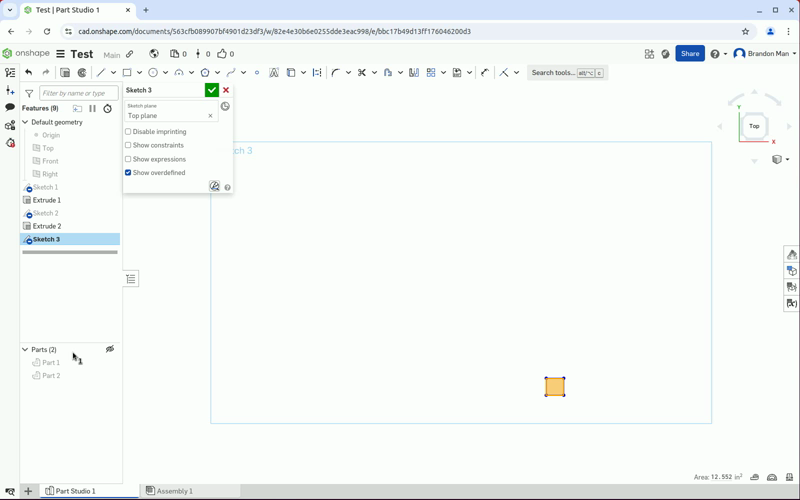
key(shift+y)
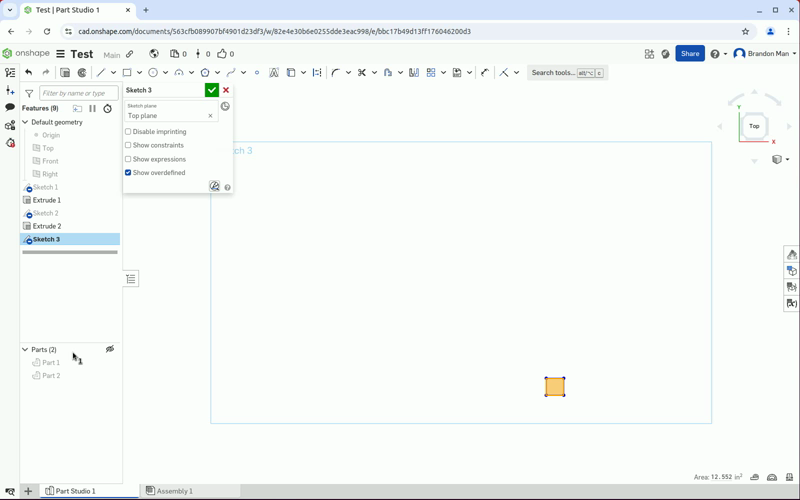
key(shift+e)
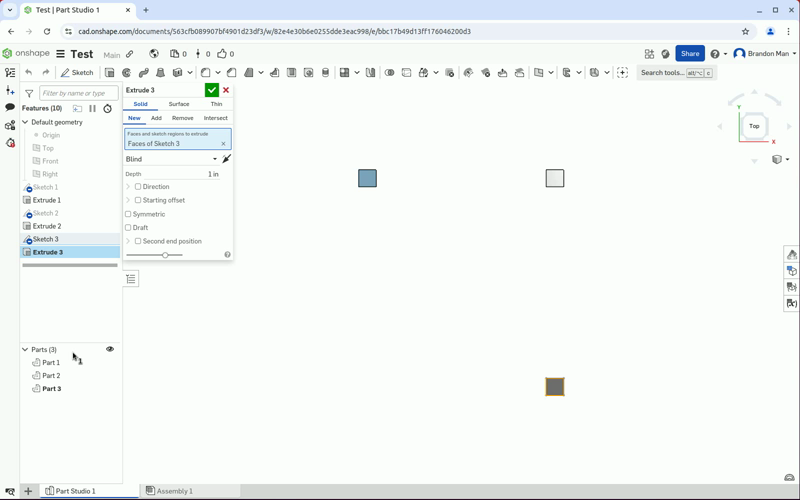
mouse_move(143, 106)
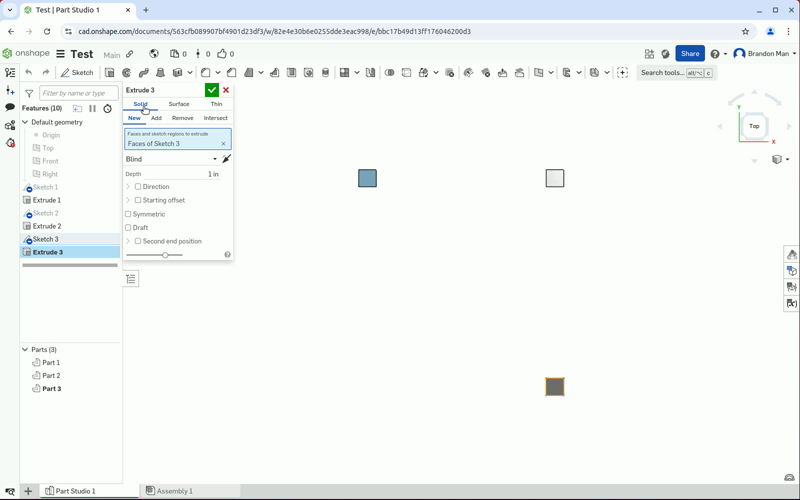
click(143, 106)
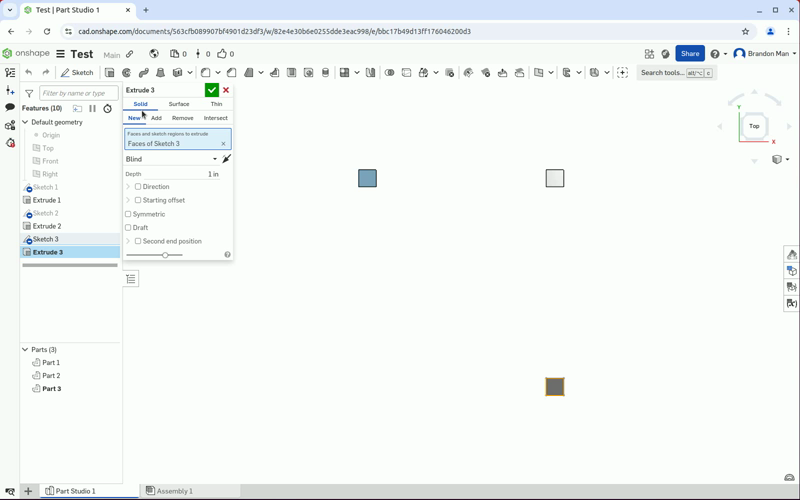
mouse_move(137, 120)
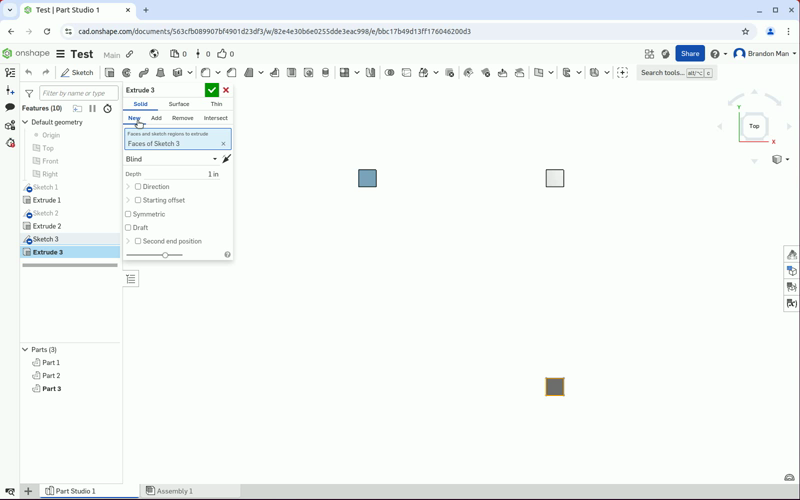
click(137, 120)
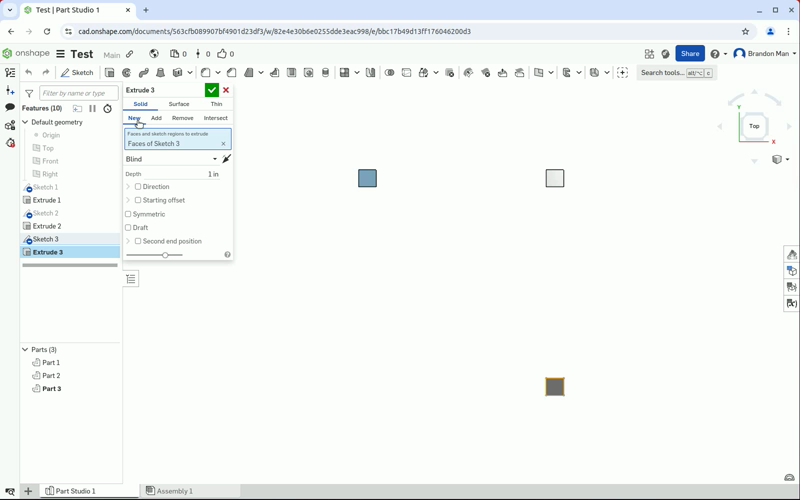
key(tab, 4)
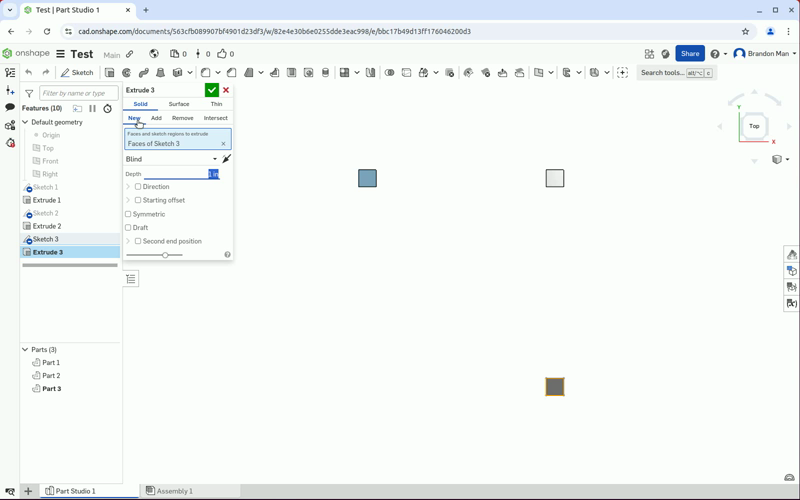
text(-0.241)
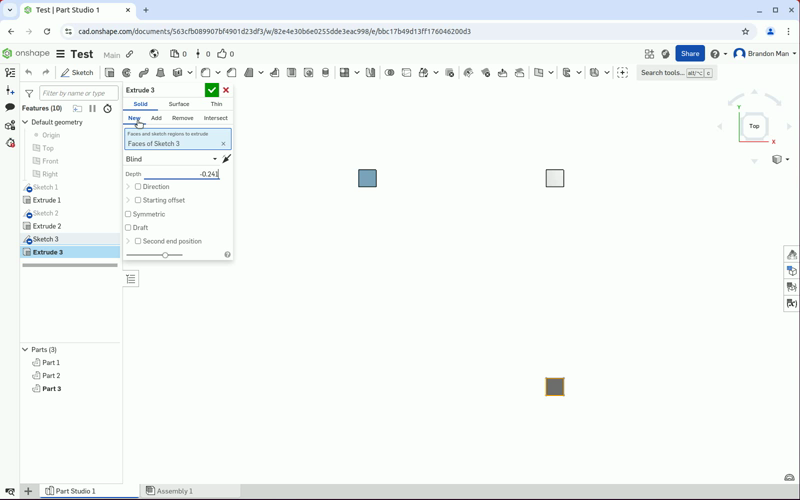
key(enter)
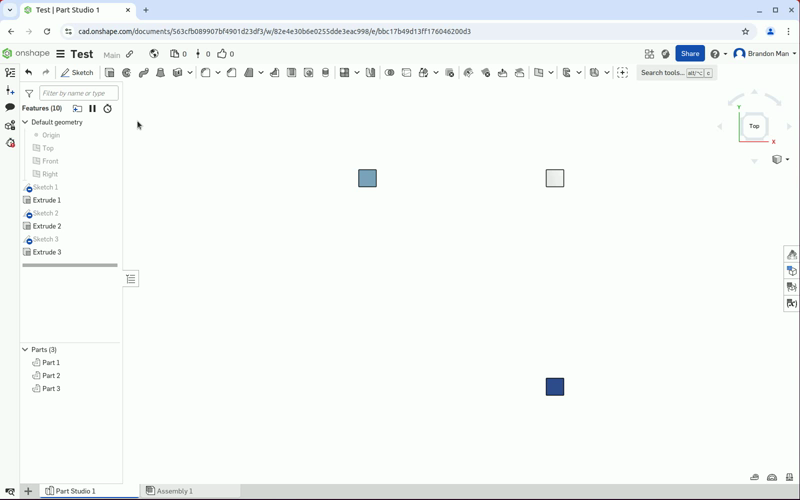
key(shift+h)
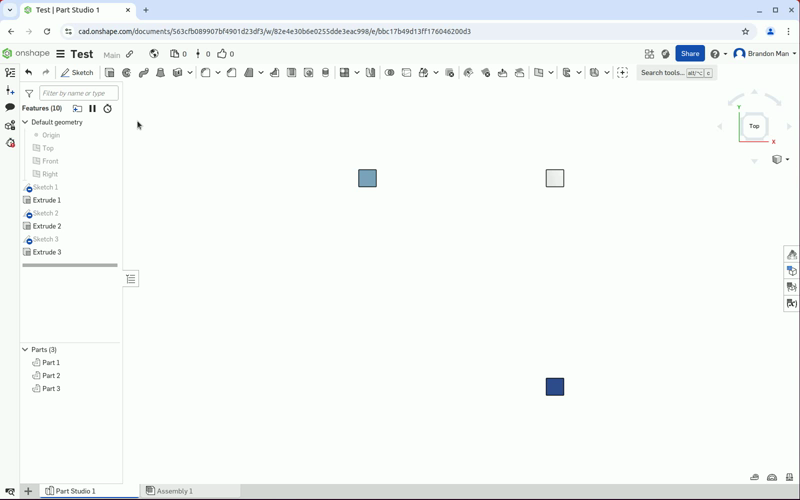
key(shift+h)
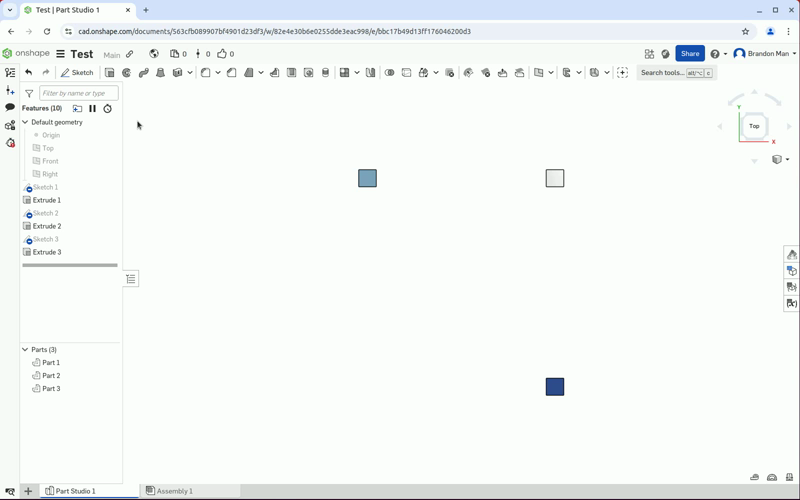
mouse_move(73, 189)
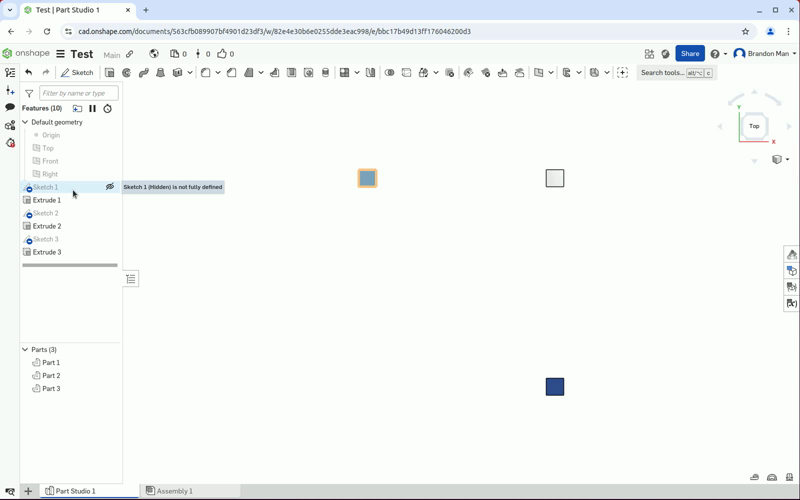
click(73, 189)
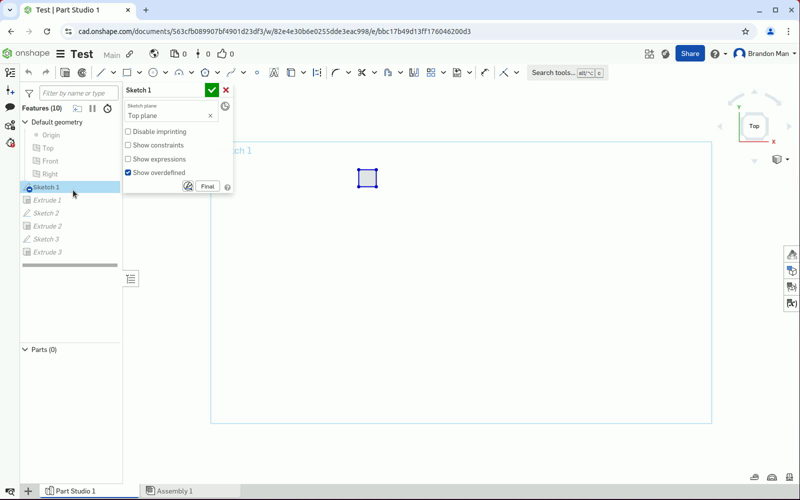
mouse_move(229, 92)
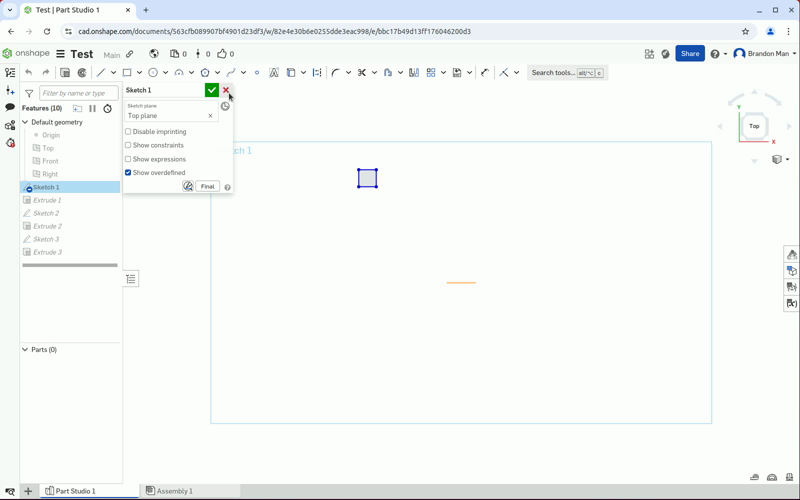
click(229, 92)
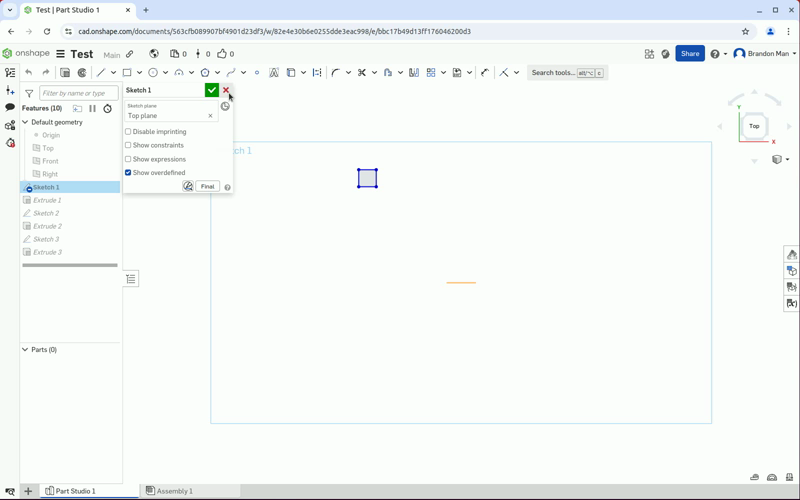
key(shift+s)
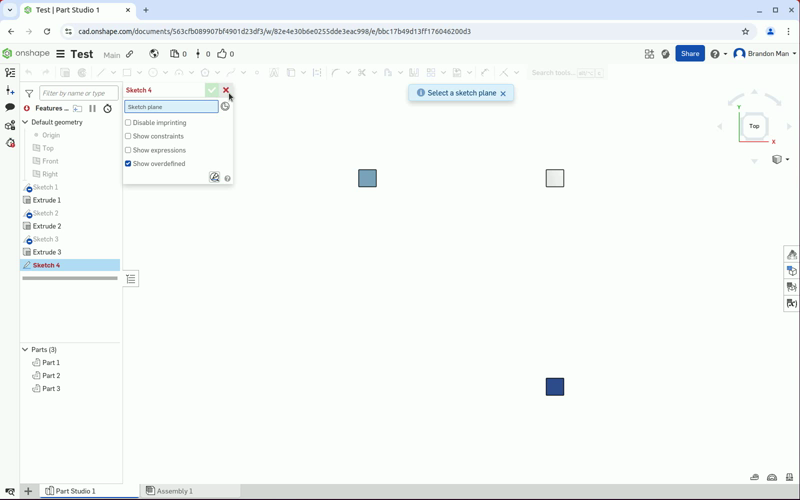
mouse_move(73, 150)
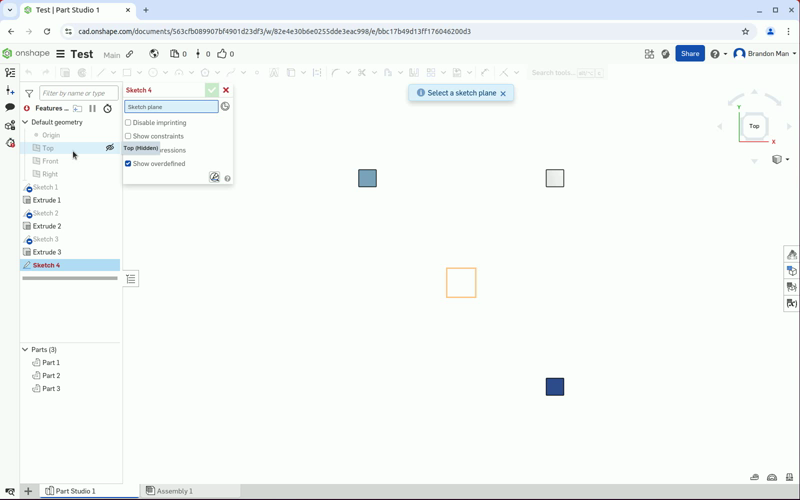
click(73, 150)
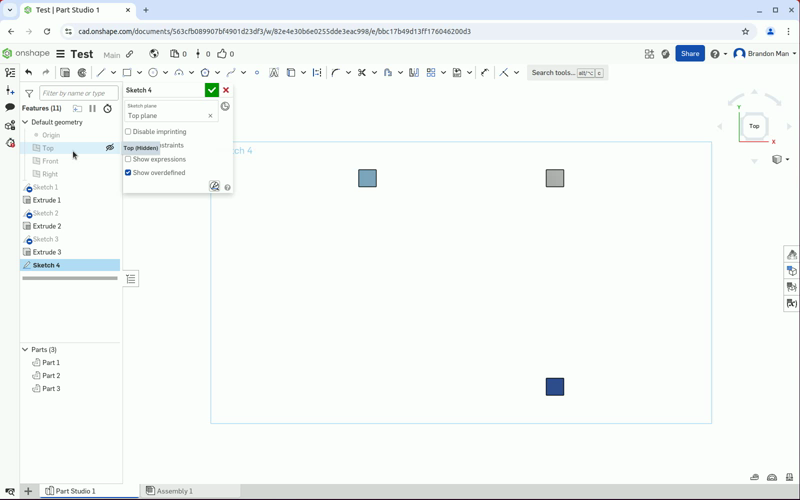
mouse_move(73, 352)
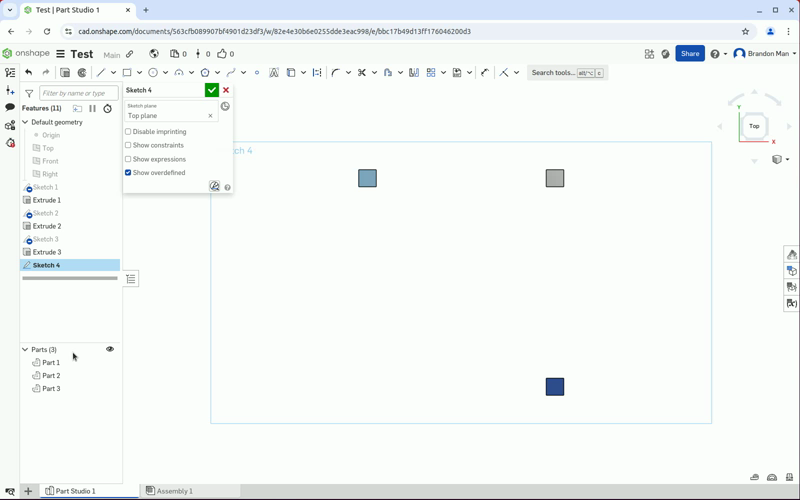
key(y)
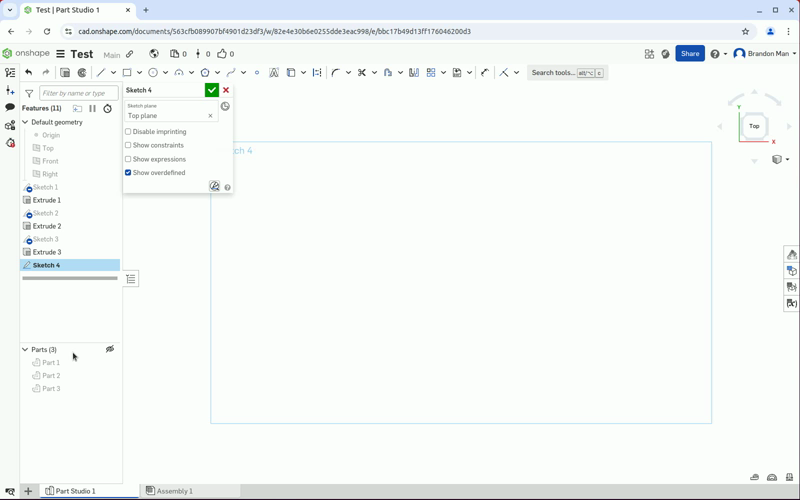
key(l)
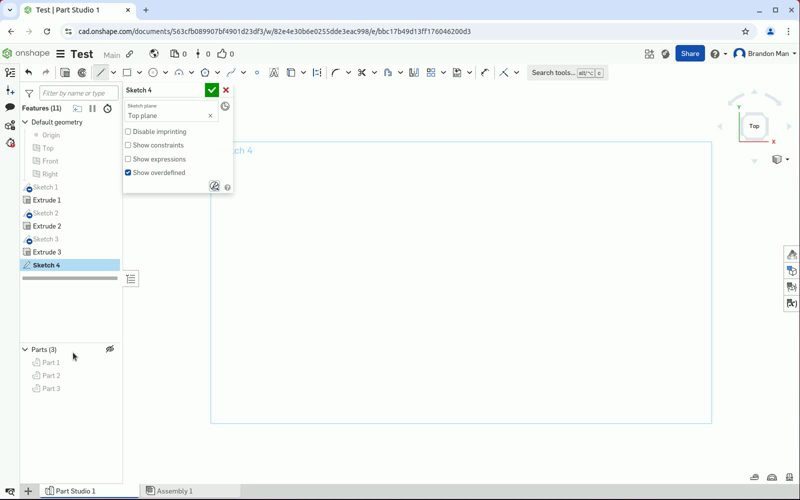
key_down(shift)
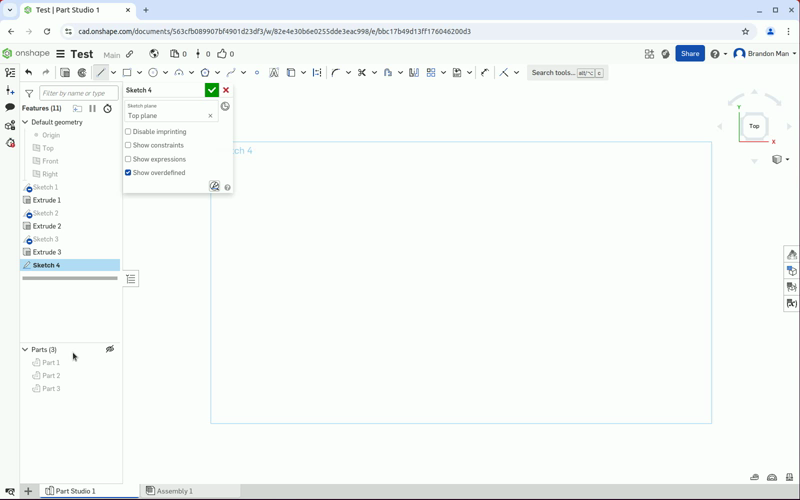
mouse_move(358, 395)
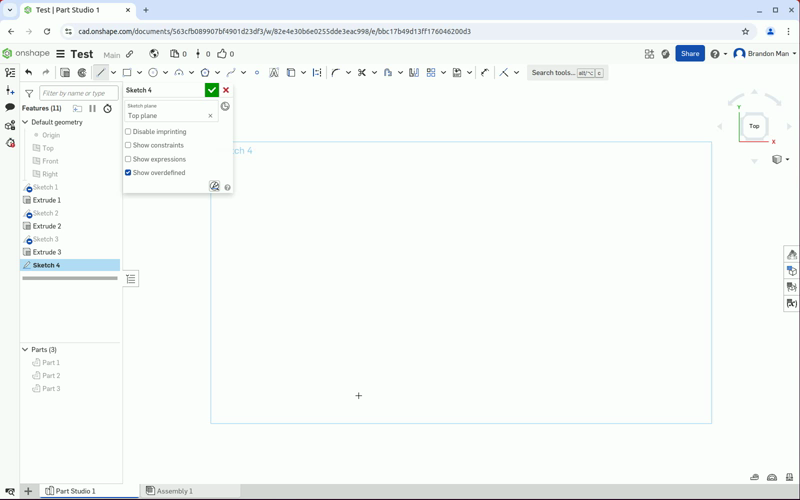
click(358, 395)
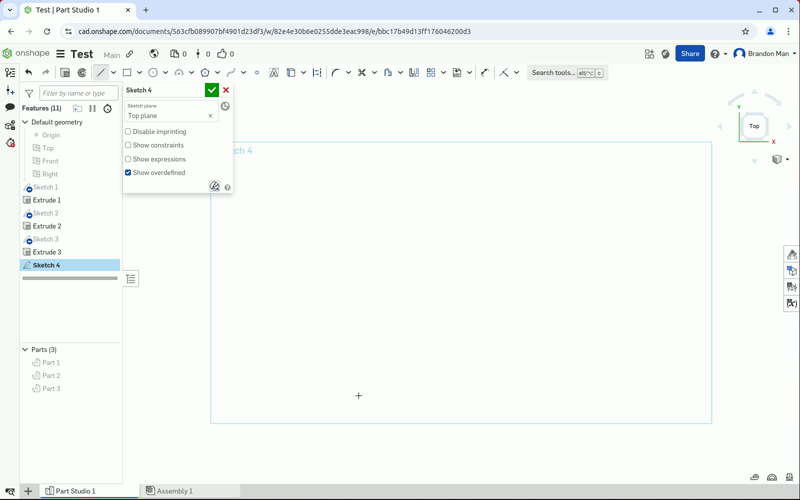
key_up(shift)
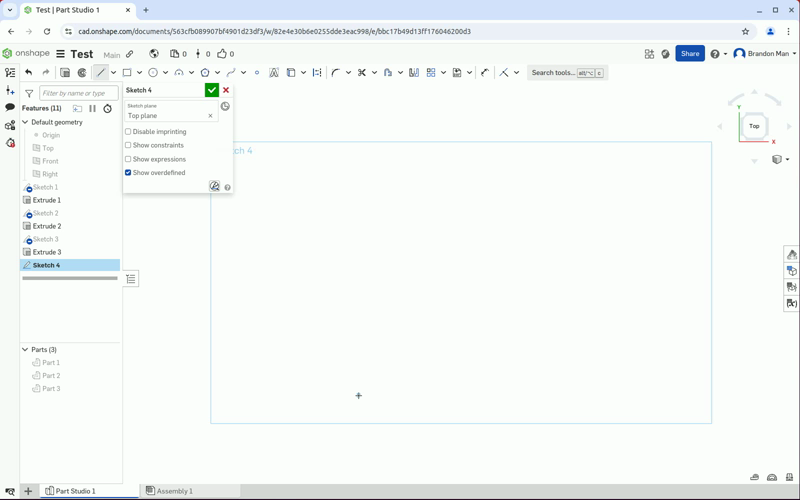
key_down(shift)
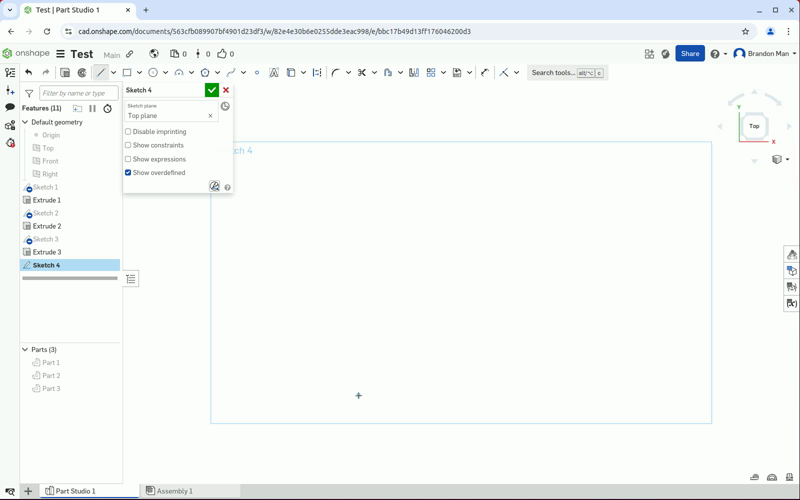
mouse_move(388, 395)
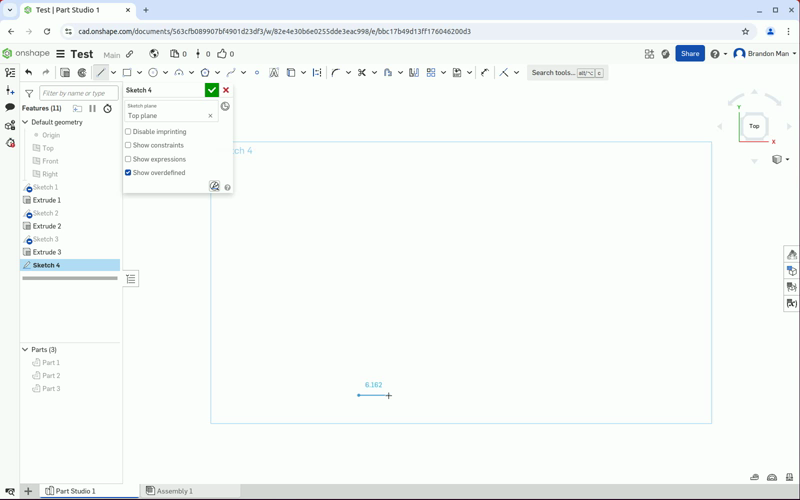
mouse_move(376, 395)
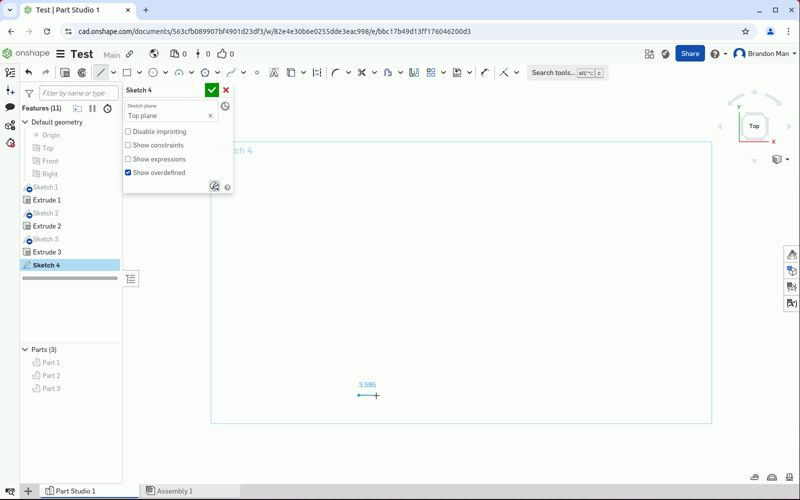
click(376, 395)
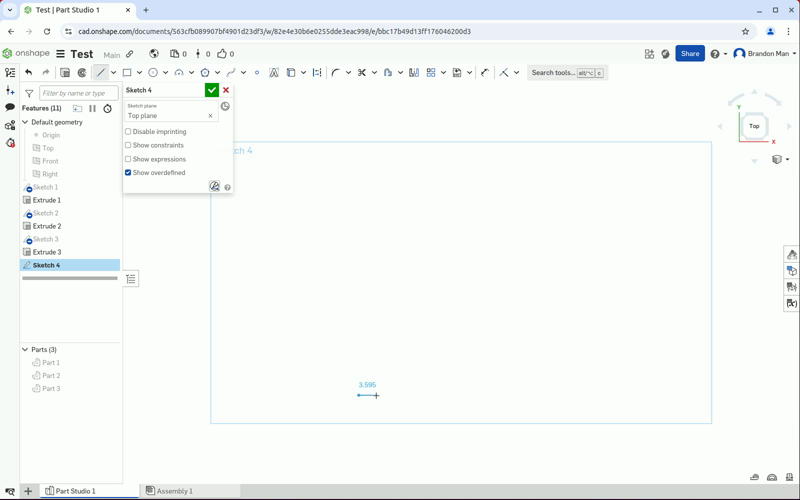
key_up(shift)
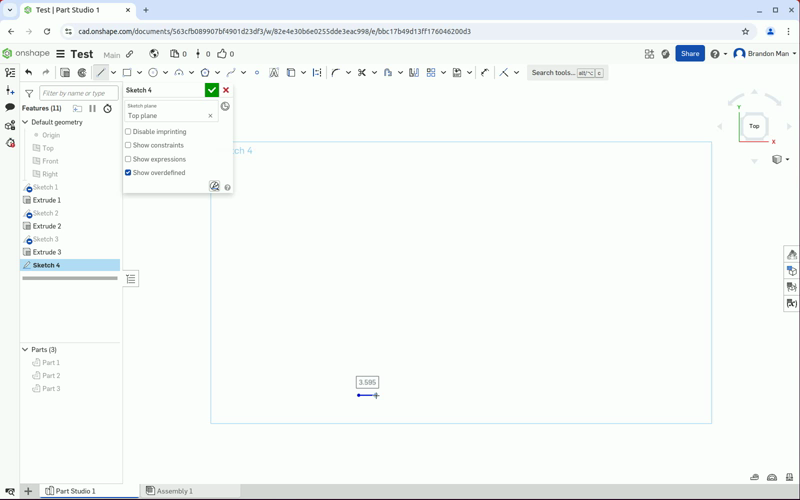
key_down(shift)
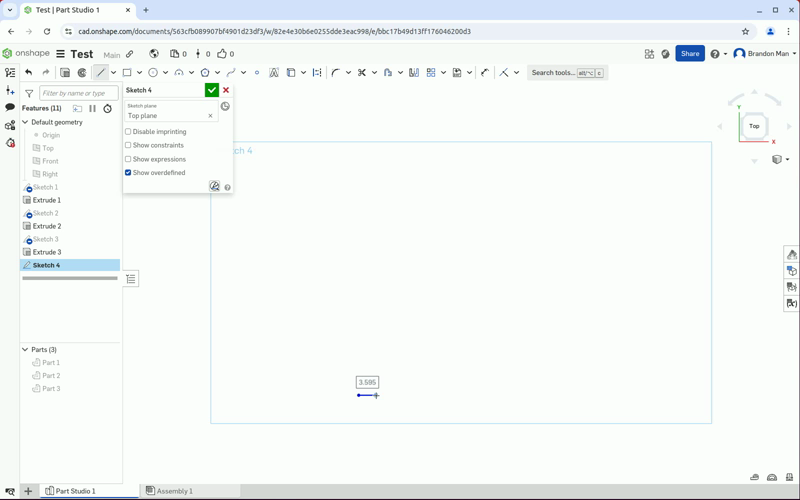
mouse_move(406, 395)
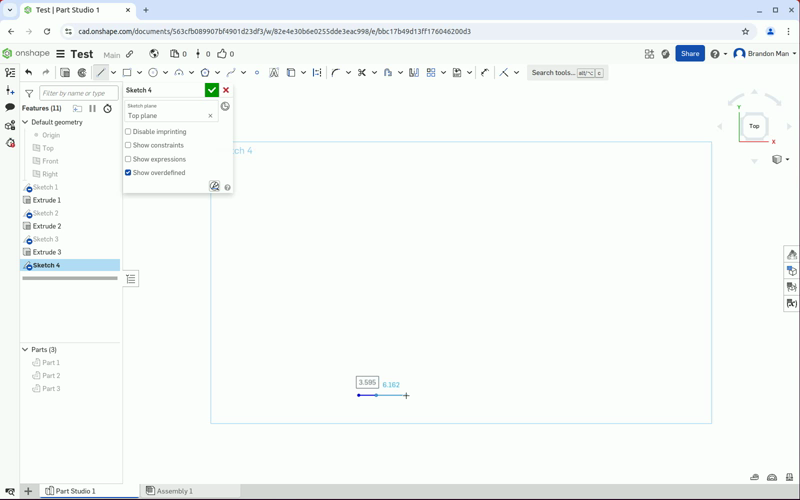
mouse_move(376, 378)
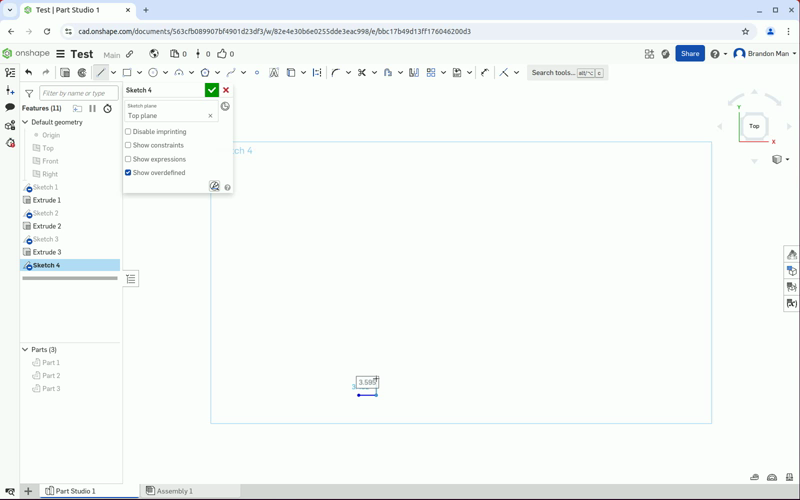
click(376, 378)
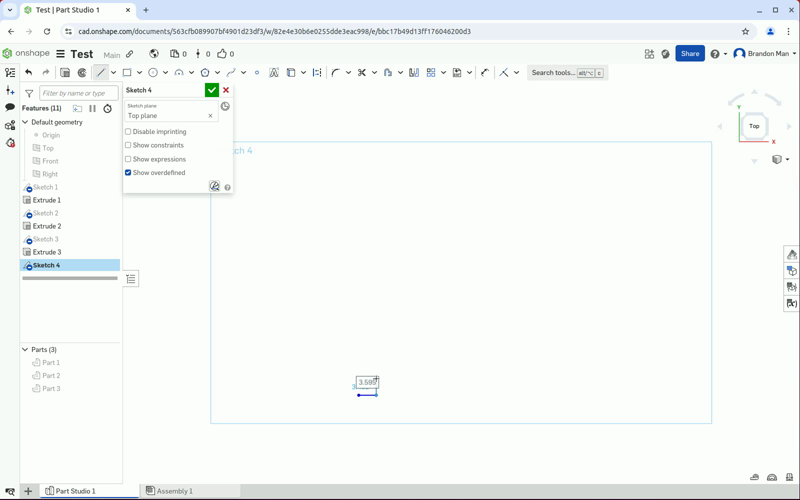
key_up(shift)
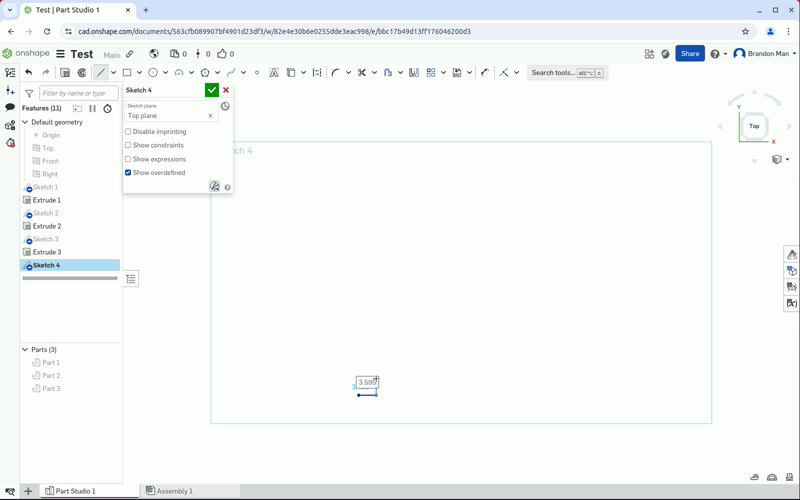
key_down(shift)
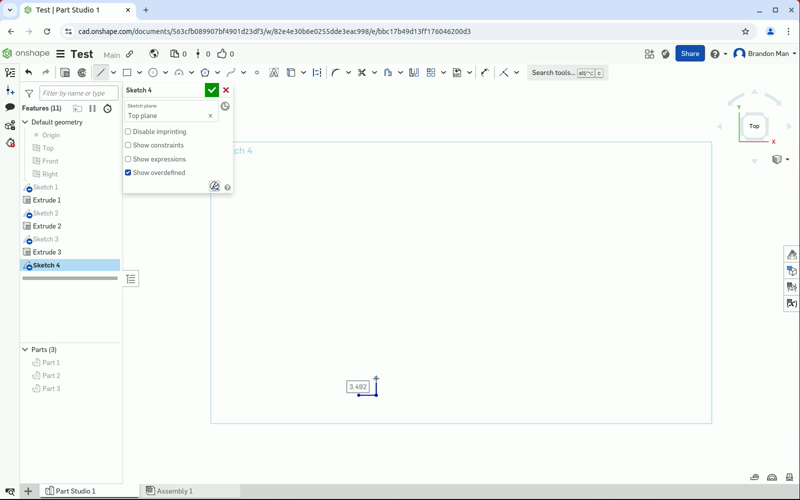
mouse_move(406, 378)
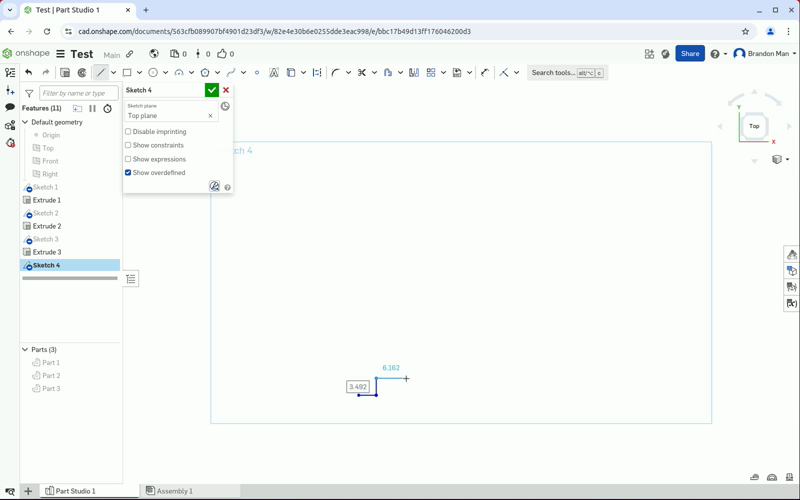
mouse_move(358, 378)
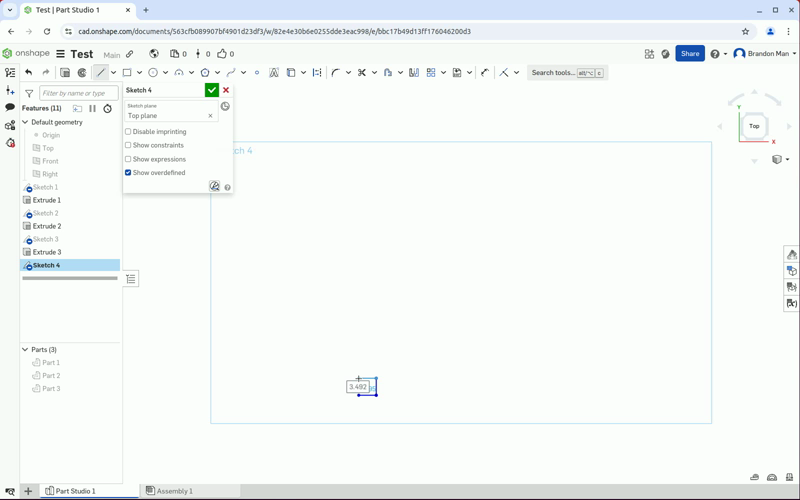
click(358, 378)
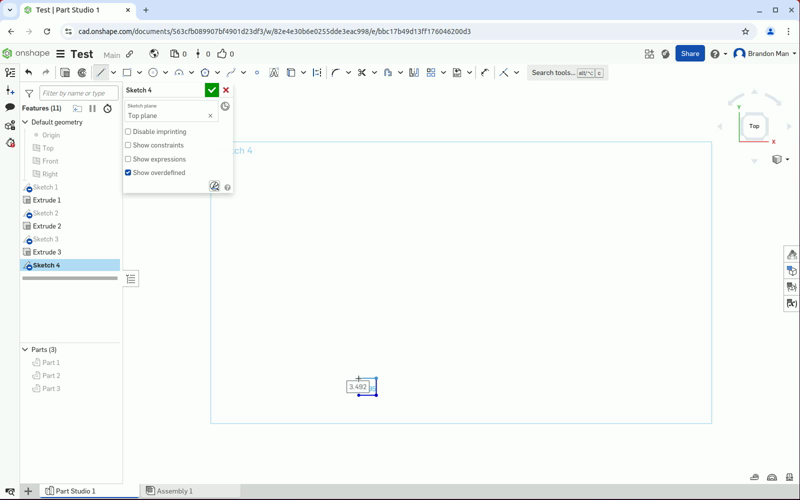
key_up(shift)
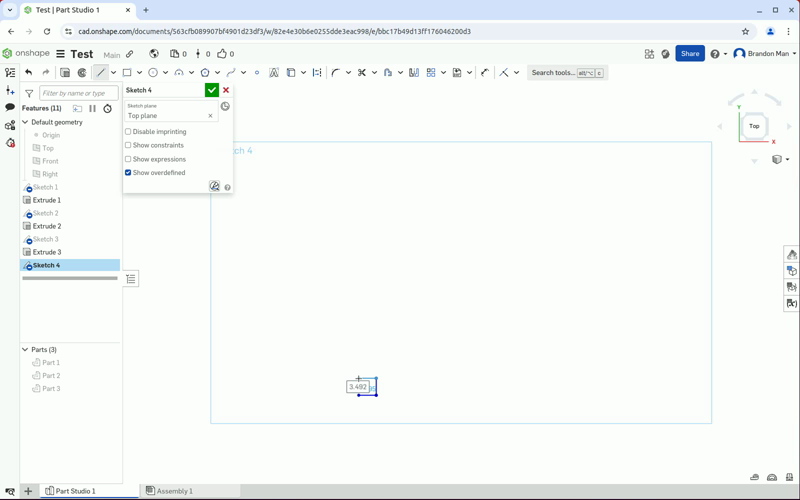
mouse_move(388, 378)
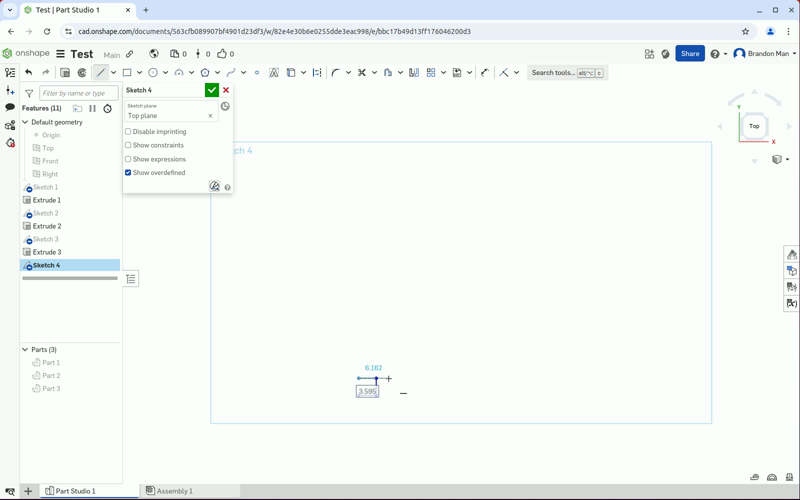
key_down(shift)
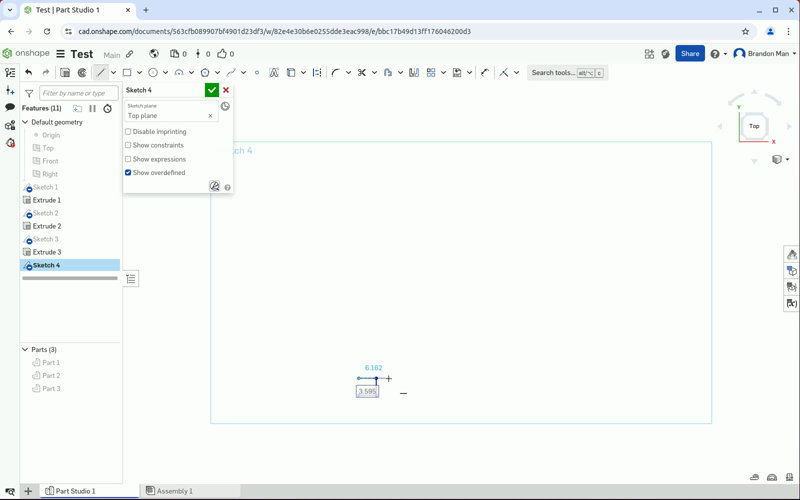
mouse_move(358, 395)
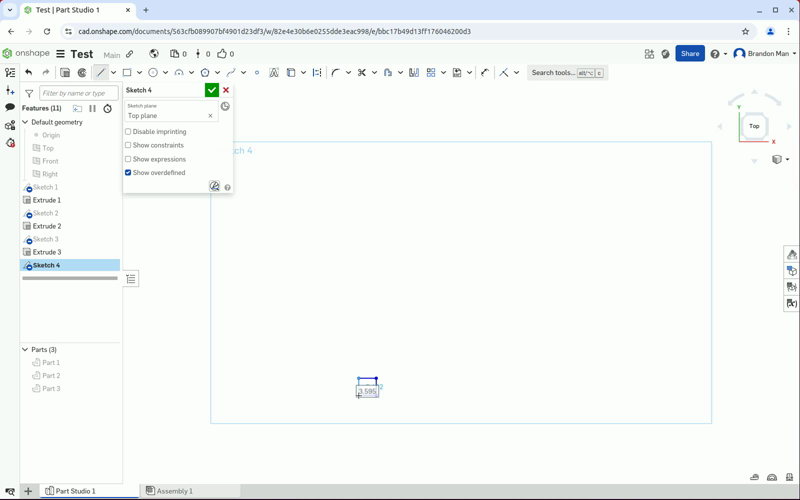
key_up(shift)
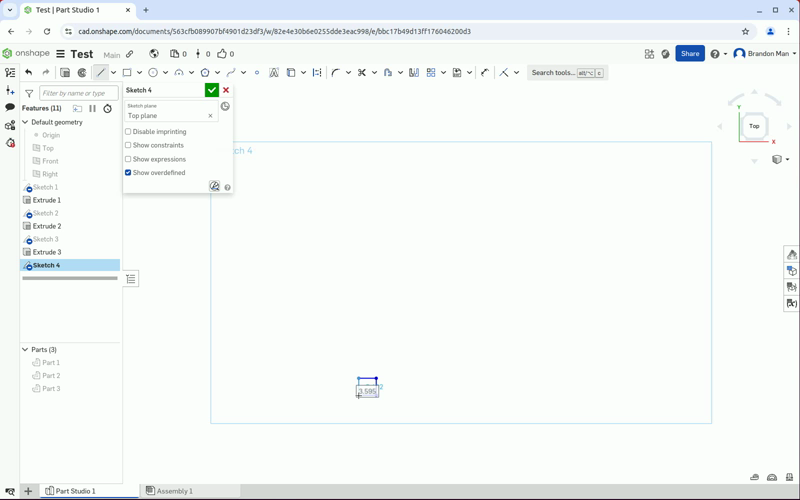
click(358, 395)
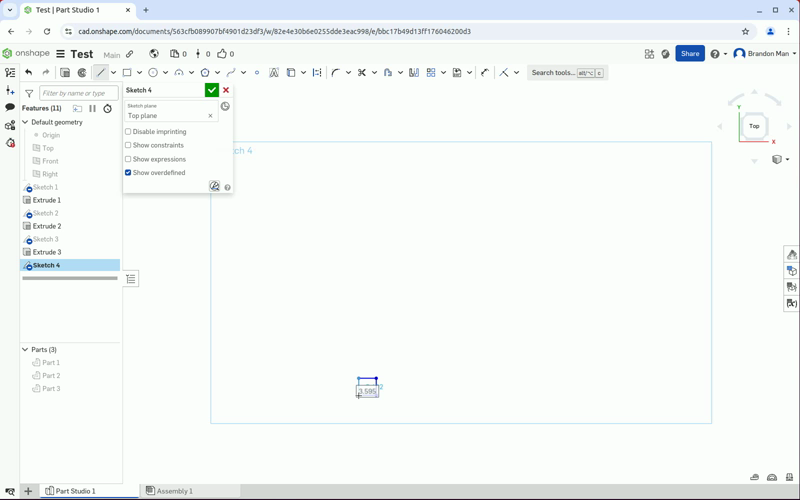
key(esc)
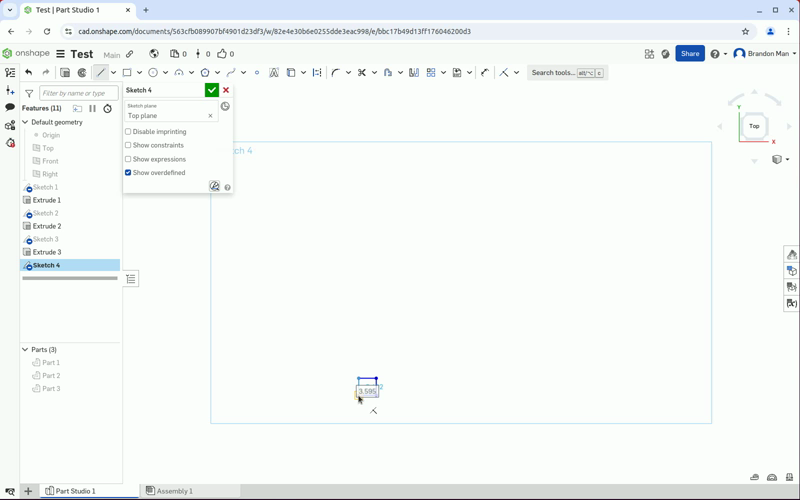
mouse_move(361, 393)
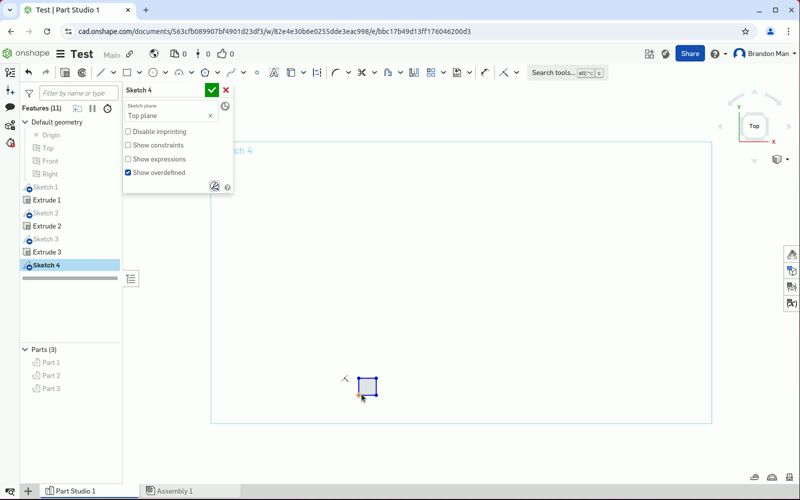
scroll(6)
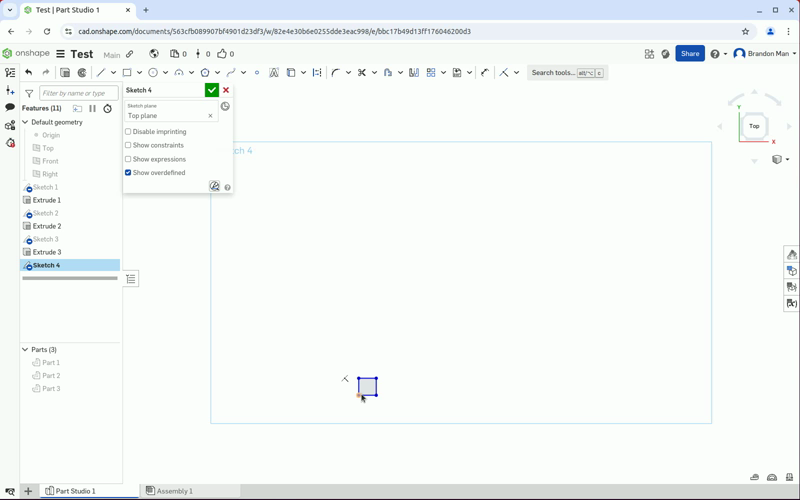
scroll(6)
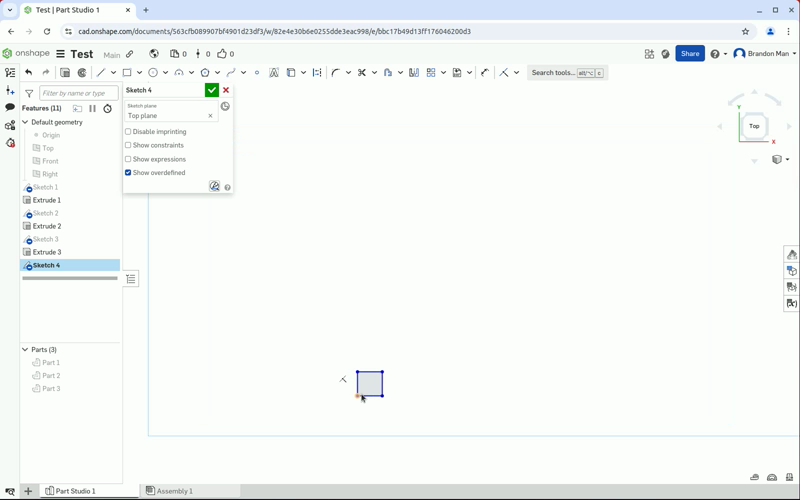
scroll(6)
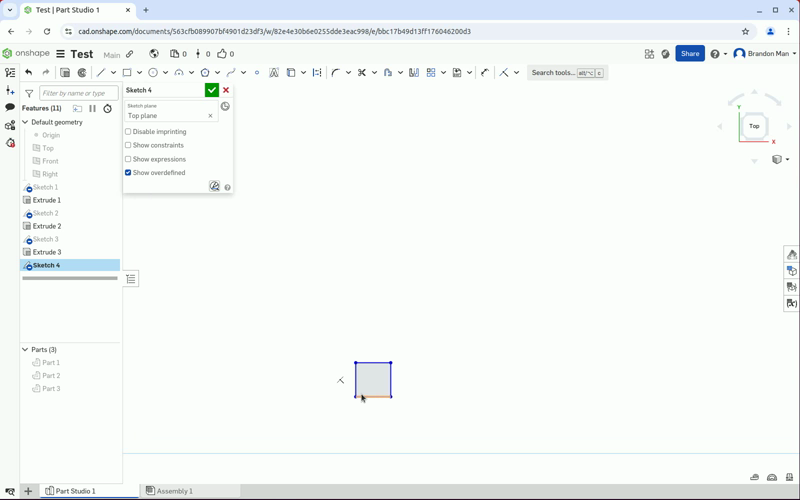
scroll(6)
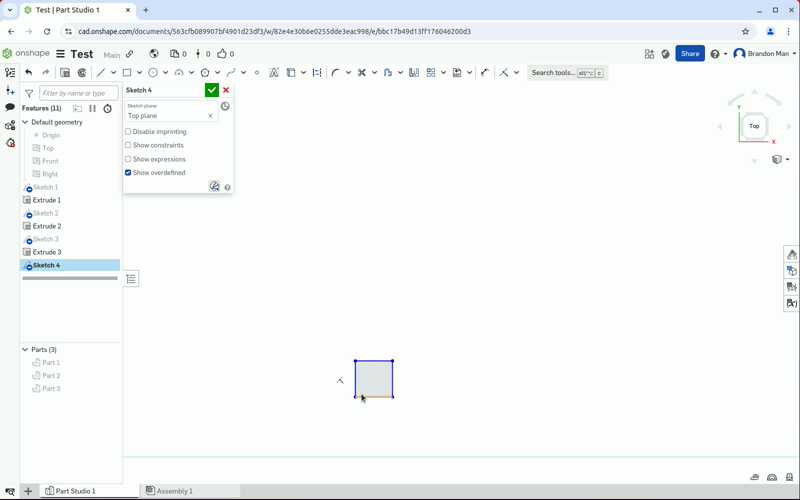
scroll(6)
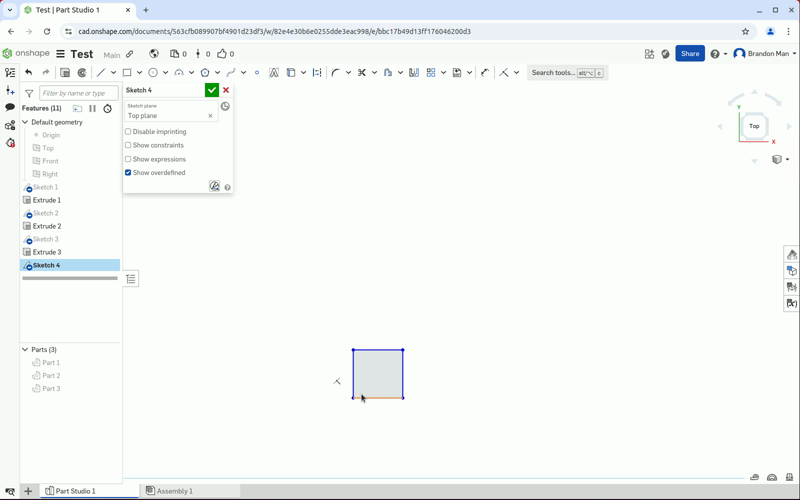
scroll(6)
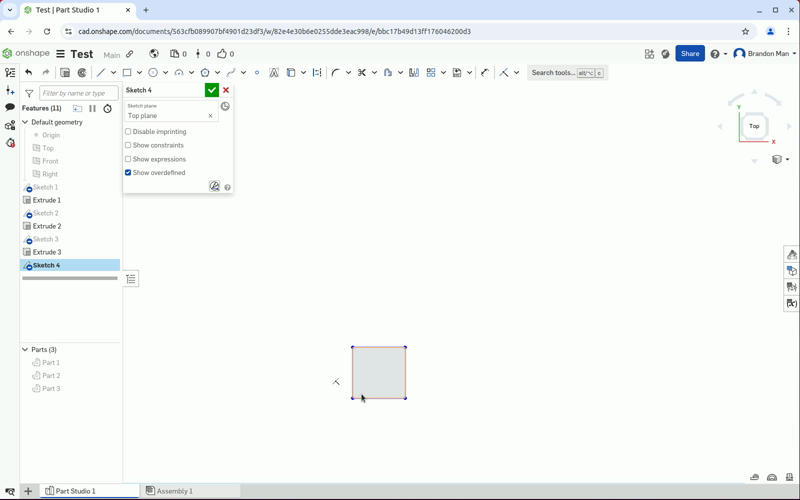
scroll(6)
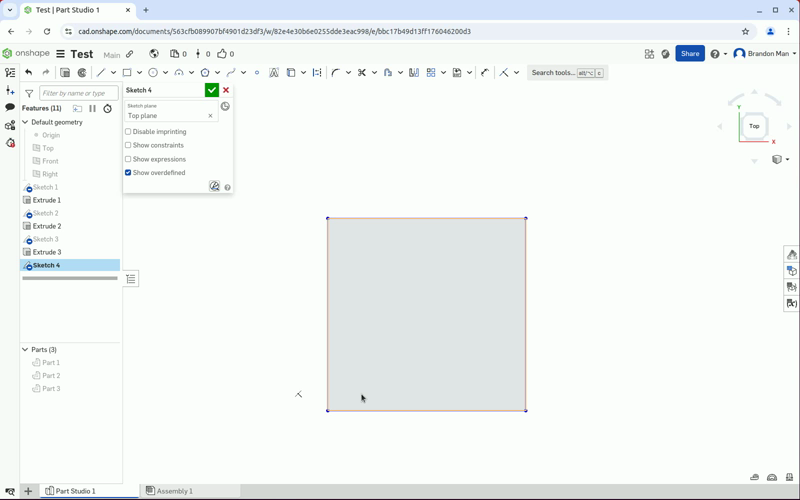
click(361, 393)
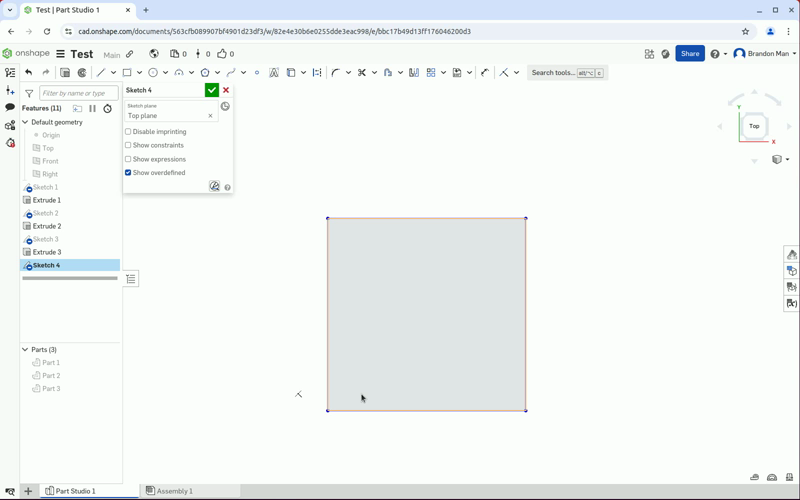
scroll(-6)
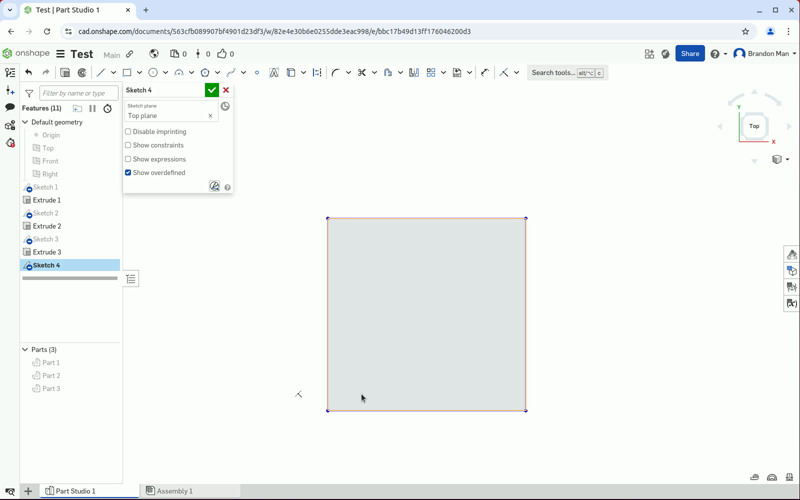
scroll(-6)
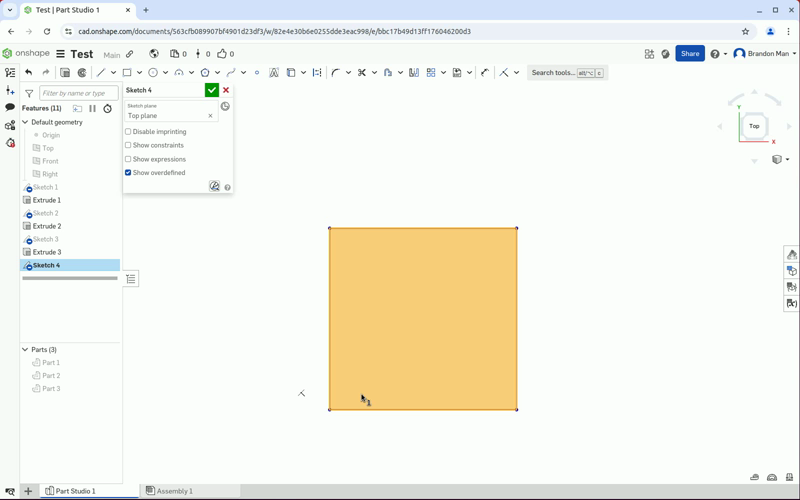
scroll(-6)
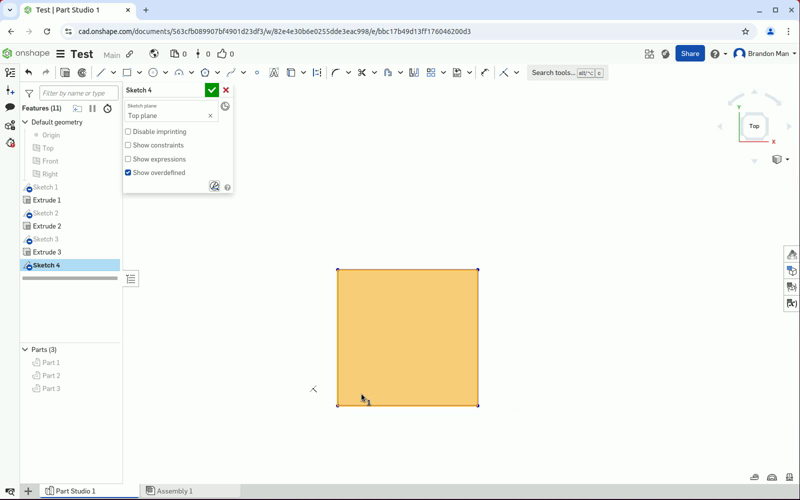
scroll(-6)
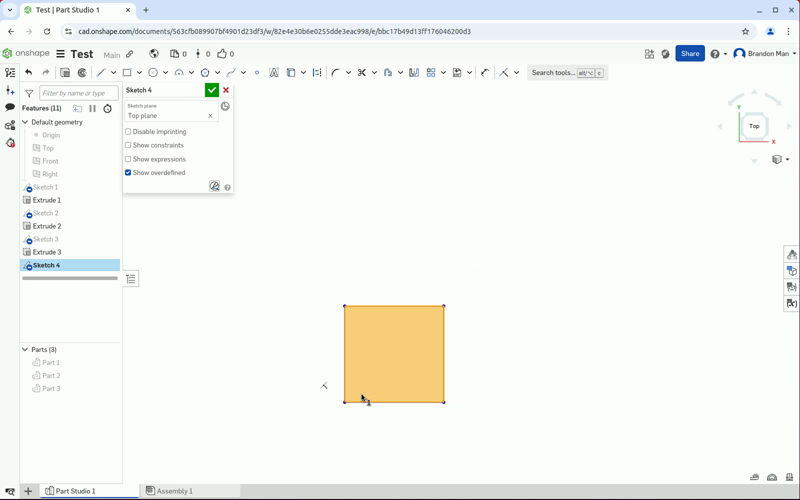
scroll(-6)
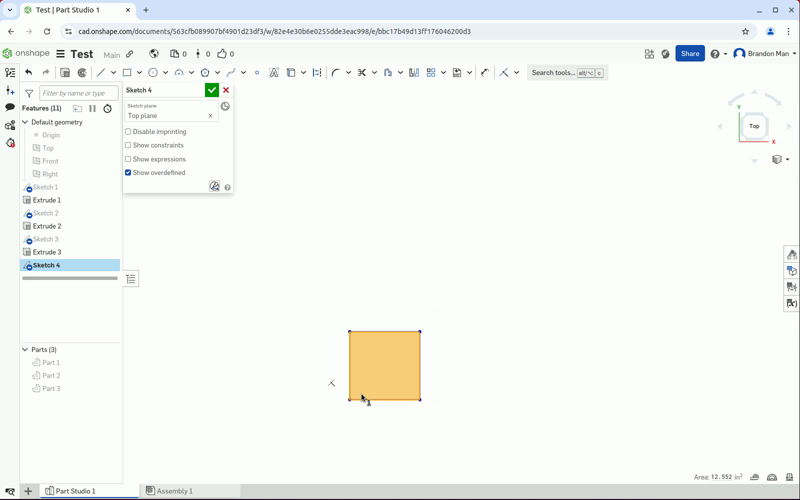
scroll(-6)
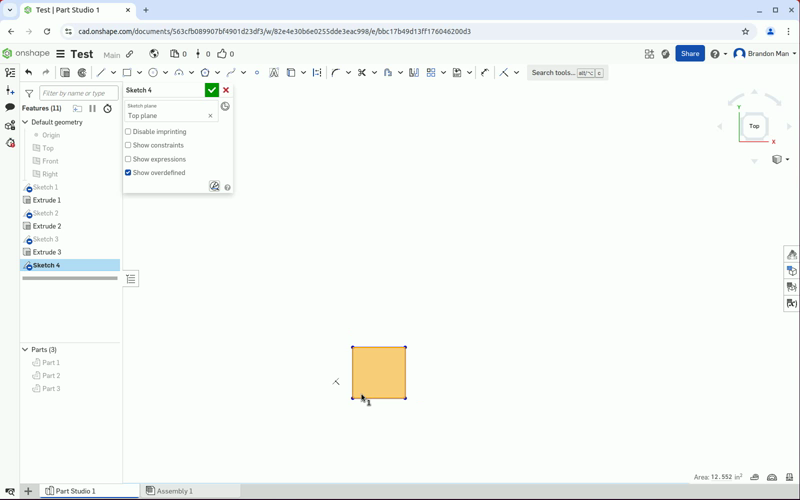
scroll(-6)
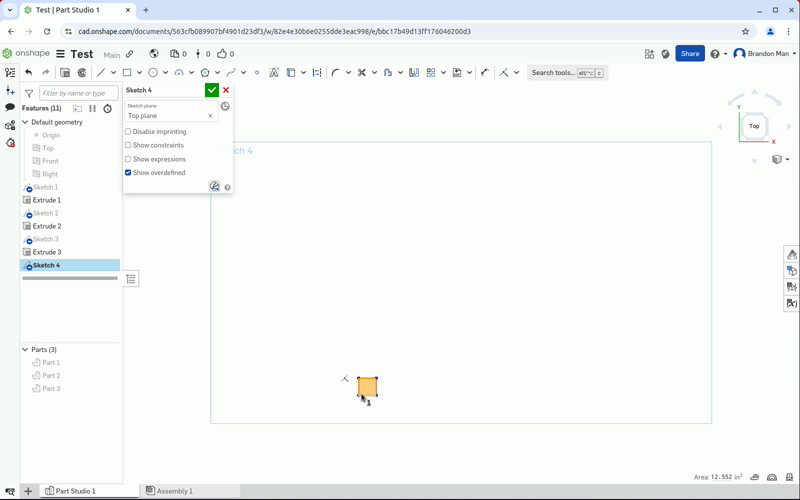
mouse_move(73, 352)
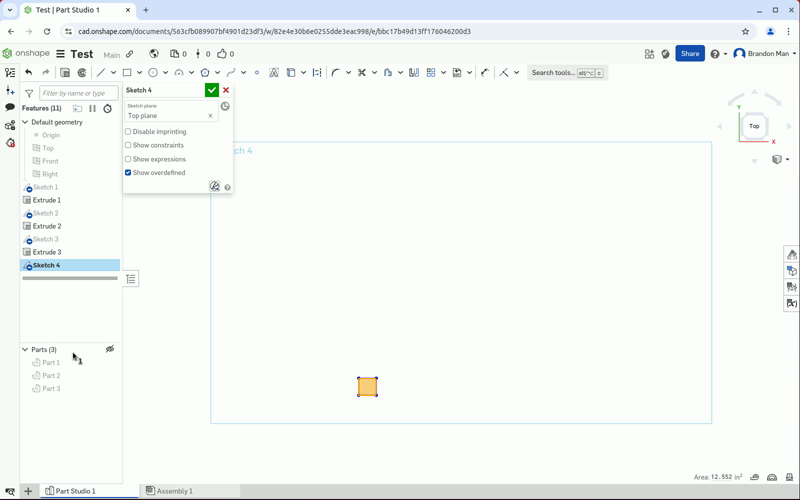
key(shift+y)
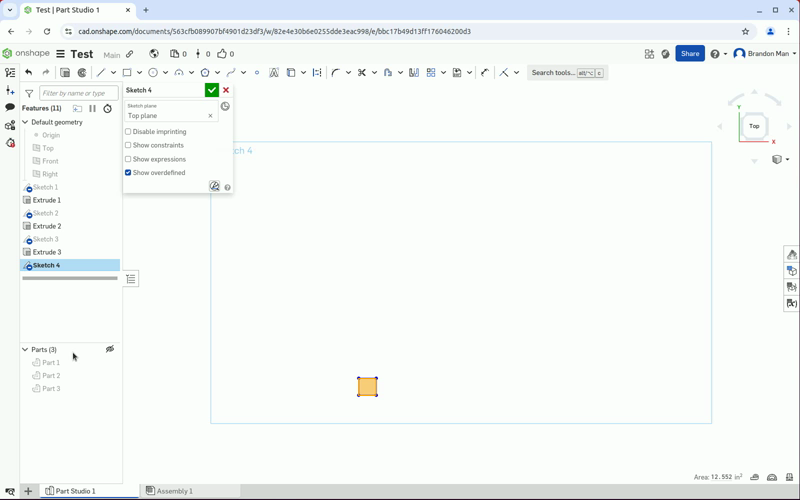
key(shift+e)
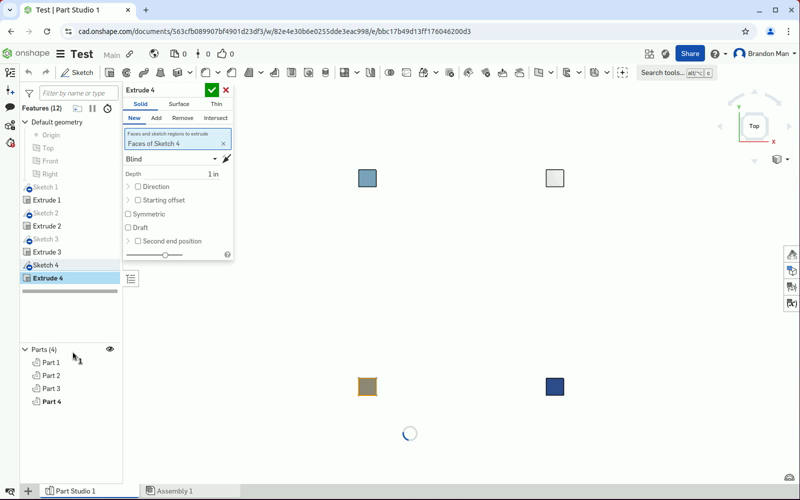
mouse_move(143, 106)
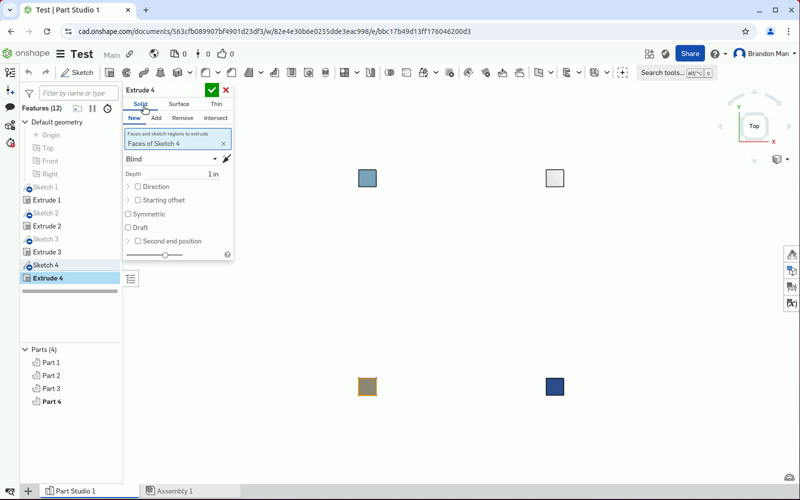
click(143, 106)
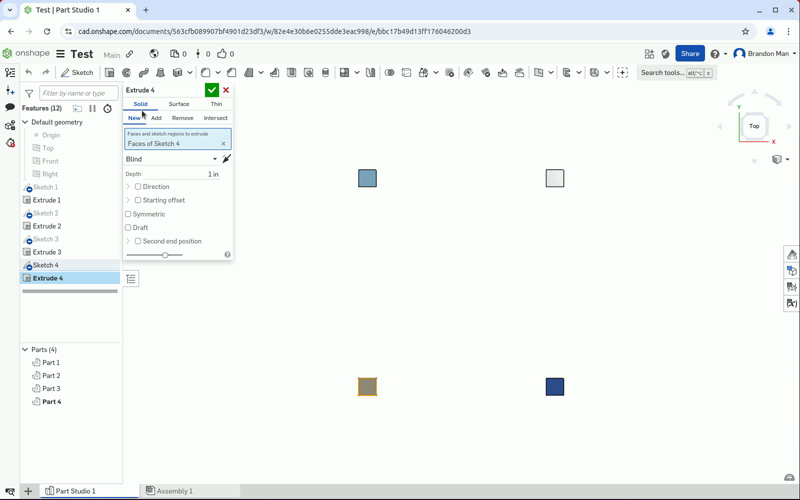
mouse_move(137, 120)
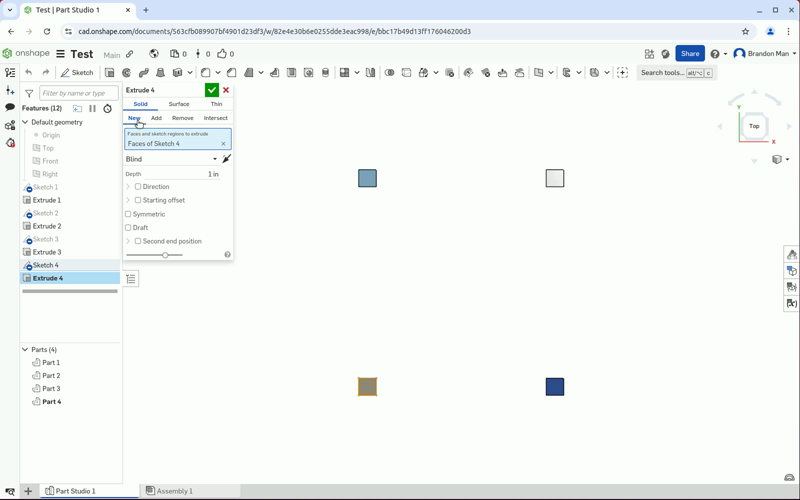
click(137, 120)
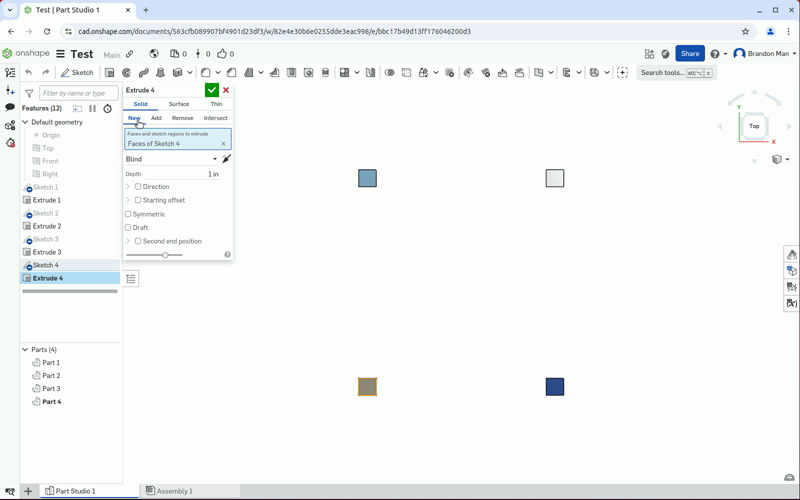
key(tab, 4)
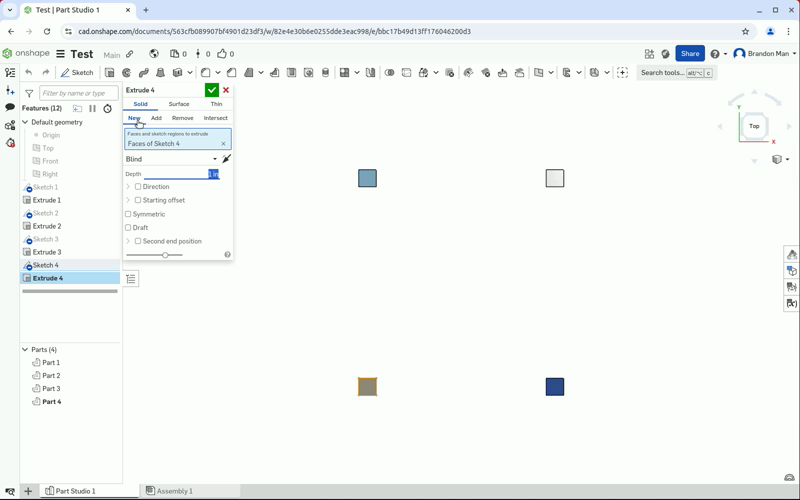
text(-0.241)
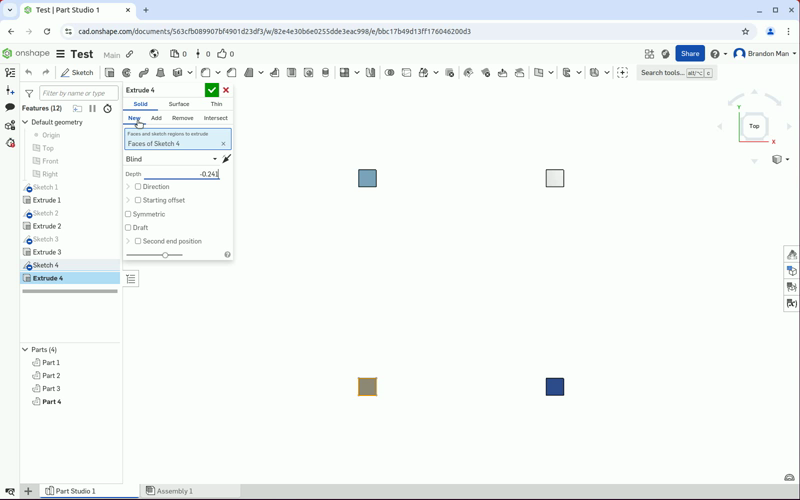
key(enter)
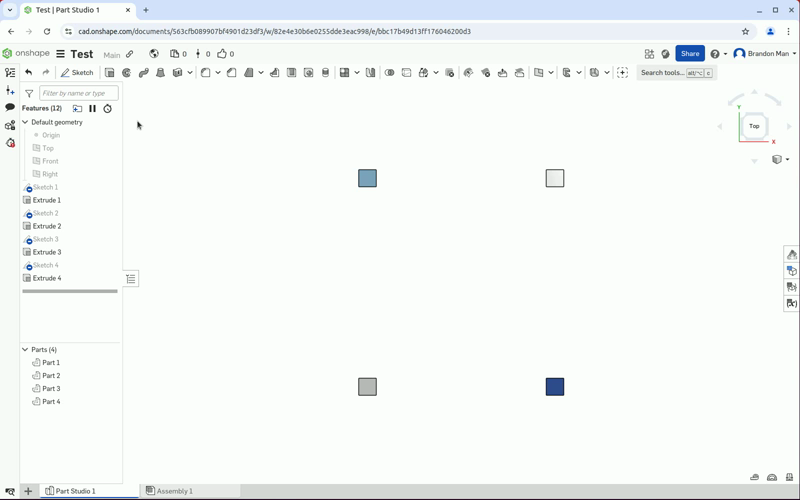
key(shift+h)
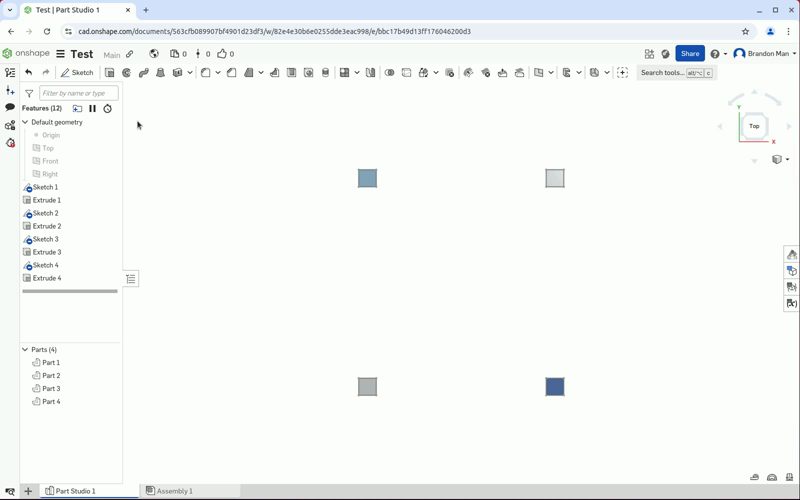
key(shift+h)
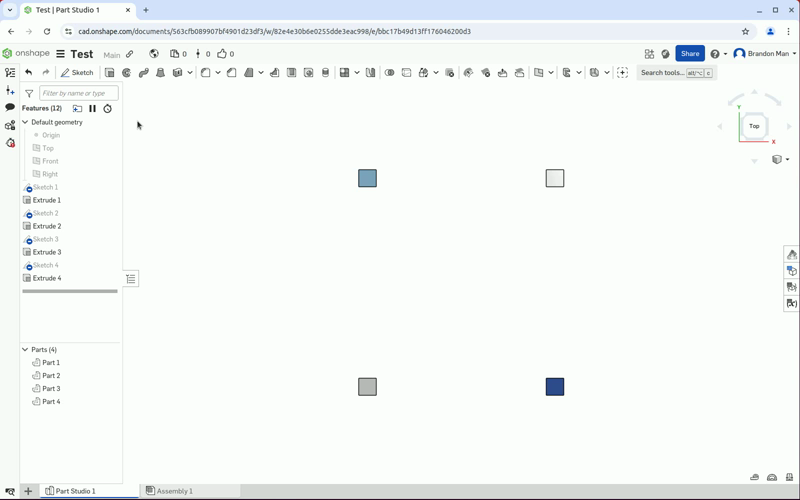
mouse_move(73, 189)
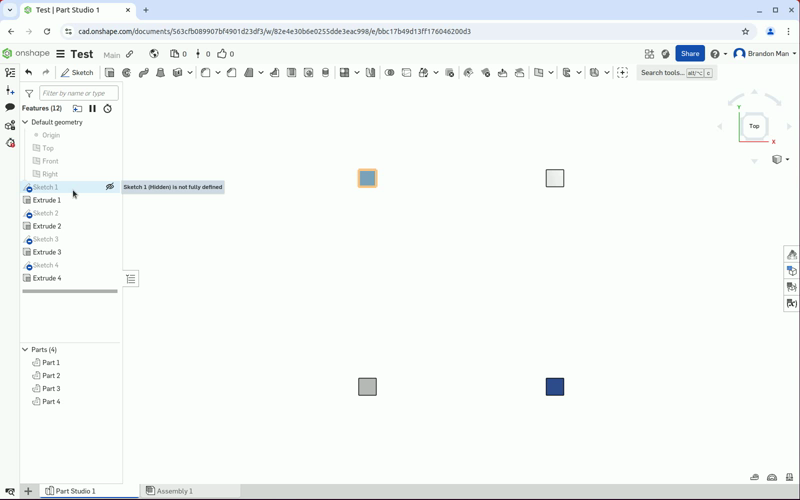
click(73, 189)
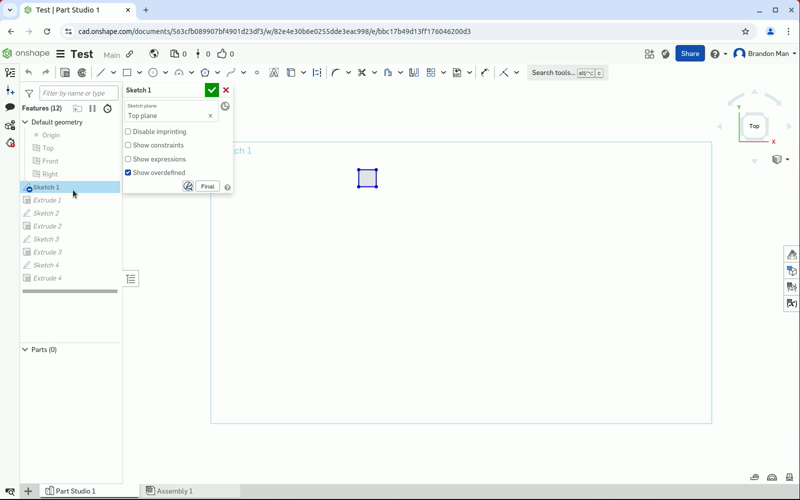
mouse_move(229, 92)
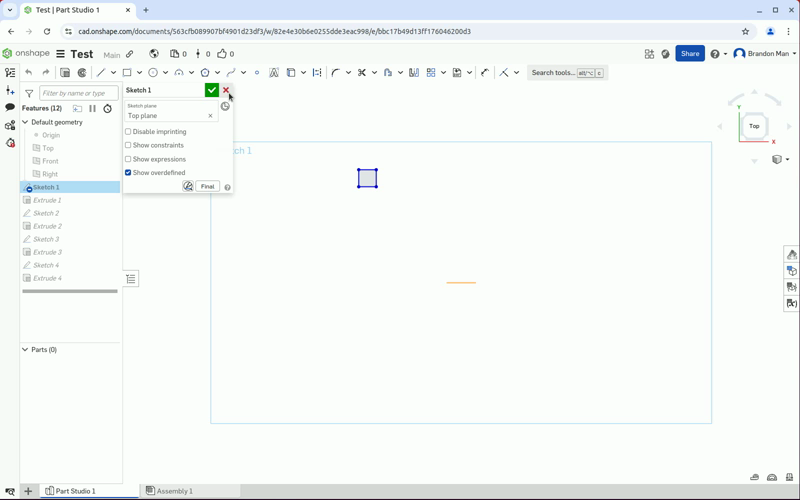
click(229, 92)
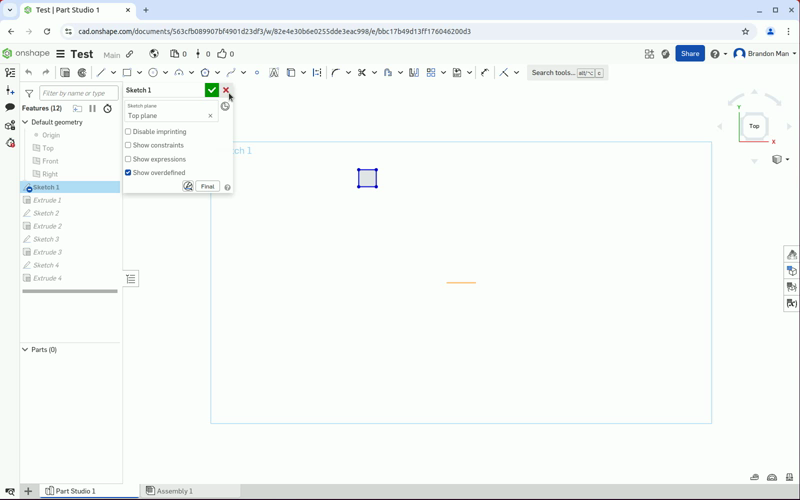
key(shift+s)
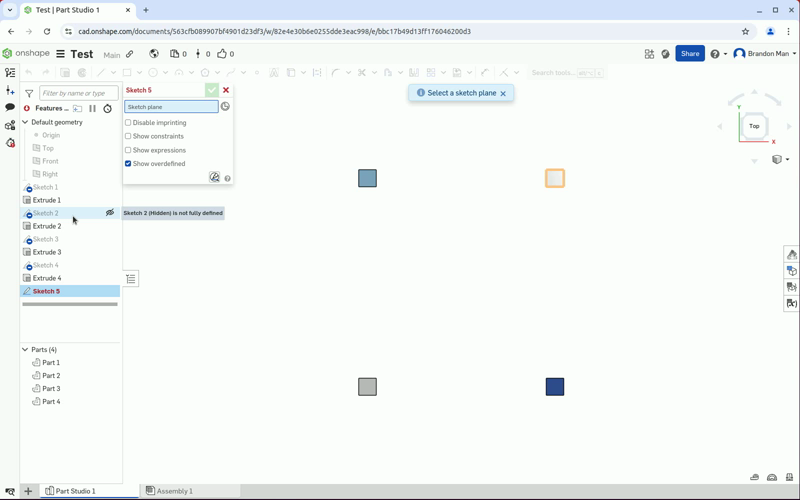
scroll(3)
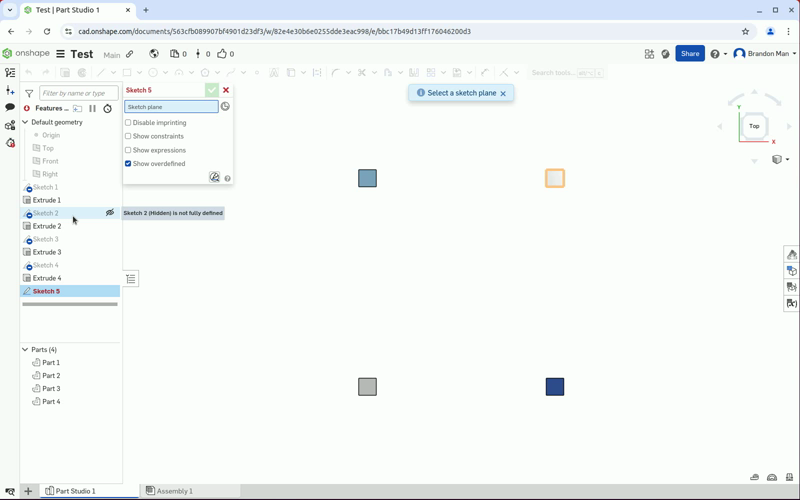
mouse_move(73, 150)
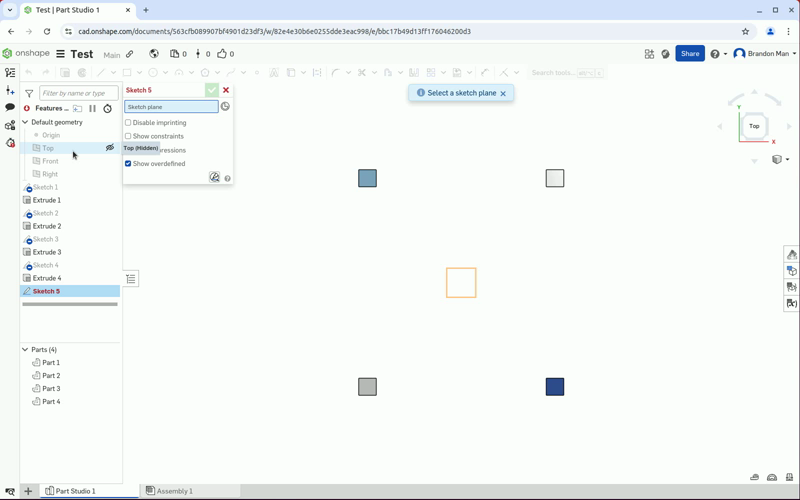
click(73, 150)
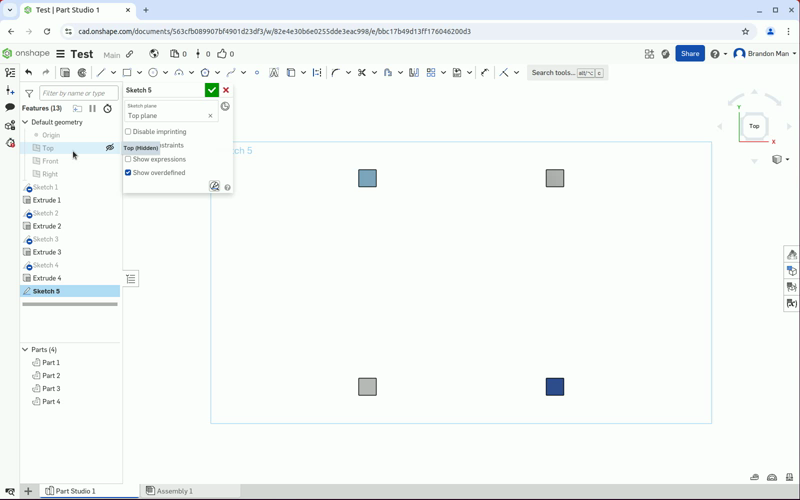
mouse_move(73, 352)
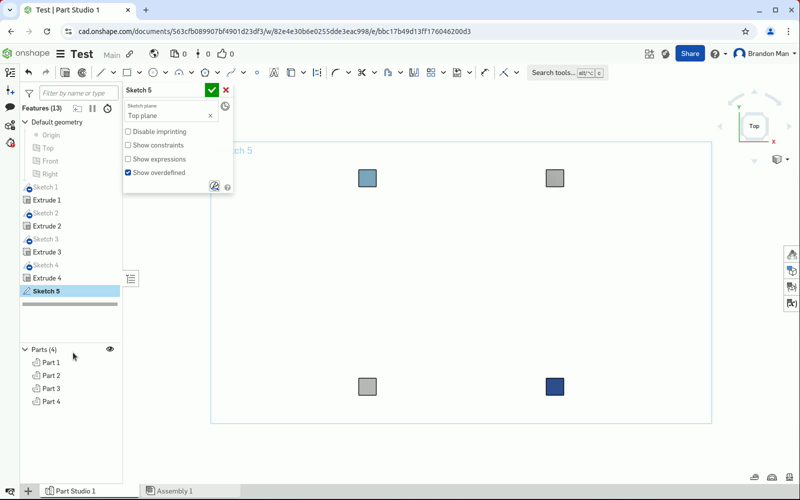
key(y)
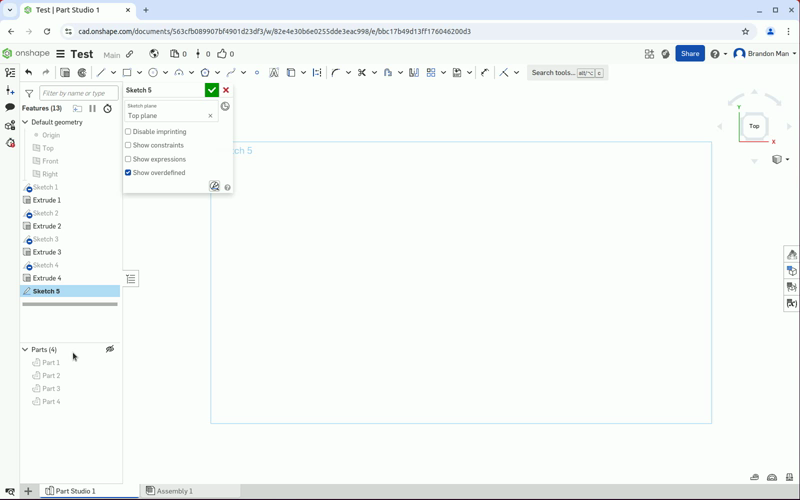
key(l)
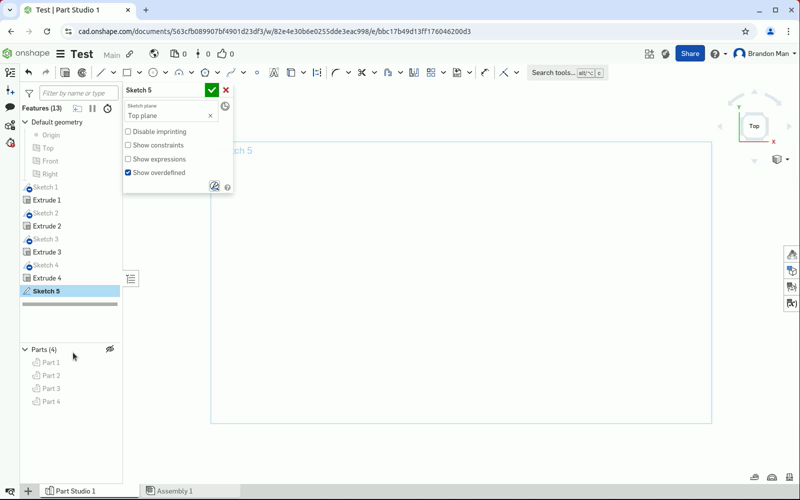
key_down(shift)
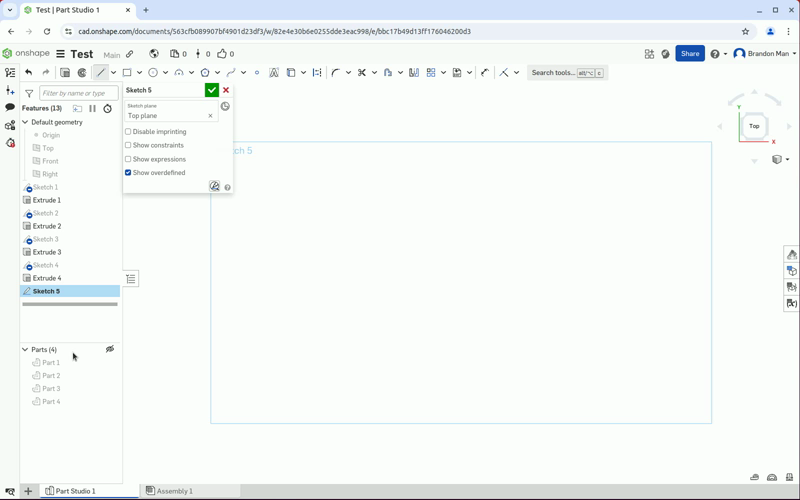
mouse_move(452, 291)
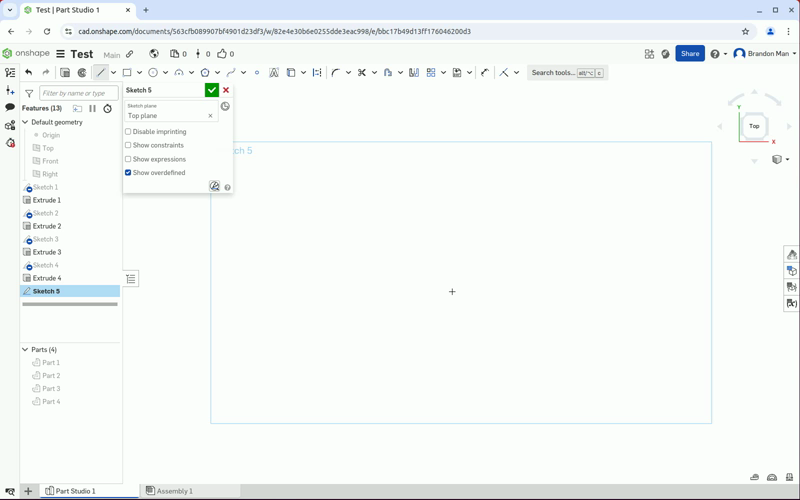
click(452, 291)
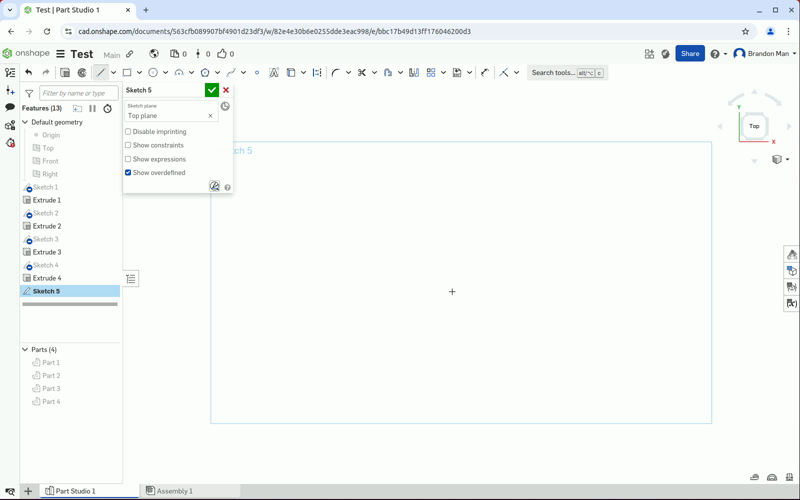
key_up(shift)
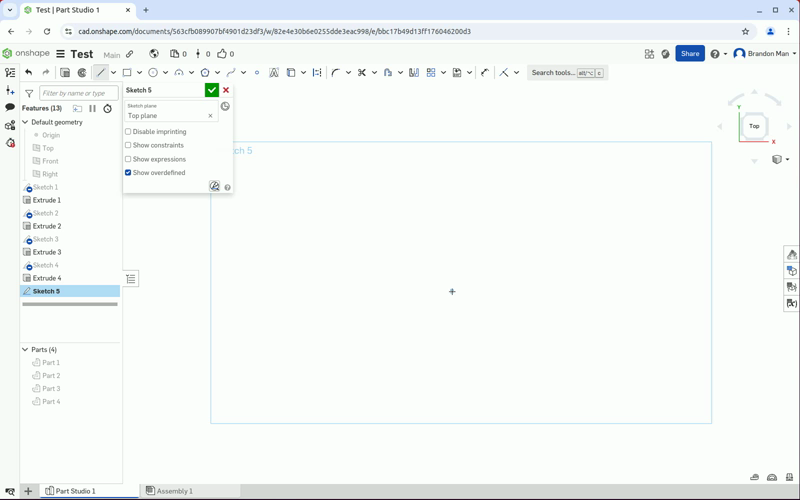
key_down(shift)
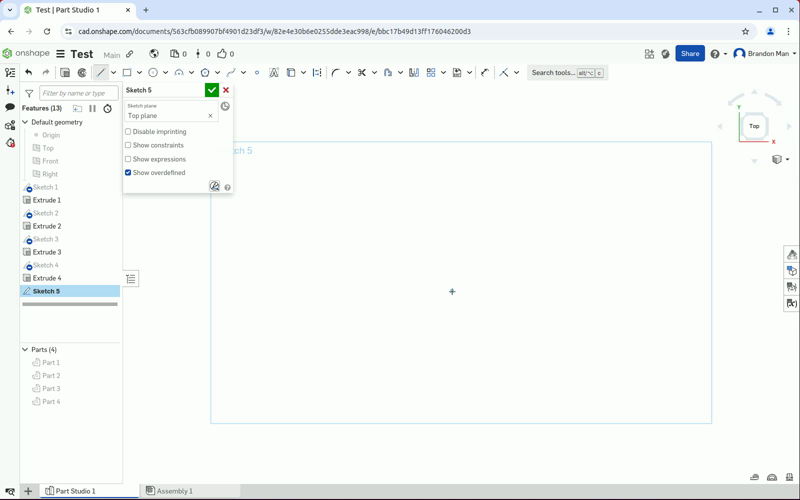
mouse_move(482, 291)
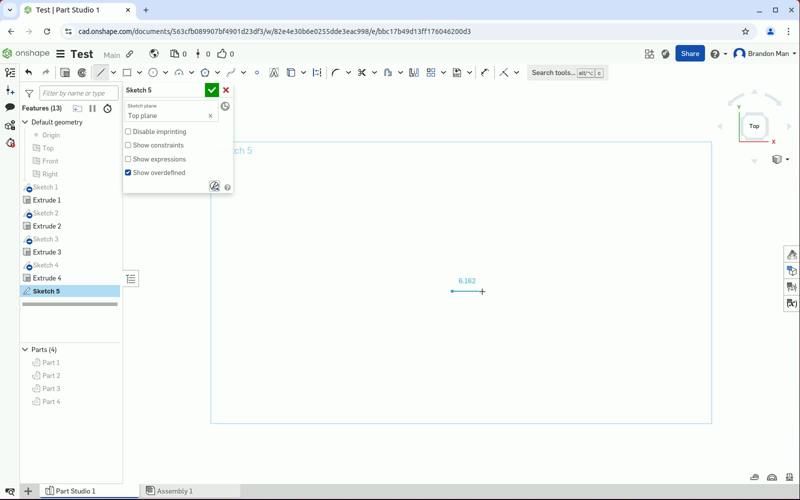
mouse_move(469, 291)
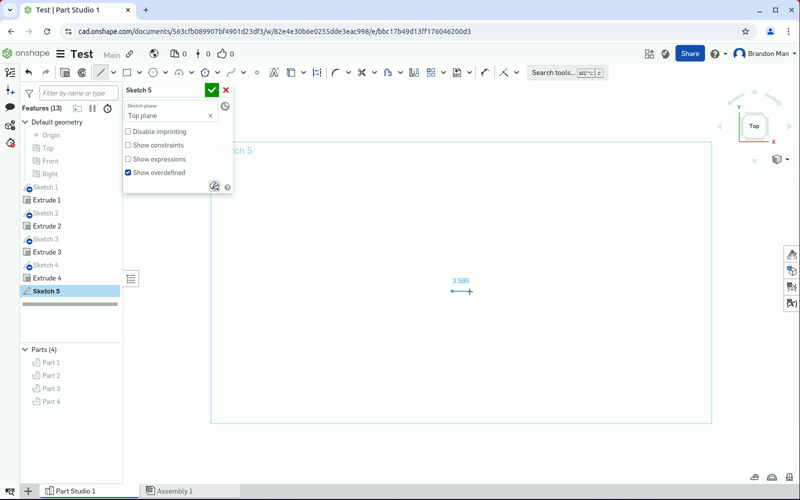
click(469, 291)
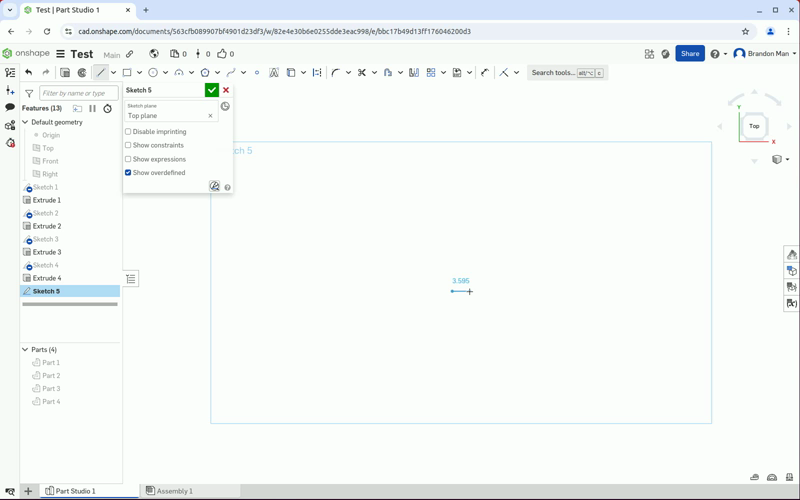
key_up(shift)
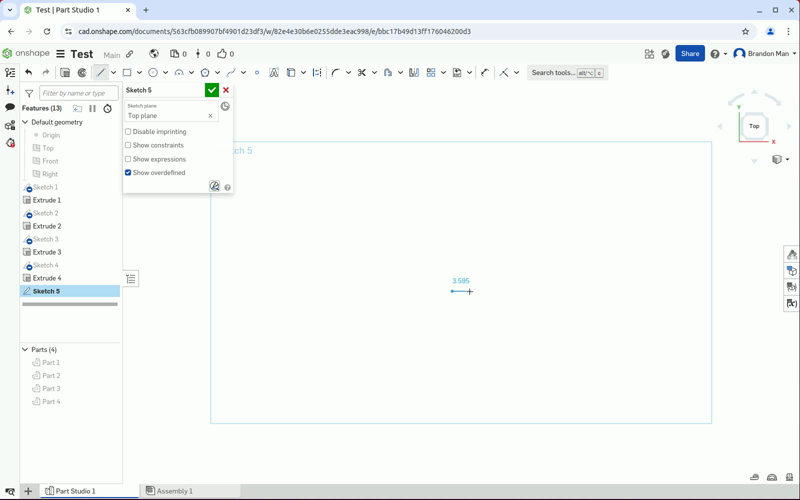
key_down(shift)
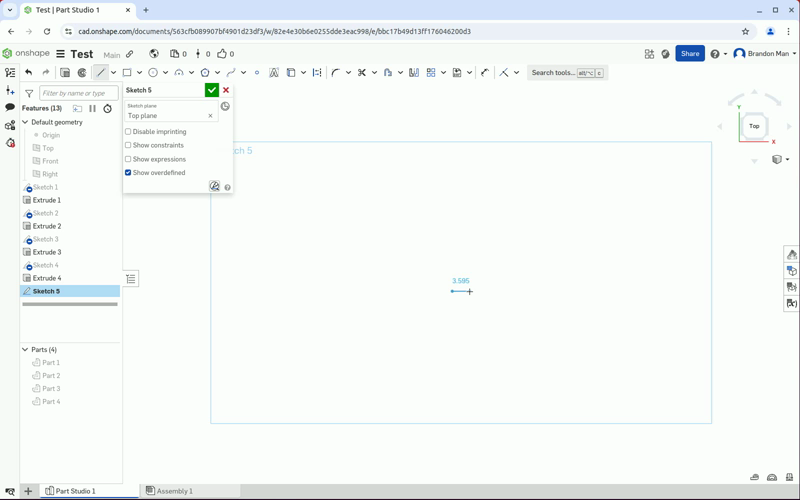
mouse_move(499, 291)
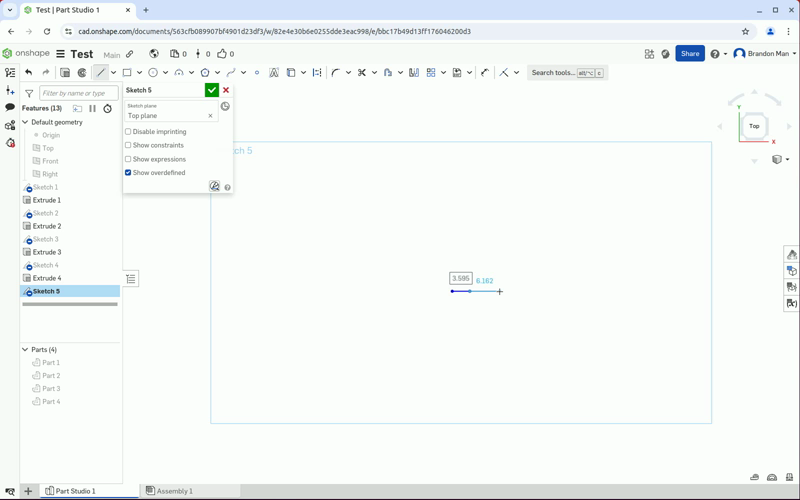
mouse_move(469, 273)
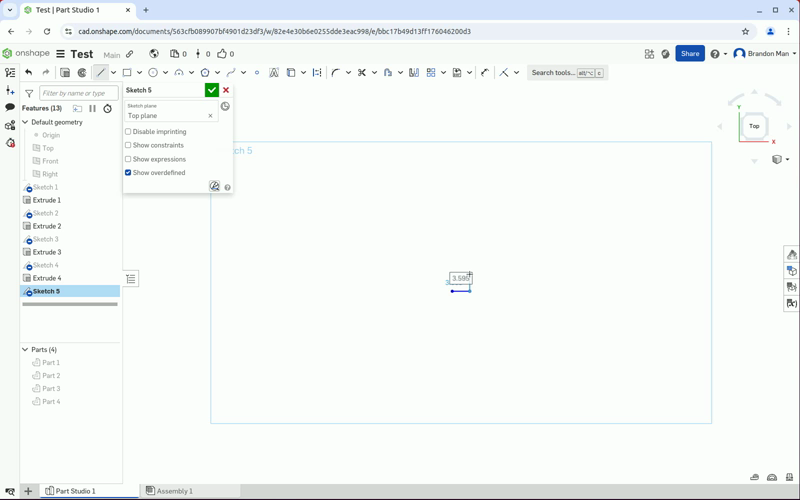
click(469, 273)
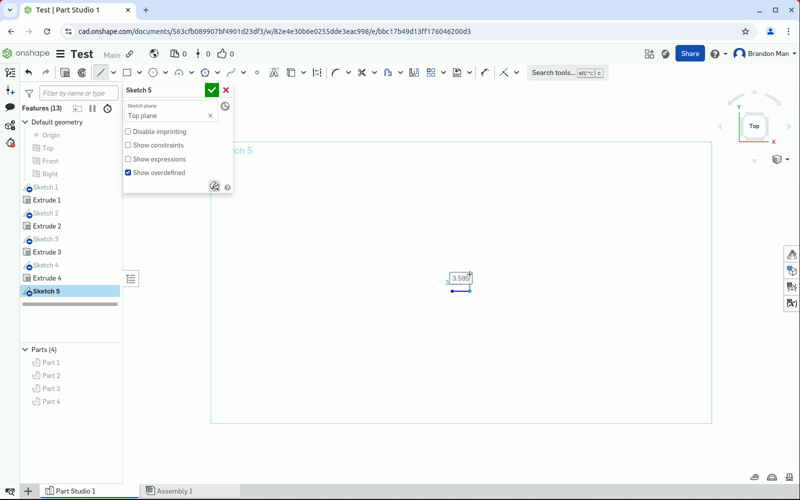
key_up(shift)
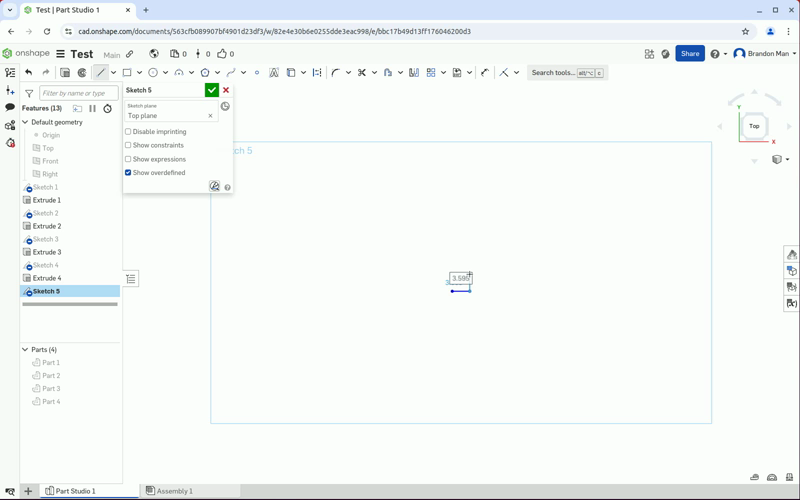
key_down(shift)
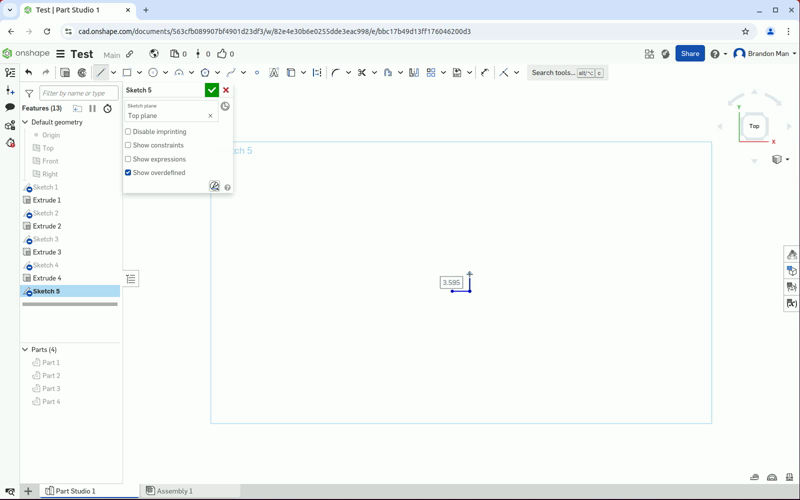
mouse_move(499, 273)
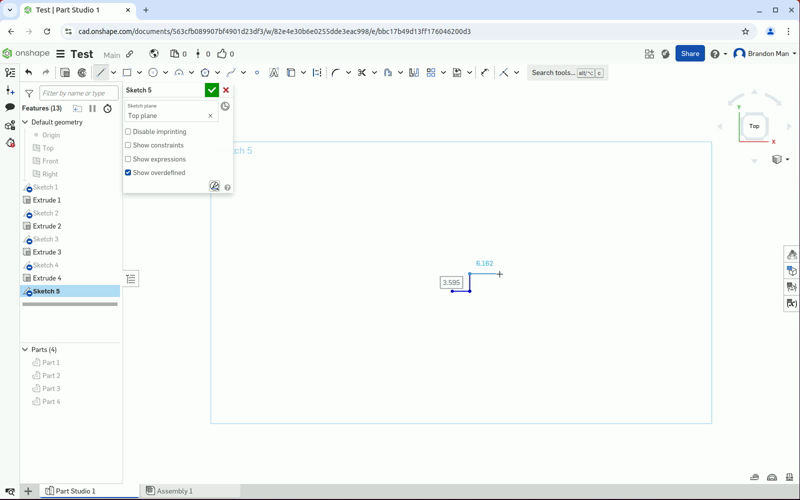
mouse_move(452, 273)
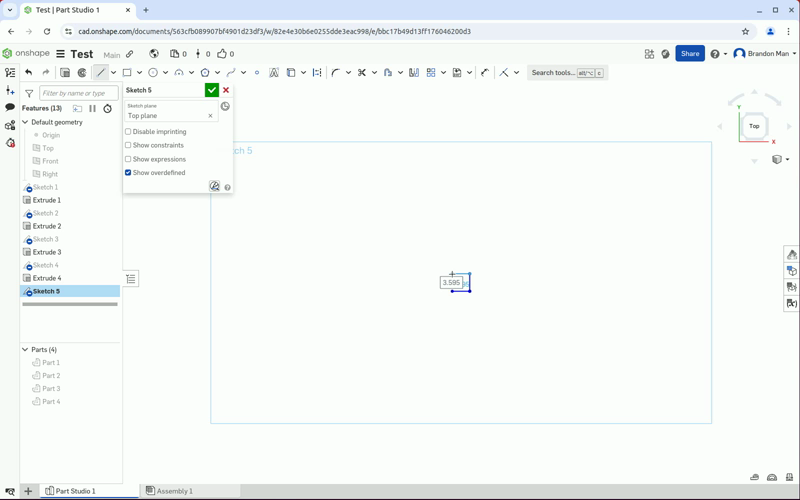
click(452, 273)
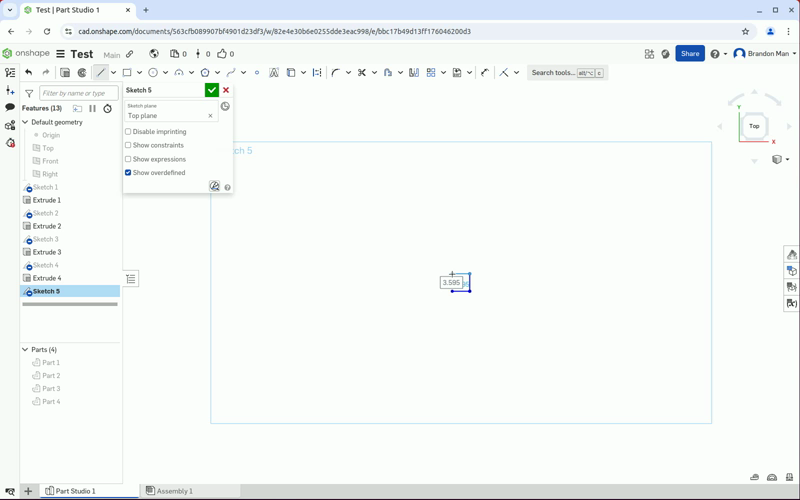
key_up(shift)
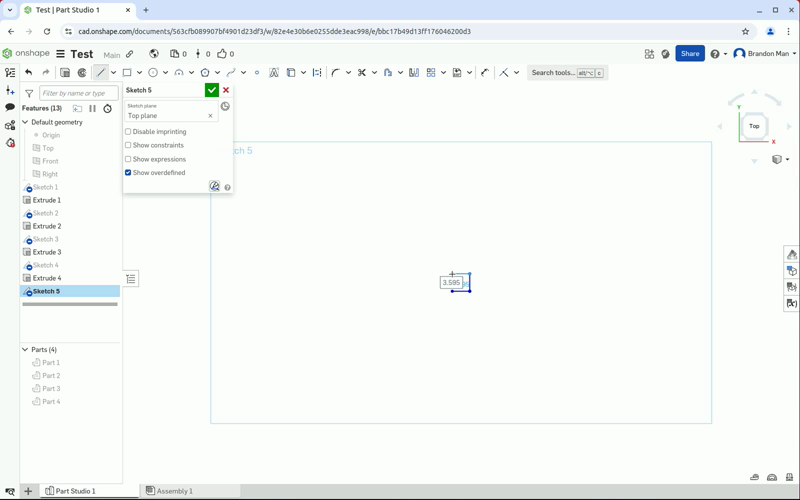
mouse_move(482, 273)
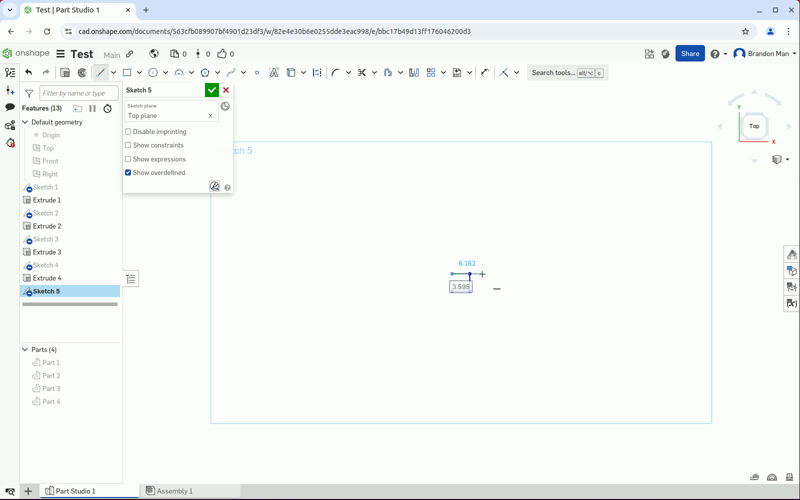
key_down(shift)
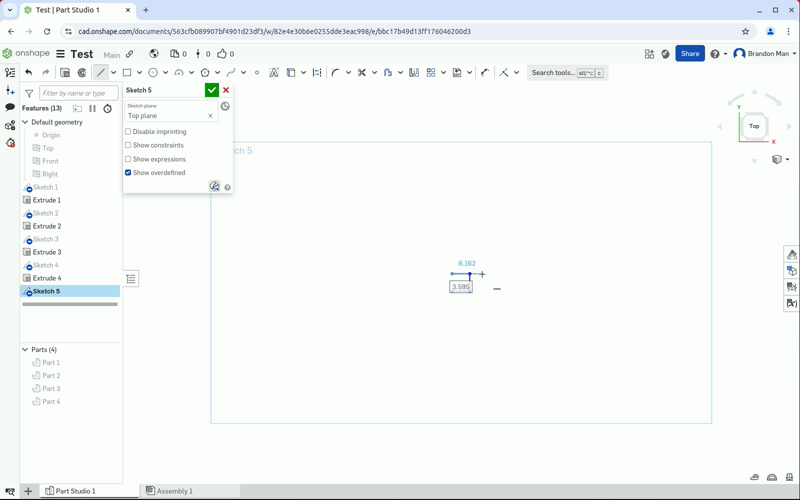
mouse_move(452, 291)
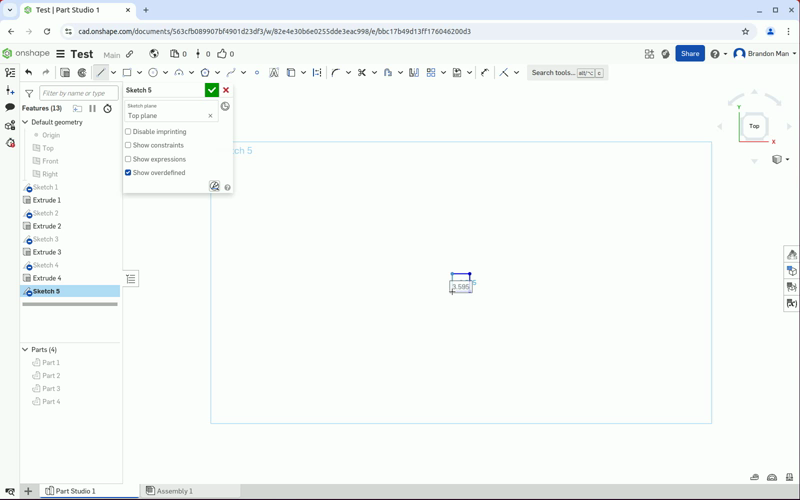
key_up(shift)
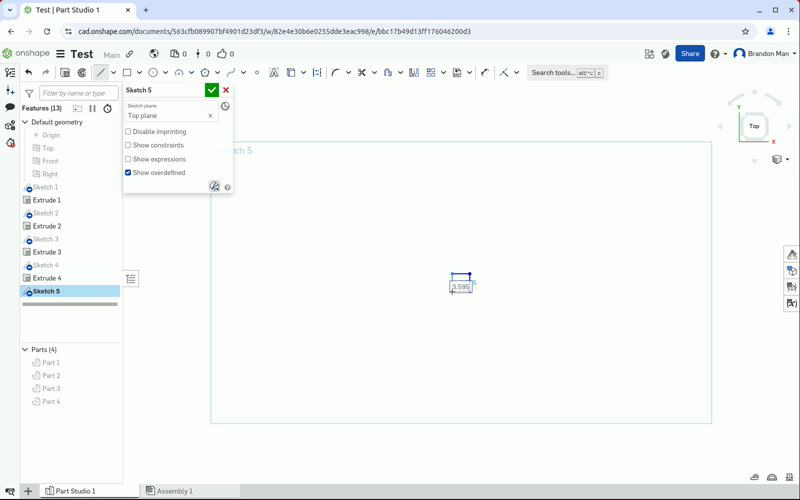
click(452, 291)
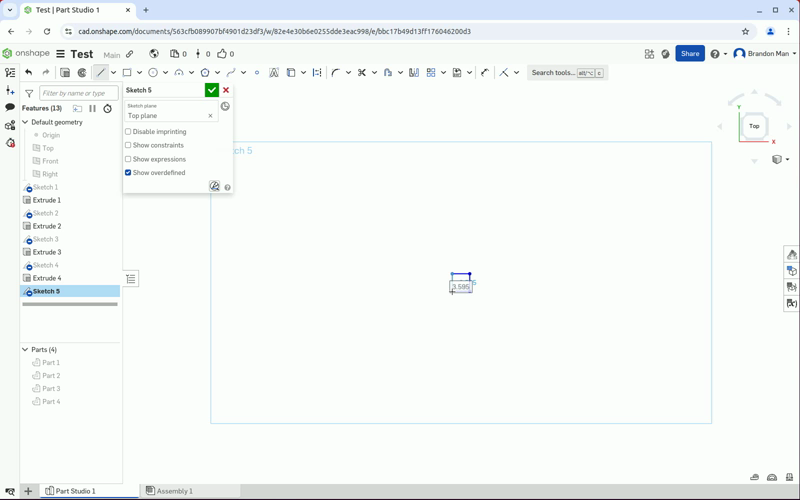
key(esc)
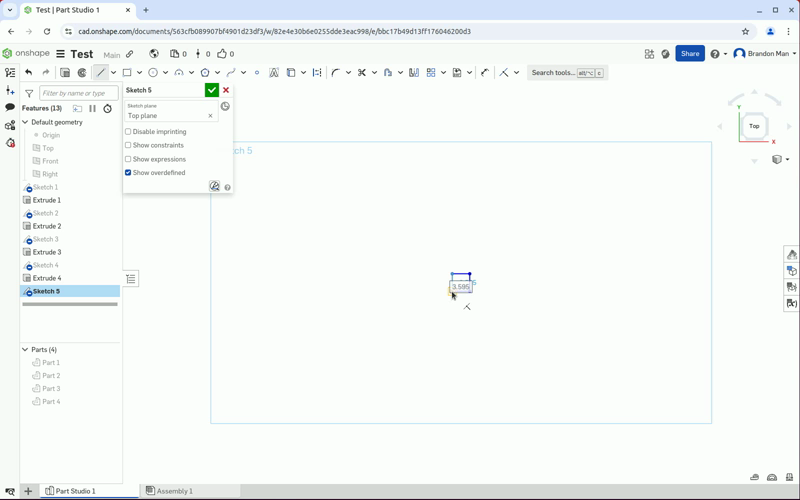
mouse_move(456, 288)
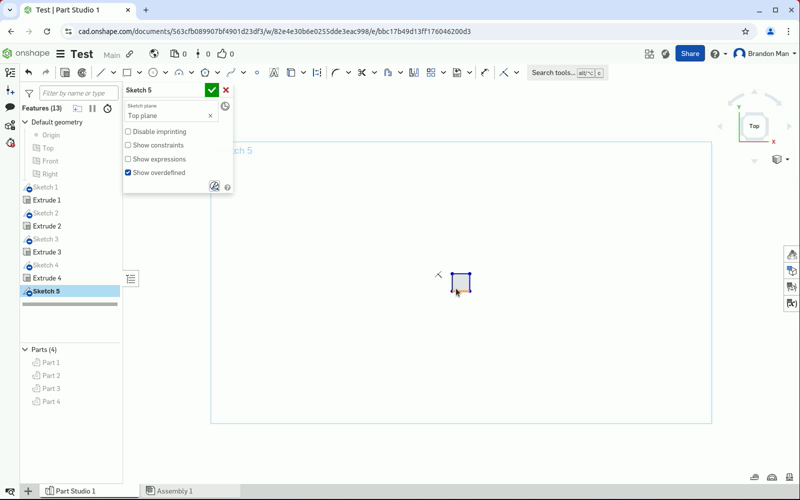
scroll(6)
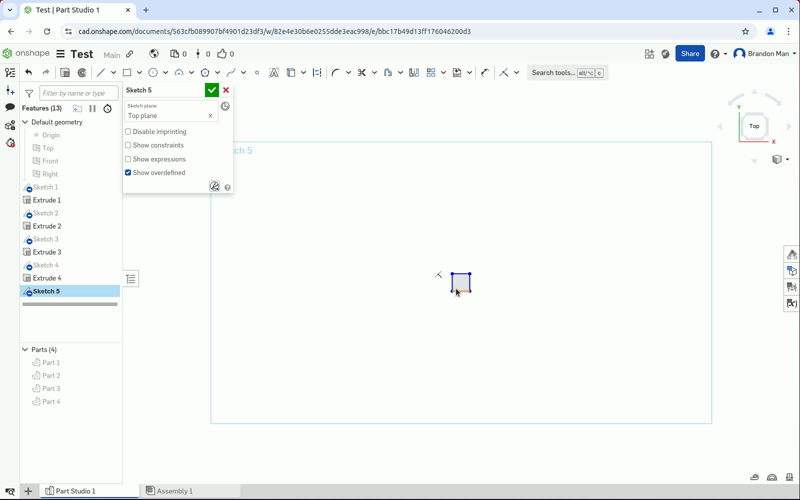
scroll(6)
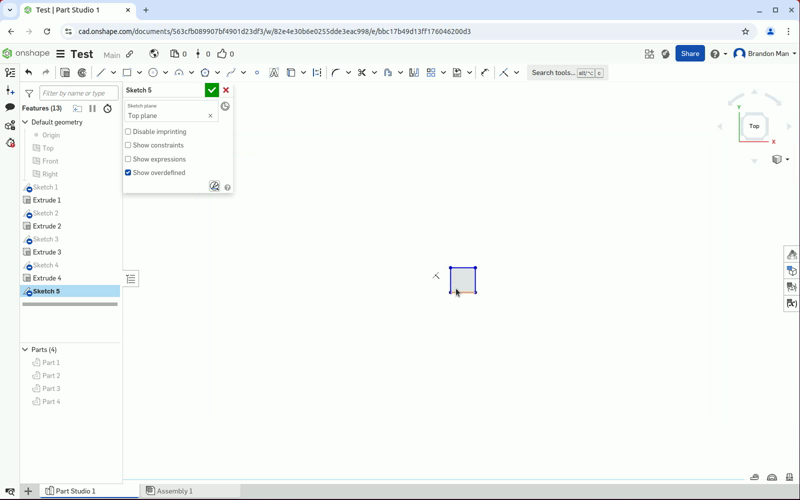
scroll(6)
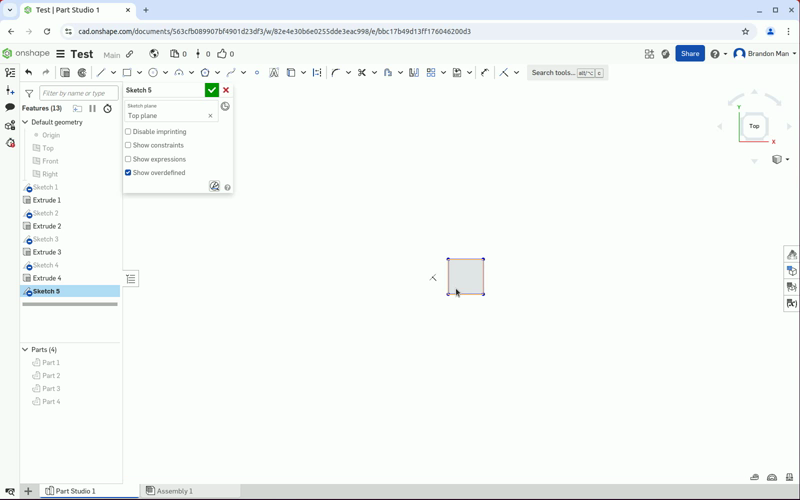
scroll(6)
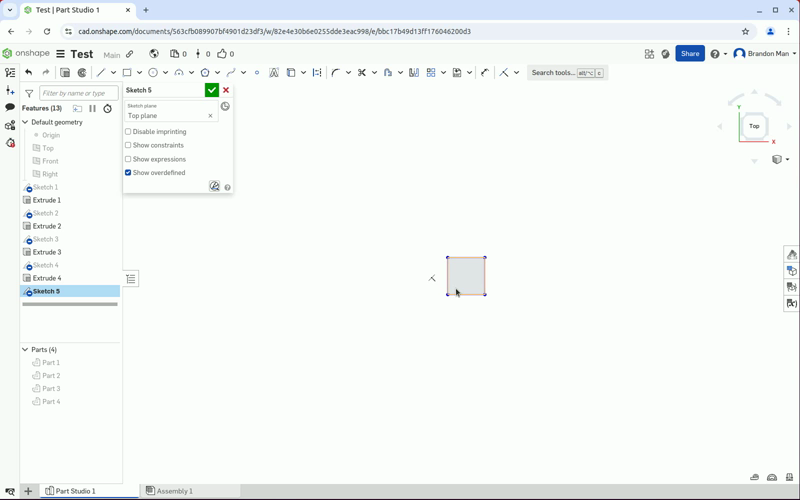
scroll(6)
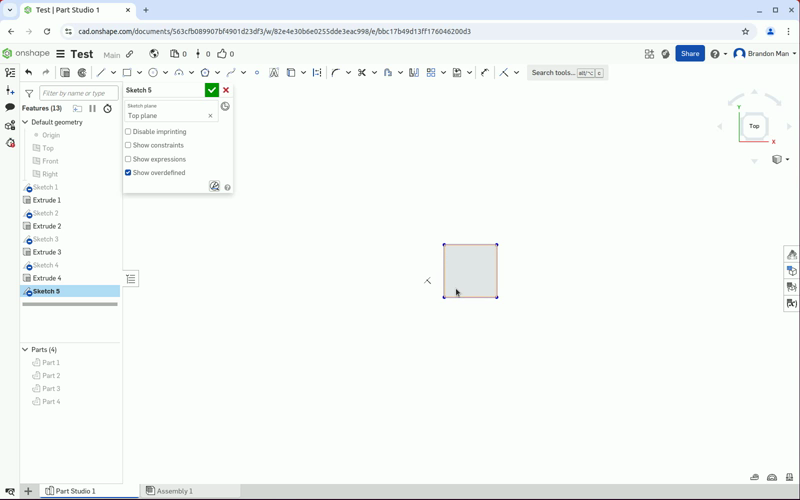
scroll(6)
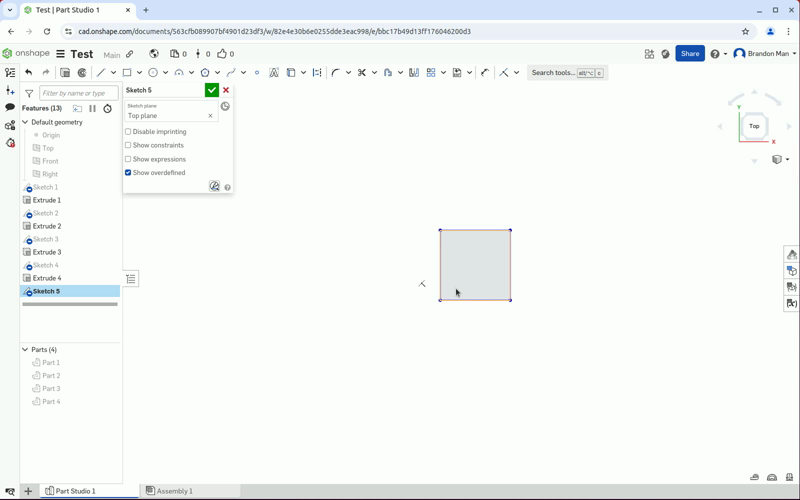
scroll(6)
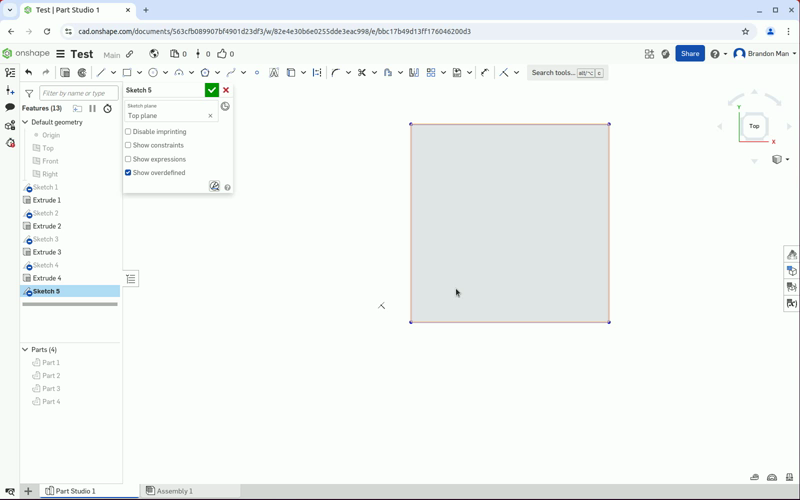
click(456, 288)
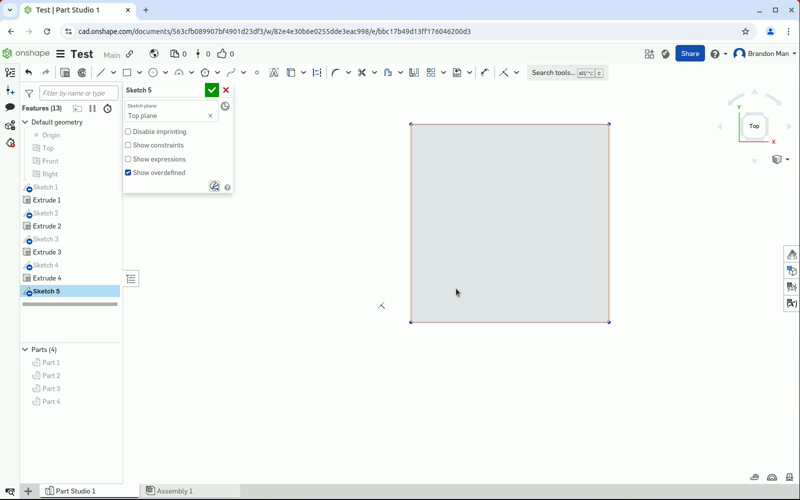
scroll(-6)
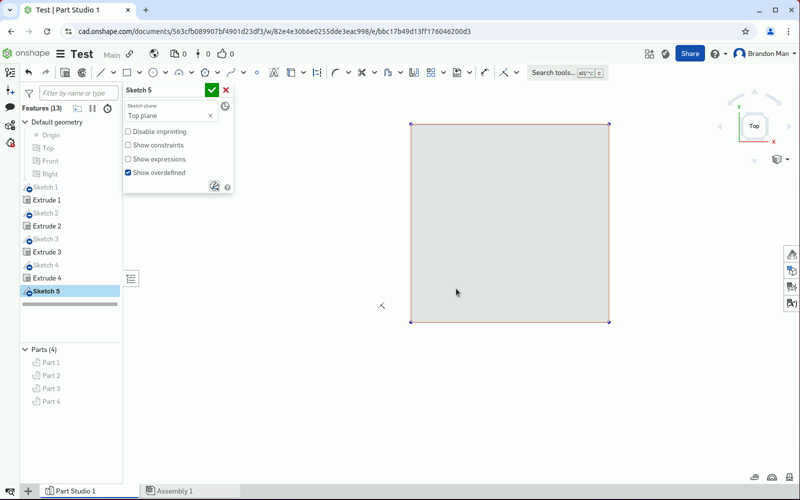
scroll(-6)
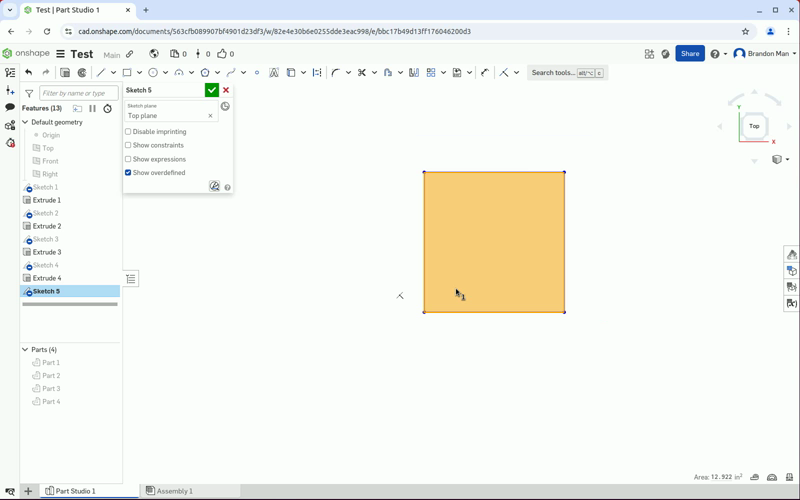
scroll(-6)
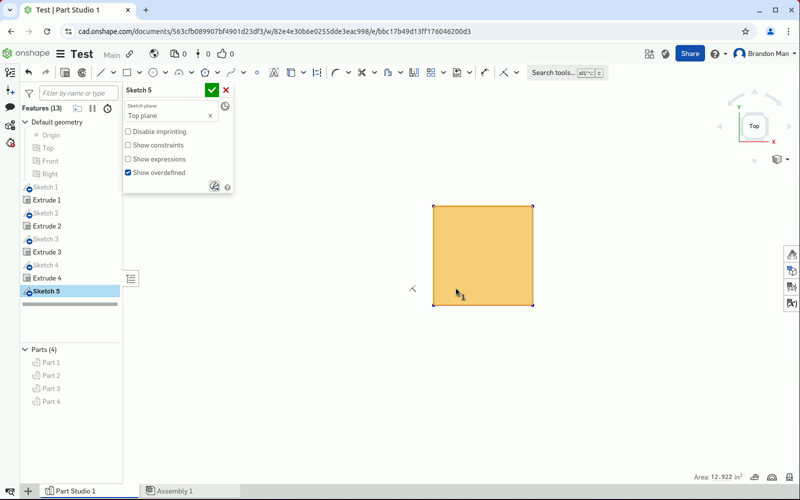
scroll(-6)
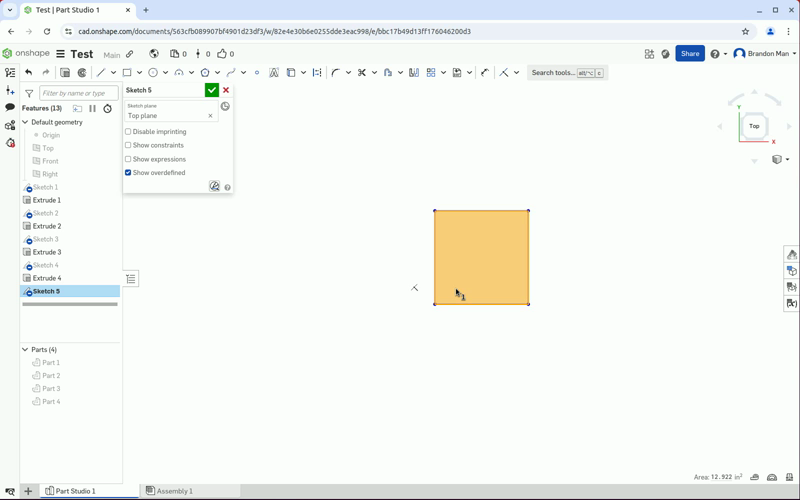
scroll(-6)
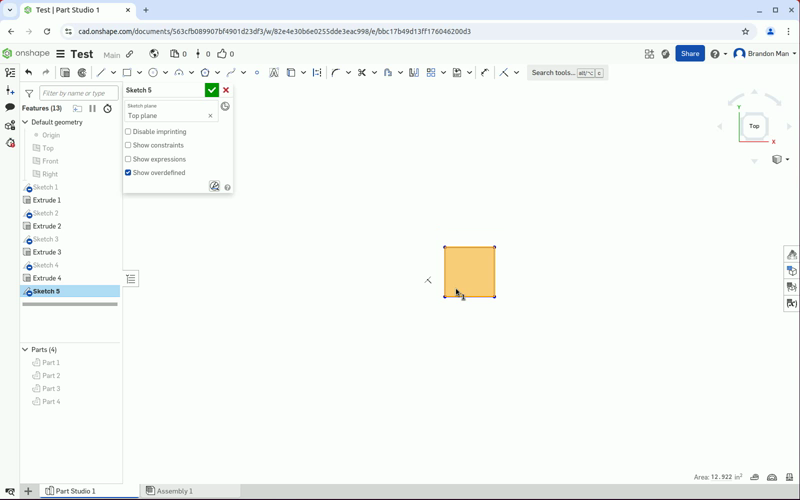
scroll(-6)
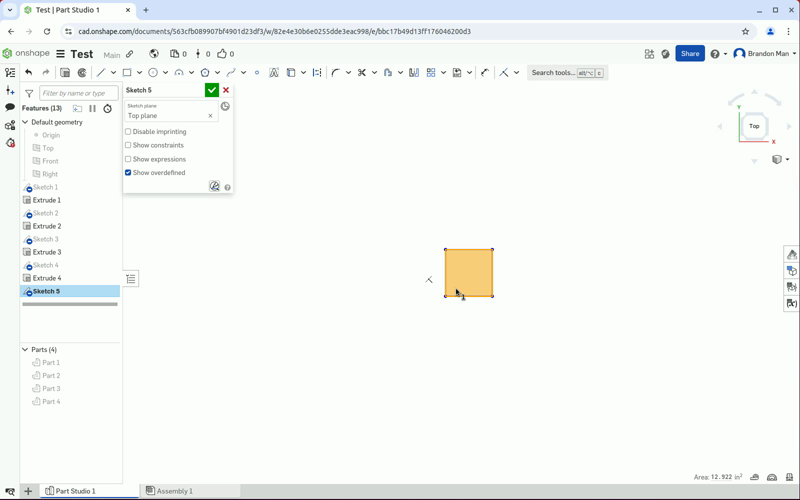
scroll(-6)
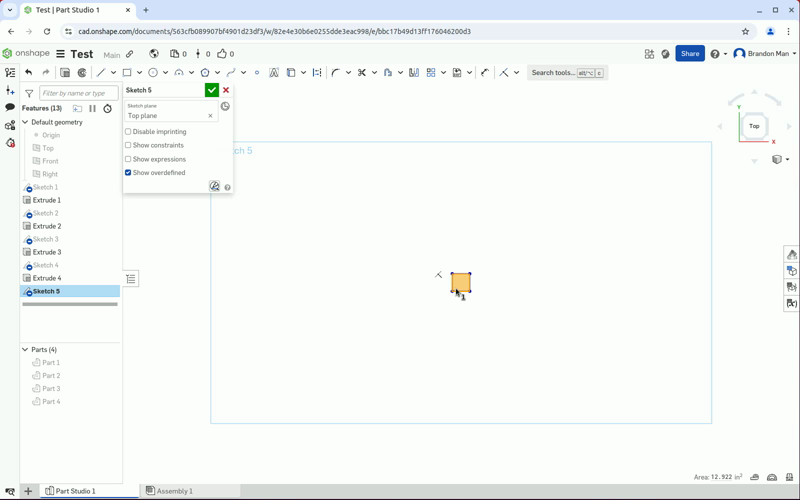
mouse_move(73, 352)
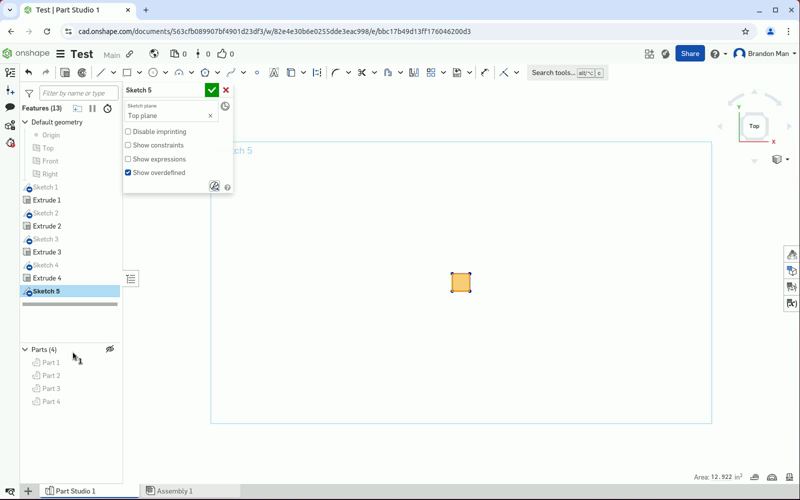
key(shift+y)
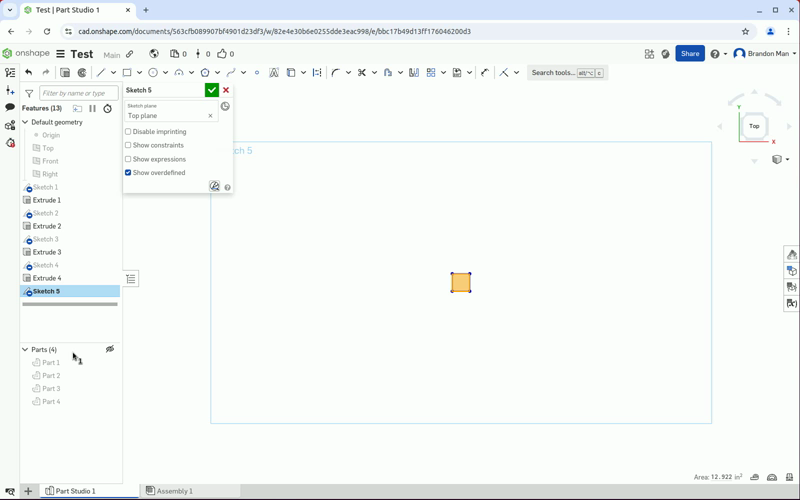
key(shift+e)
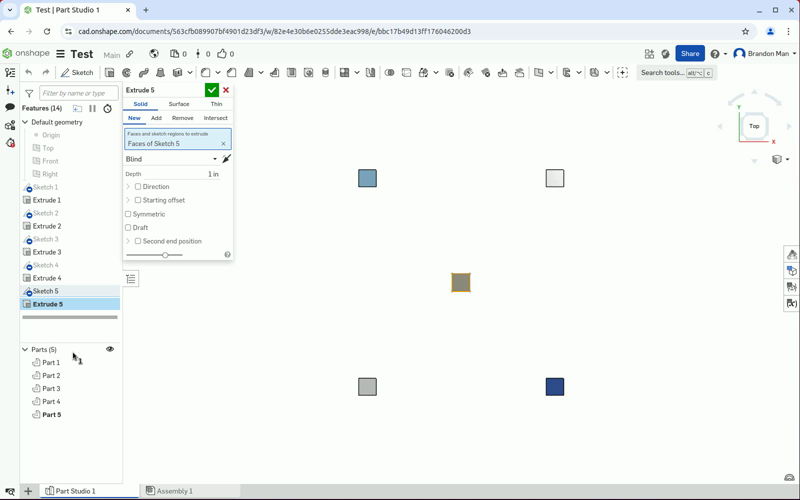
mouse_move(143, 106)
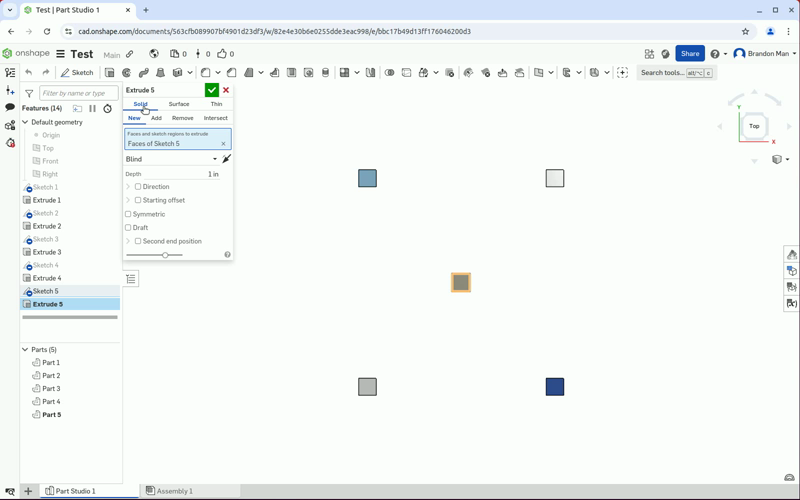
click(143, 106)
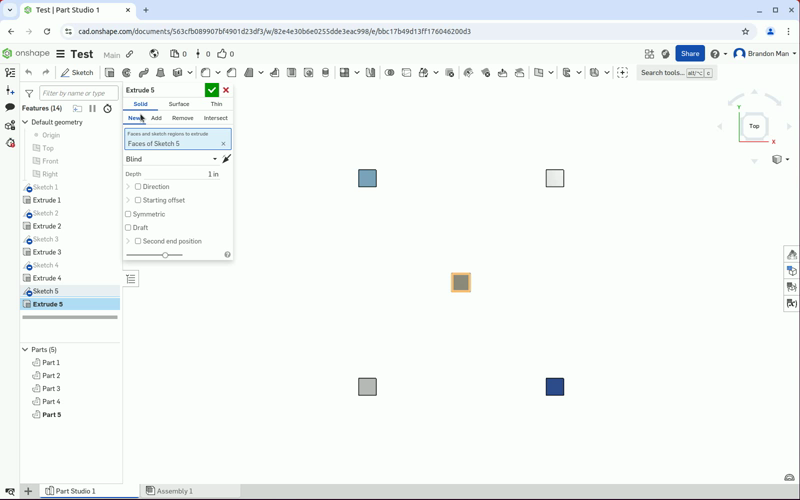
mouse_move(137, 120)
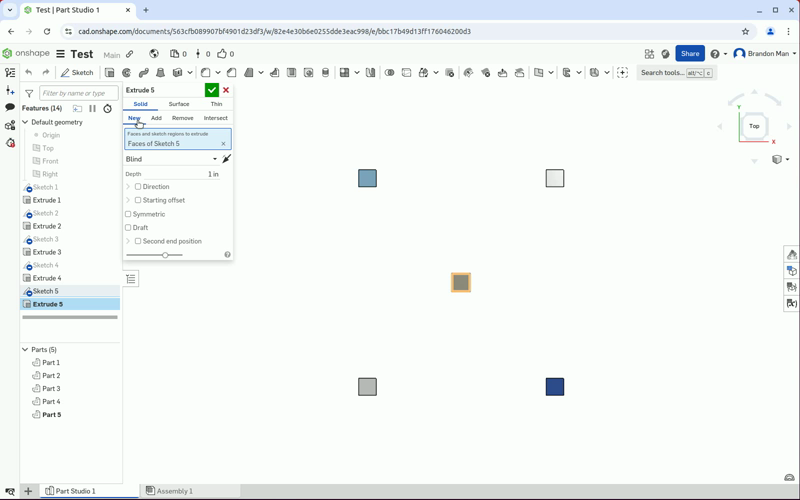
click(137, 120)
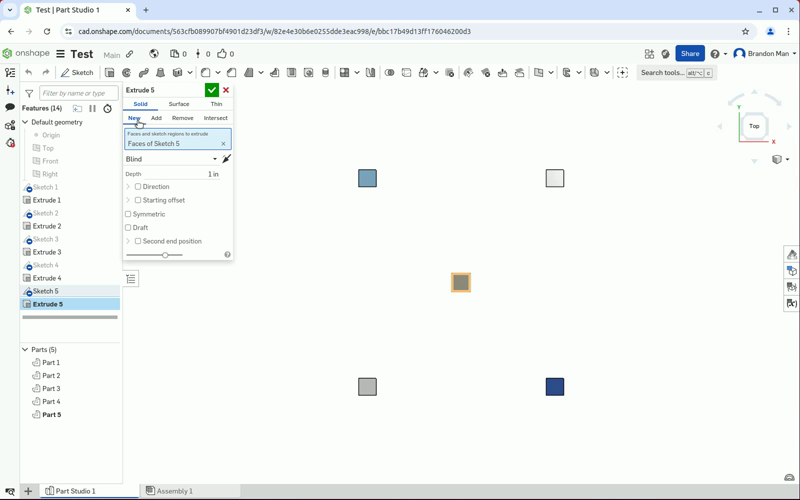
key(tab, 4)
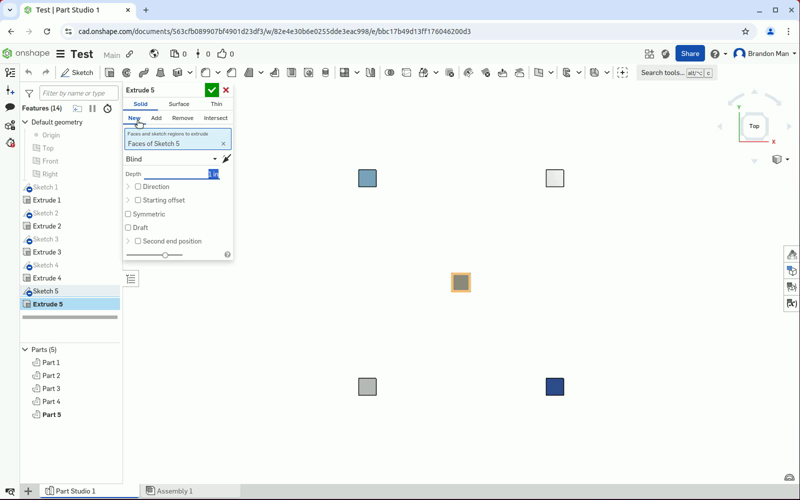
text(-0.241)
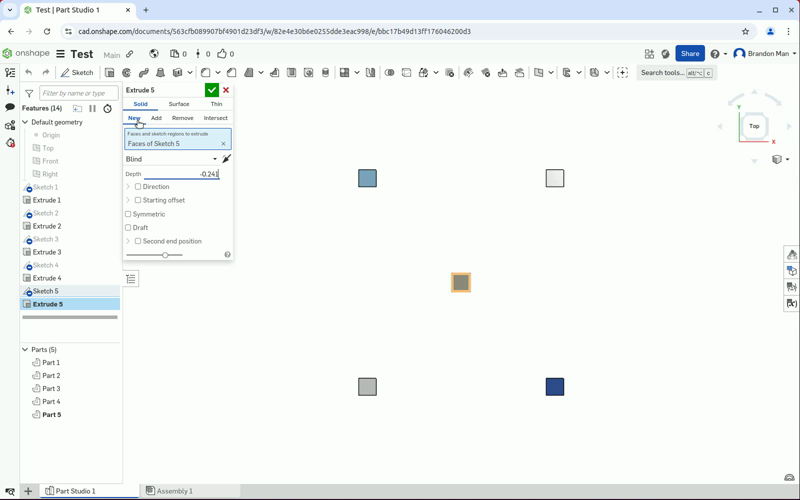
key(enter)
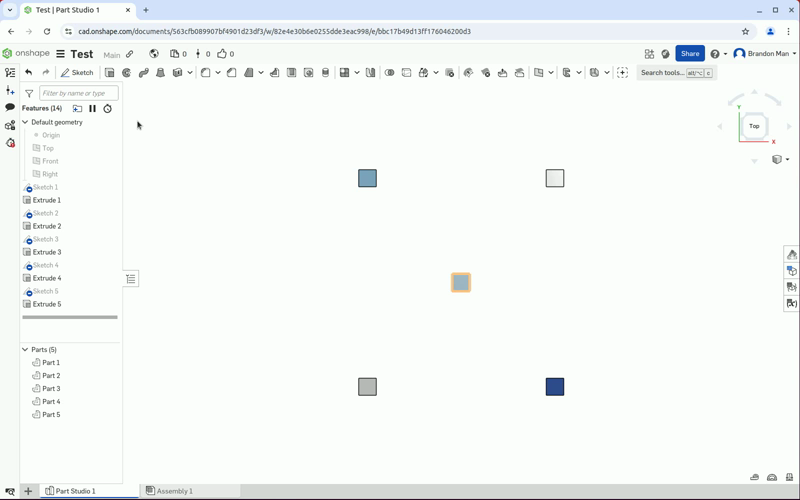
key(shift+h)
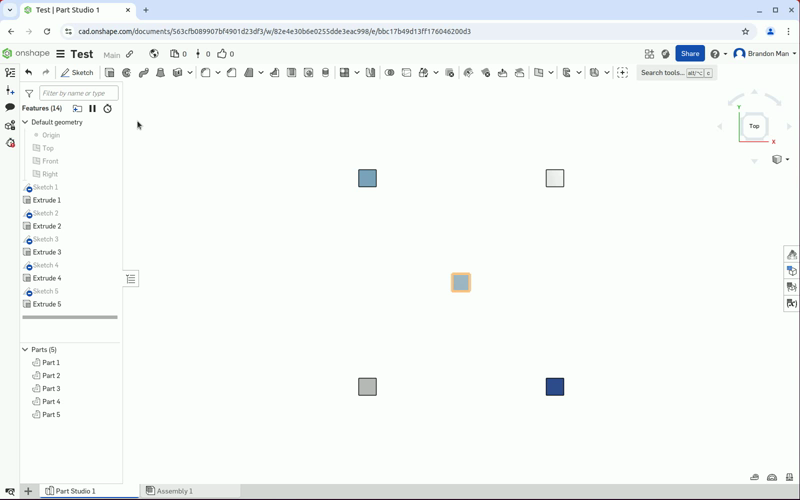
key(shift+h)
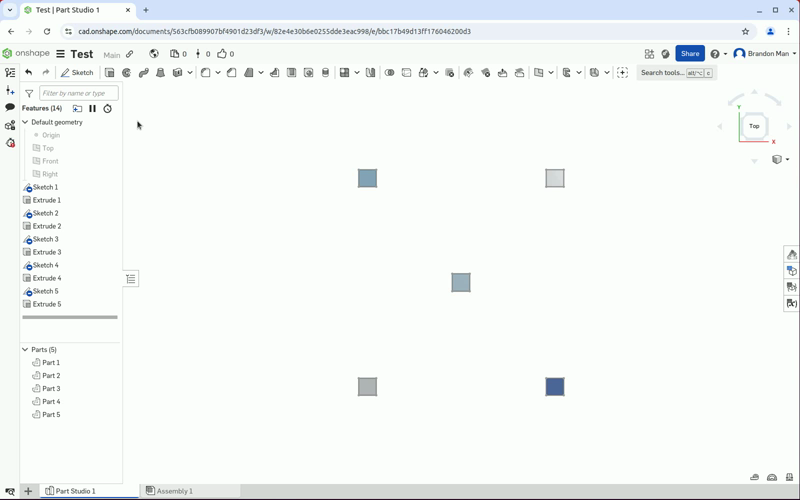
key(shift+7)
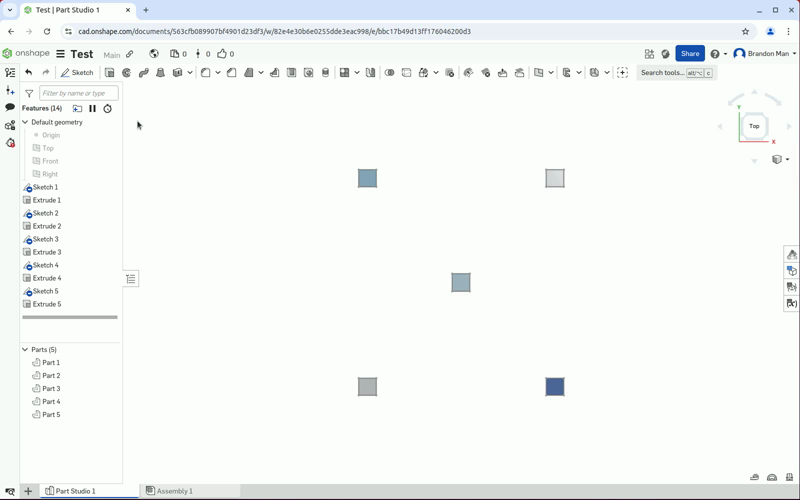
key(up, 3)
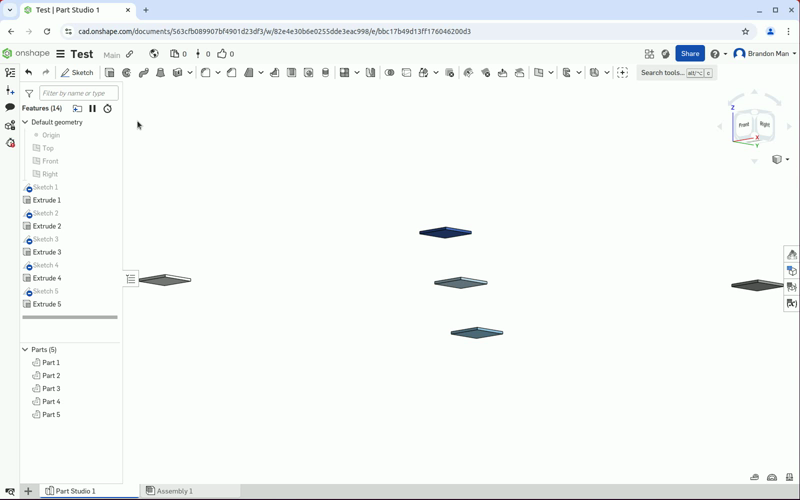
key(left, 3)
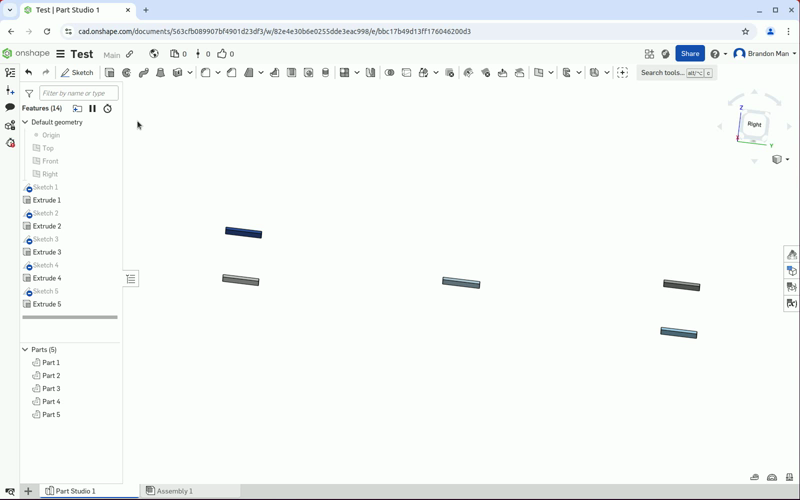
key(right, 3)
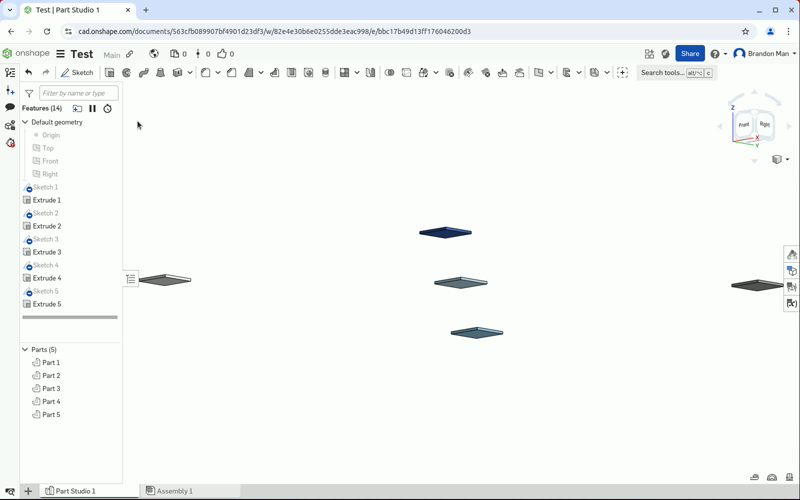
key(down, 3)
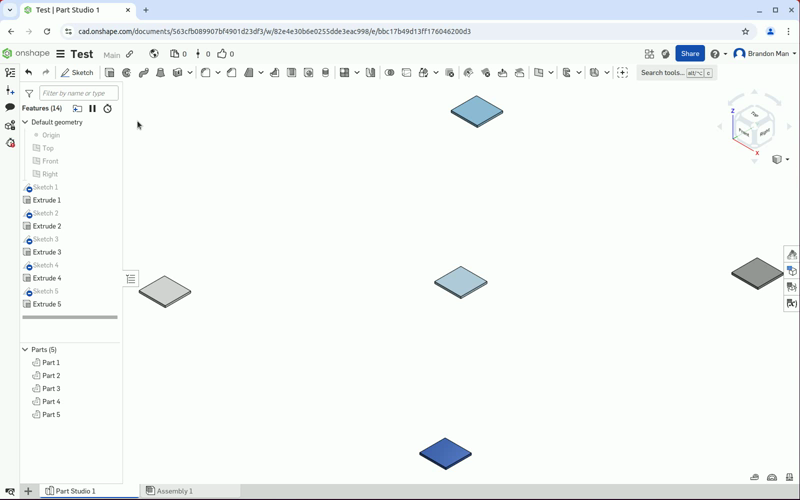
mouse_move(73, 189)
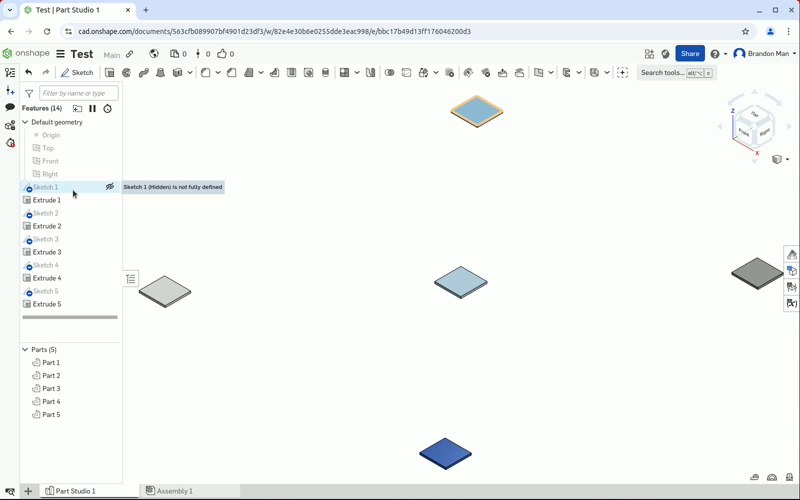
click(73, 189)